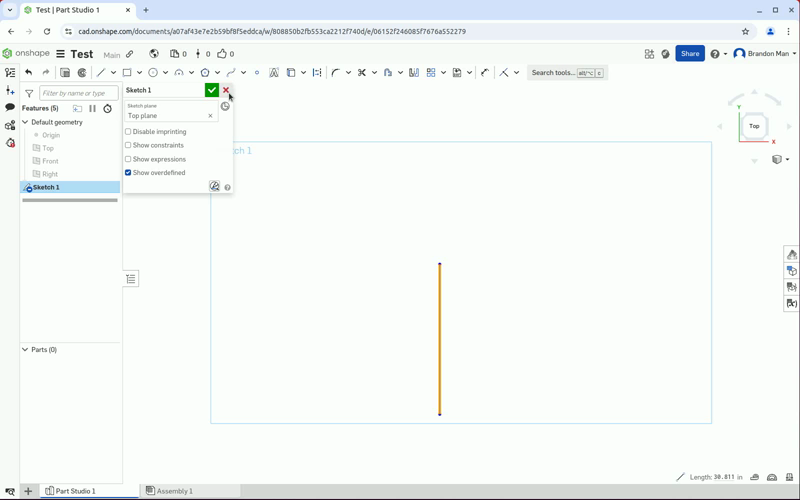
key(shift+h)
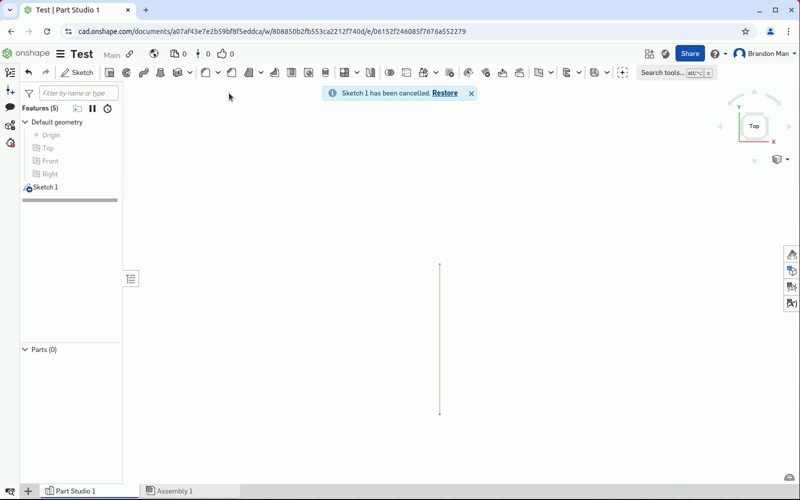
key(shift+s)
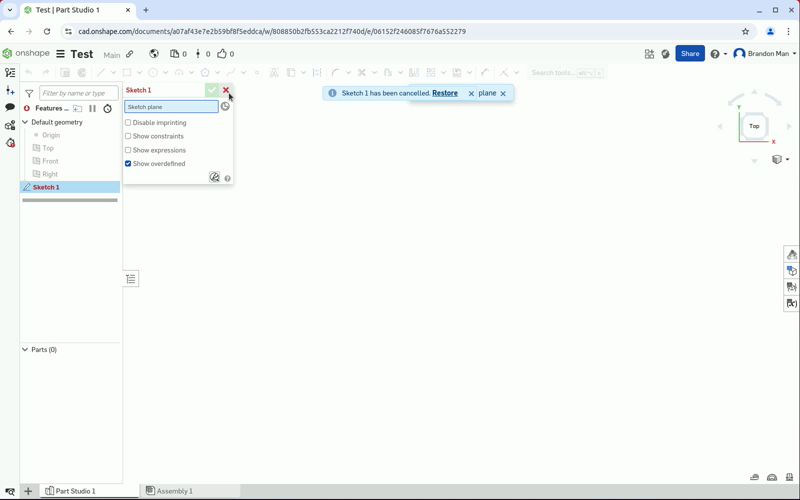
mouse_move(73, 150)
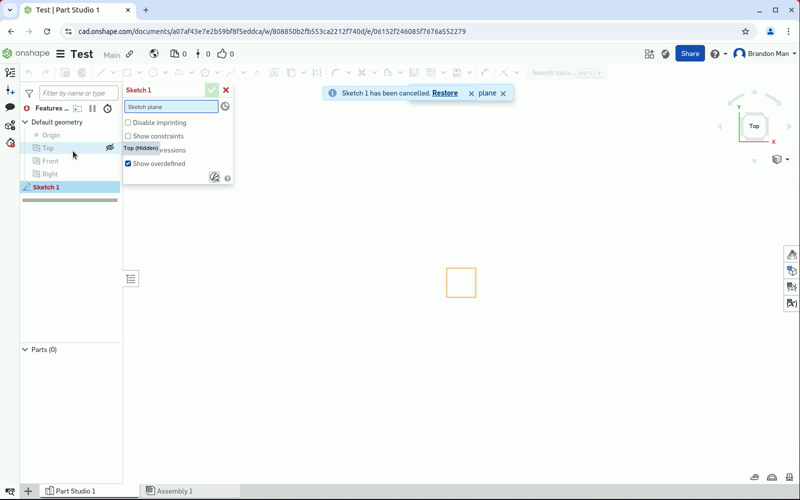
click(73, 150)
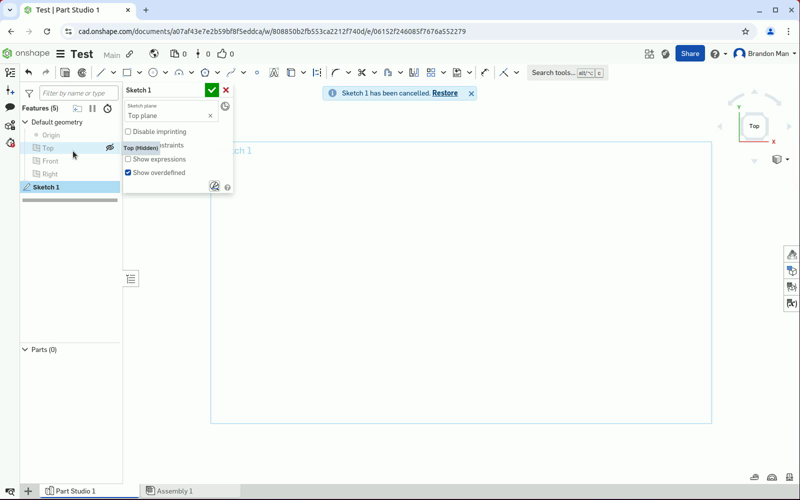
mouse_move(73, 352)
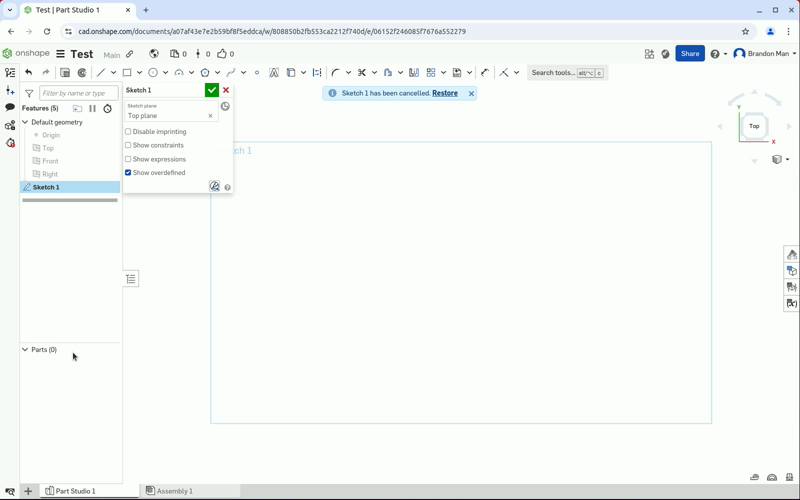
key(y)
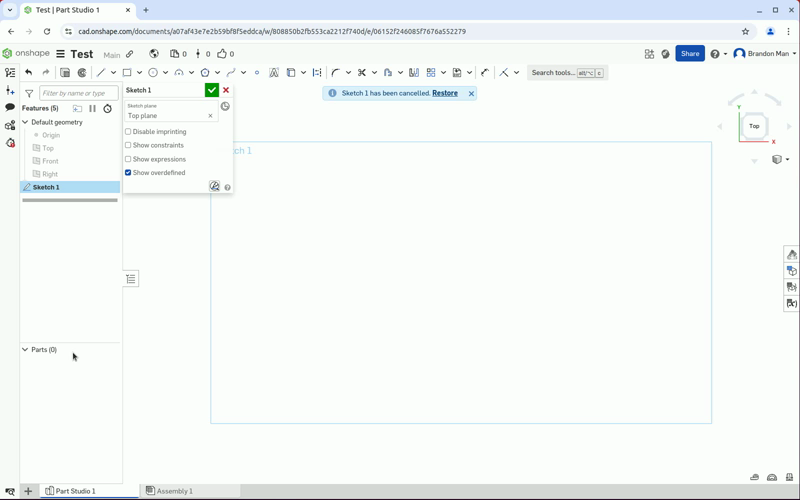
key(l)
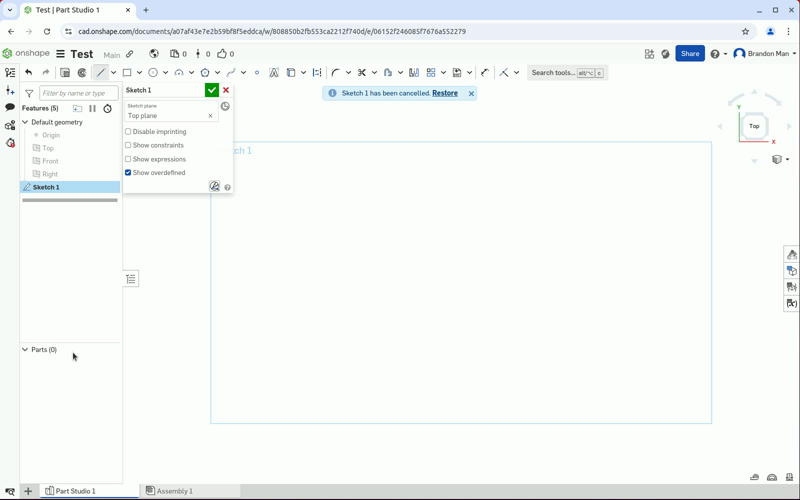
key_down(shift)
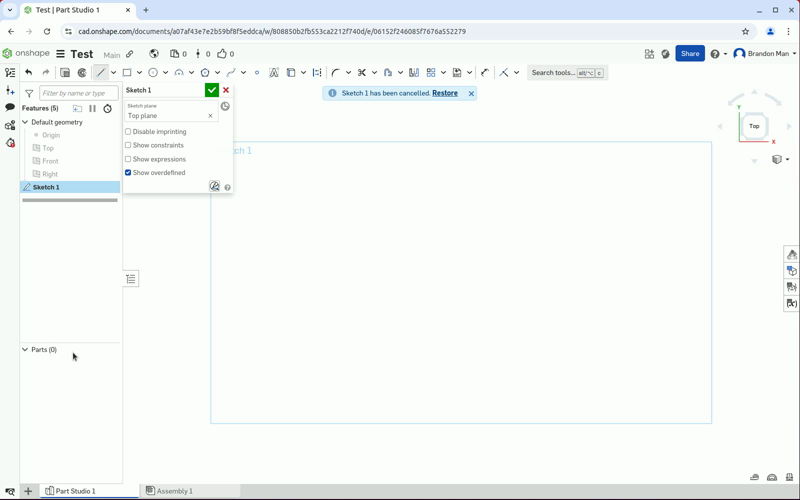
mouse_move(348, 282)
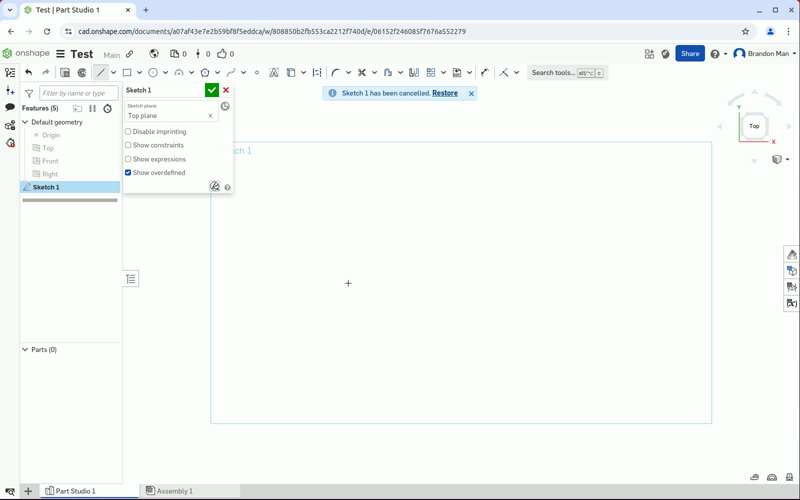
click(348, 282)
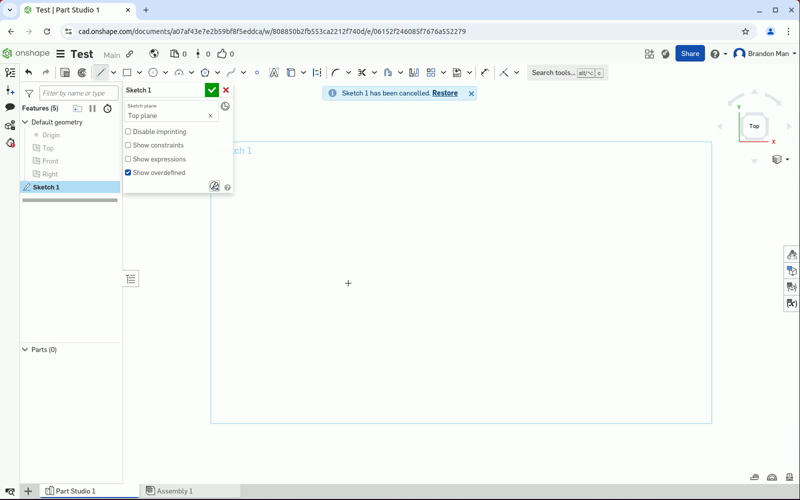
key_up(shift)
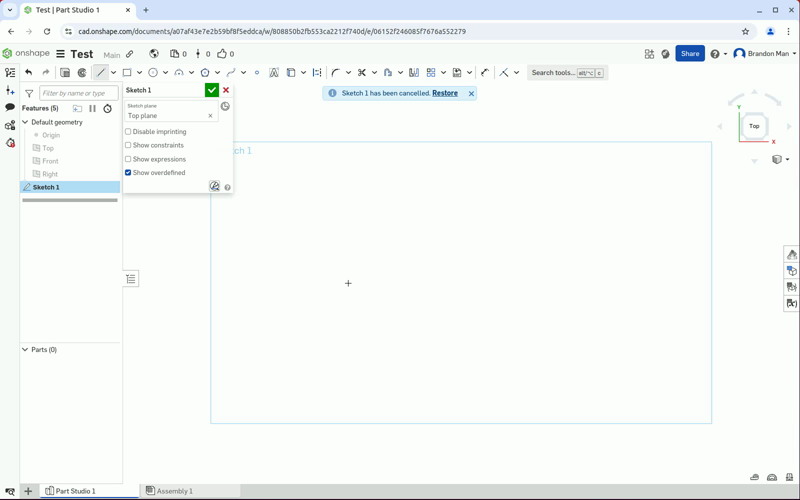
key_down(shift)
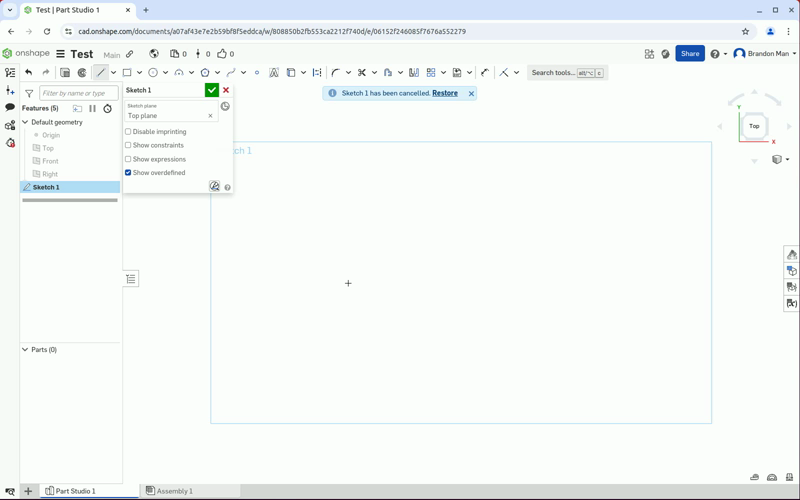
mouse_move(572, 282)
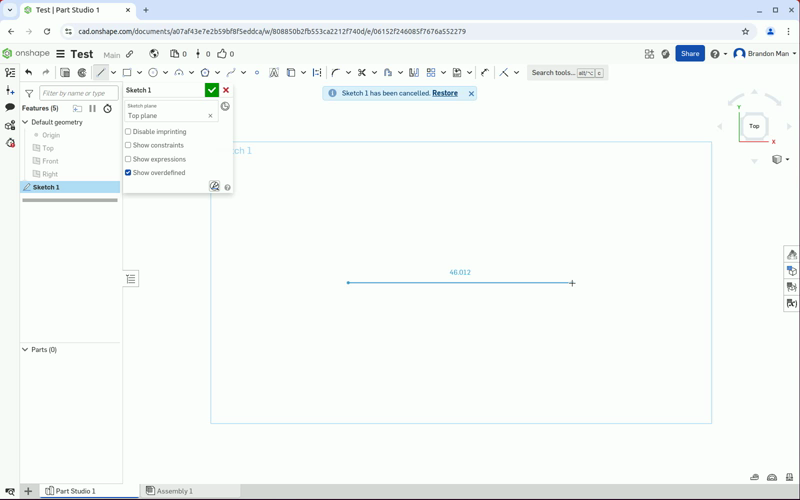
click(572, 282)
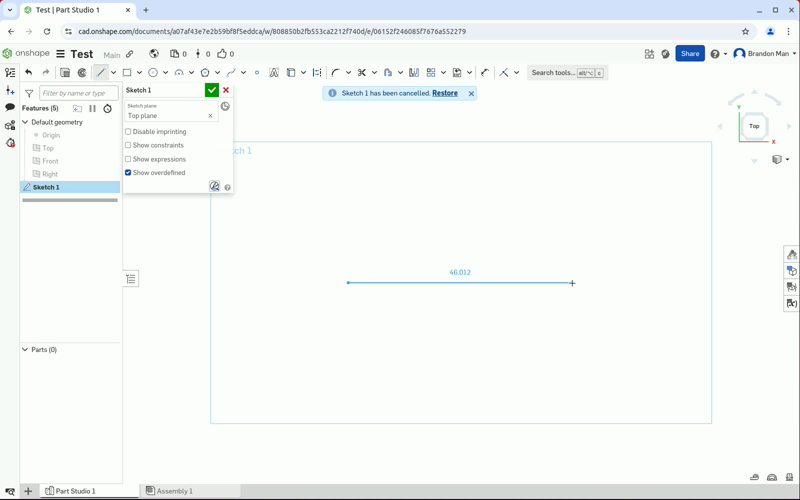
key_up(shift)
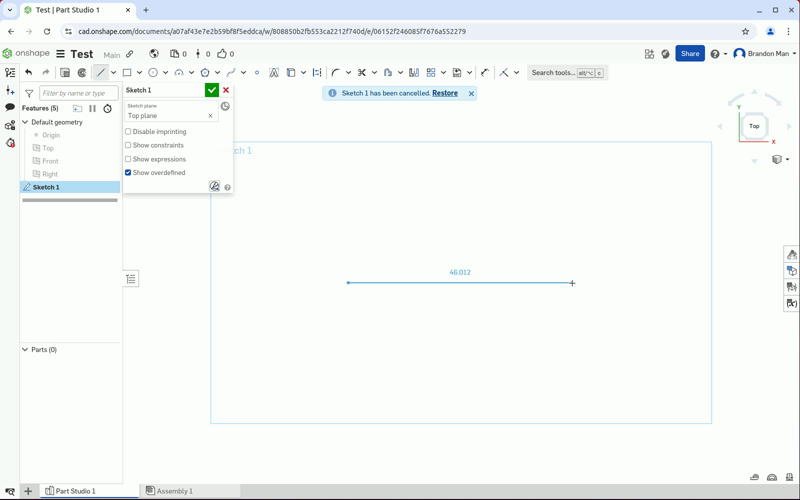
key_down(shift)
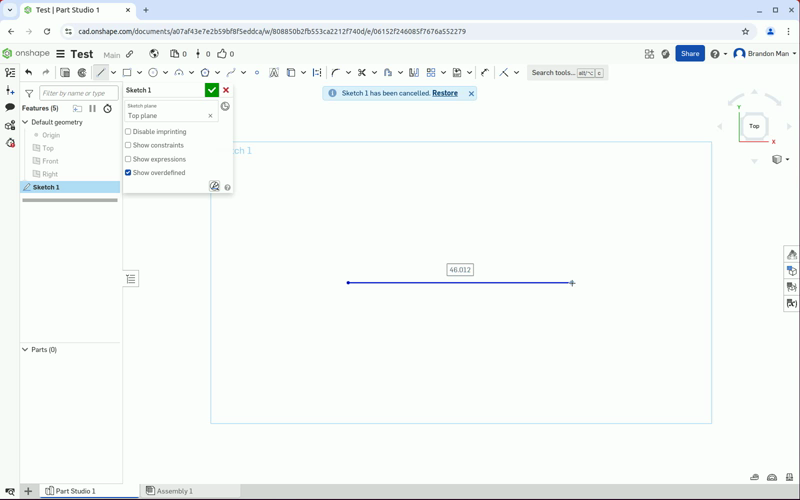
mouse_move(589, 282)
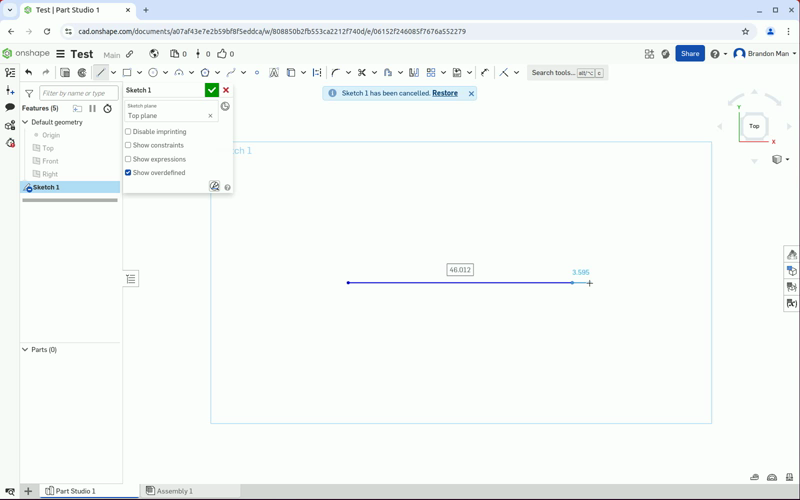
mouse_move(572, 254)
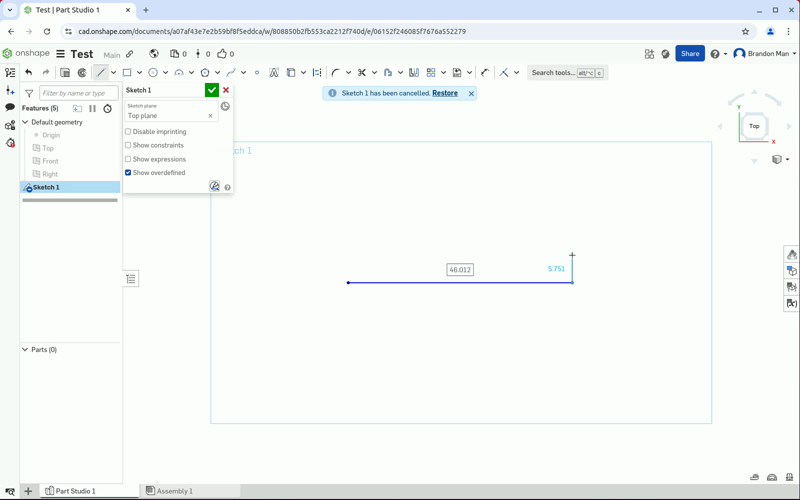
click(572, 254)
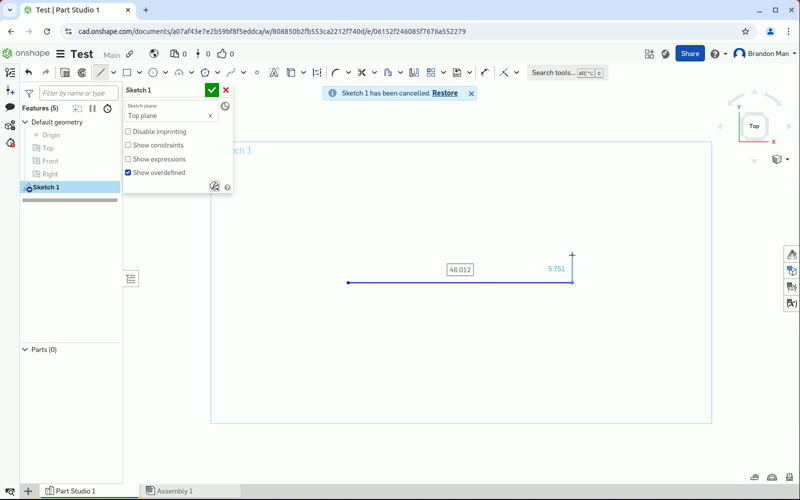
key_up(shift)
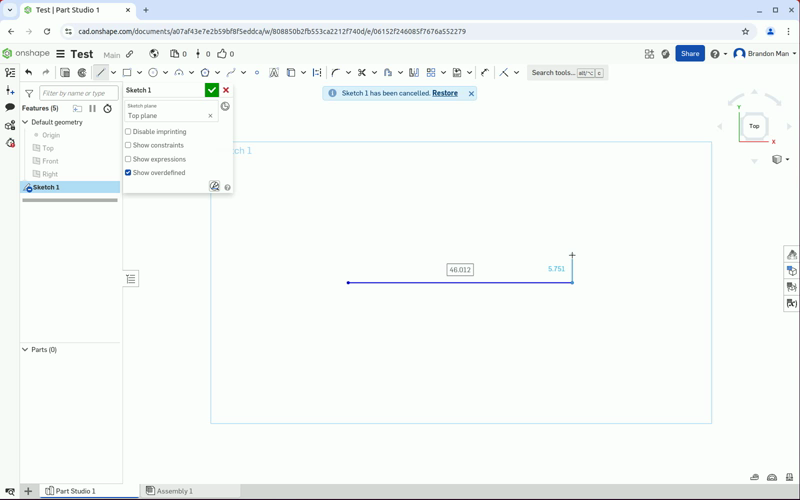
key_down(shift)
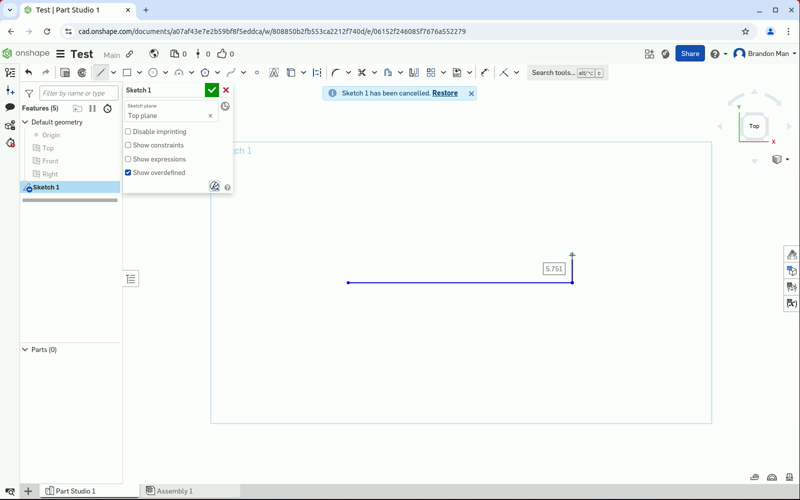
mouse_move(589, 254)
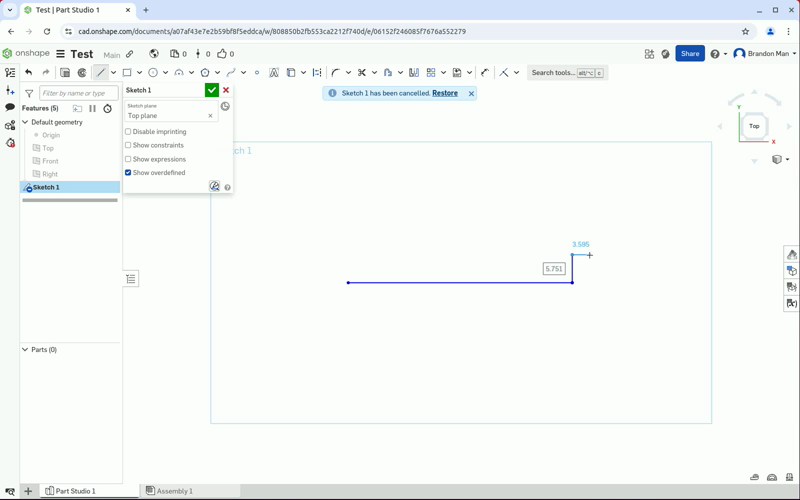
mouse_move(553, 254)
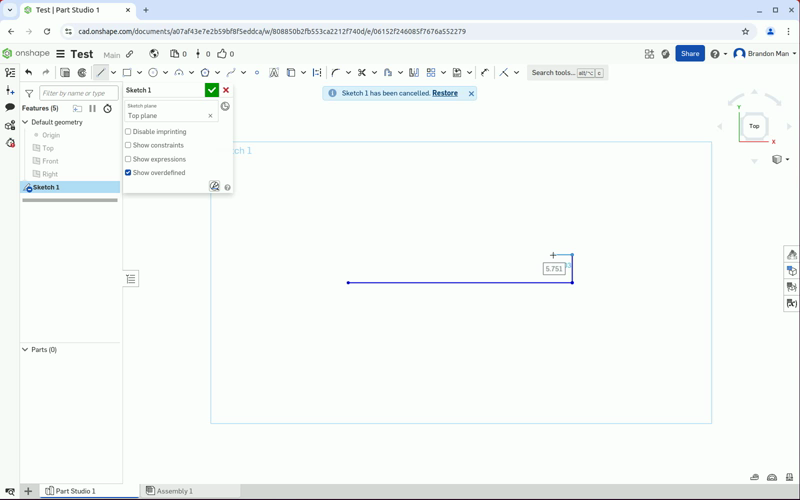
click(553, 254)
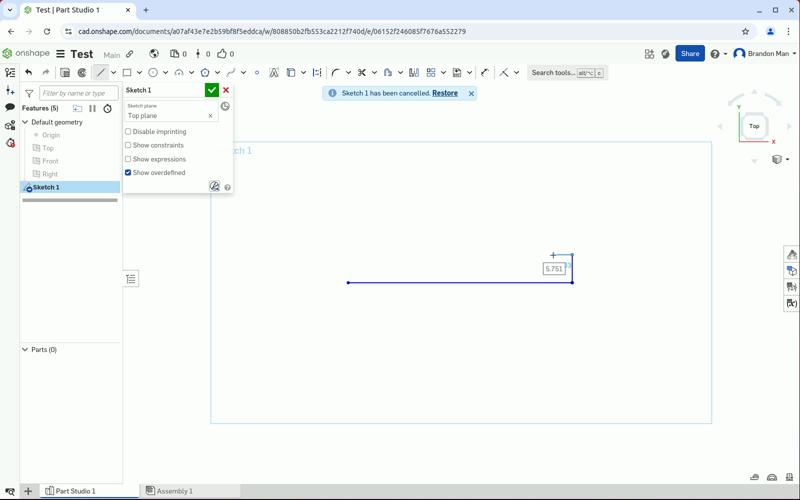
key_up(shift)
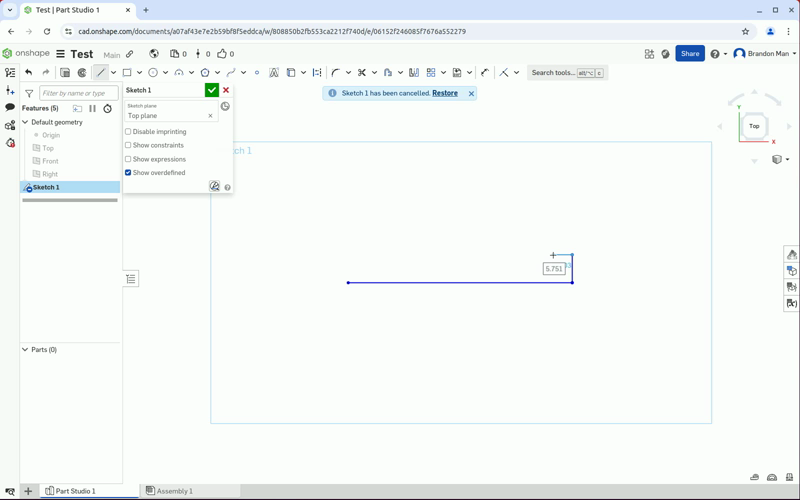
key_down(shift)
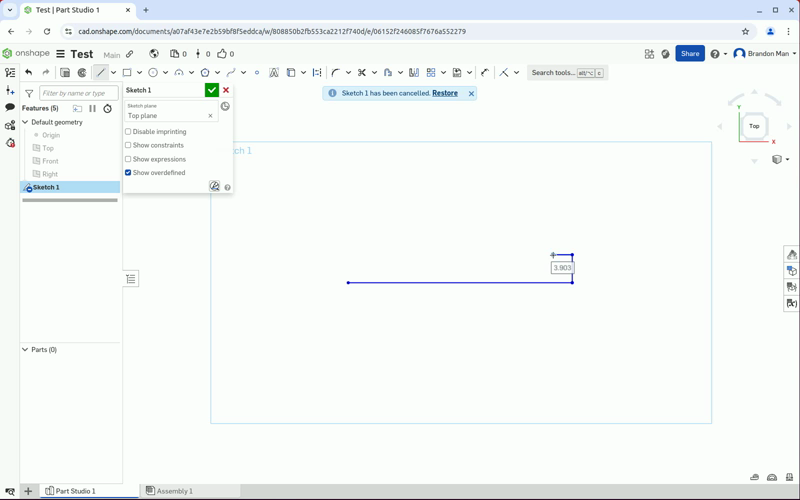
mouse_move(367, 254)
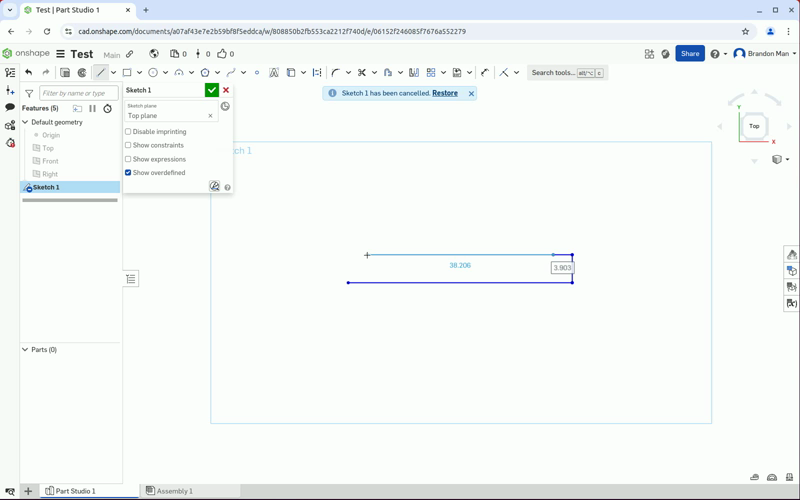
click(367, 254)
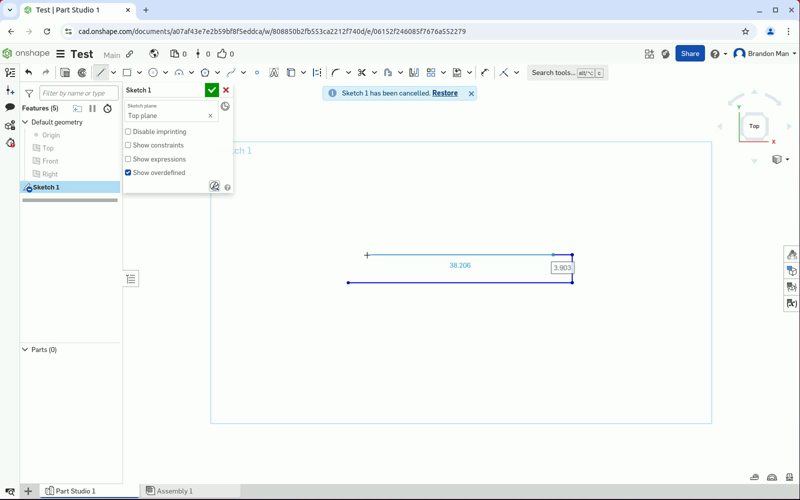
key_up(shift)
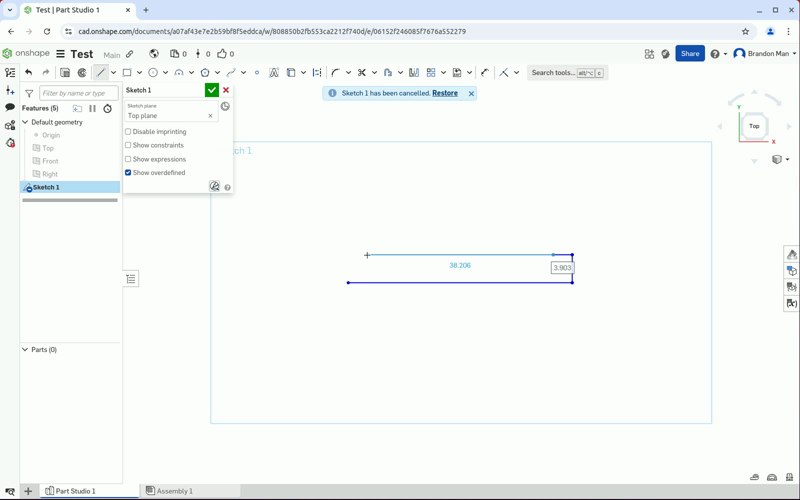
key_down(shift)
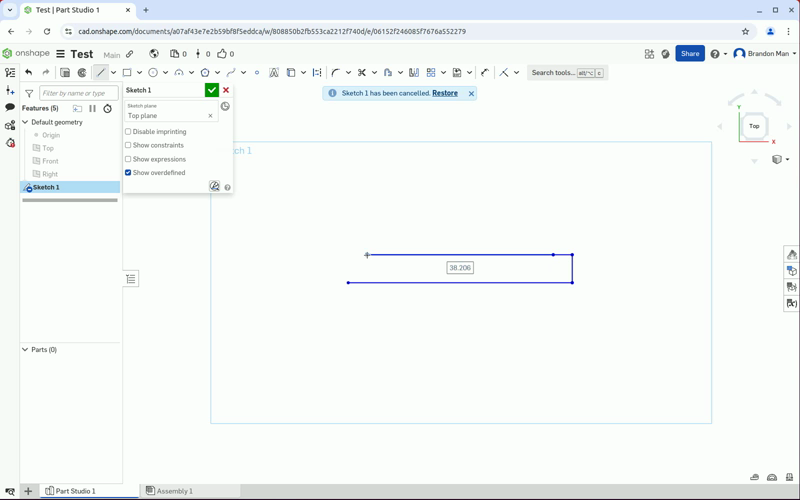
mouse_move(397, 254)
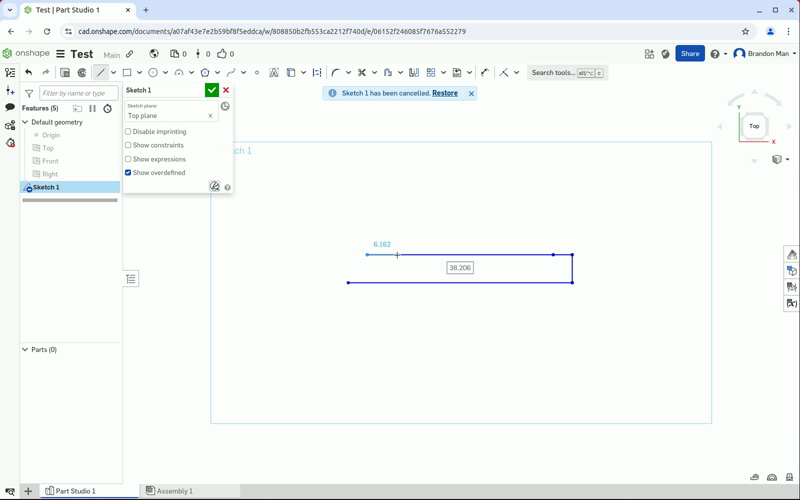
mouse_move(348, 254)
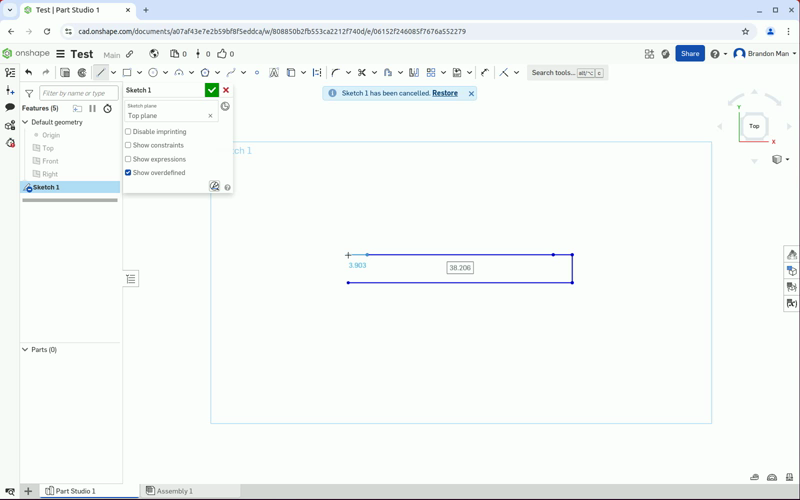
click(348, 254)
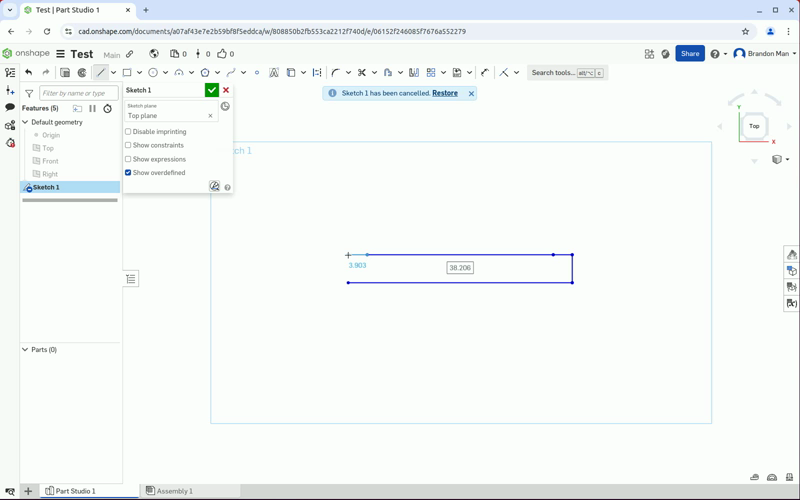
key_up(shift)
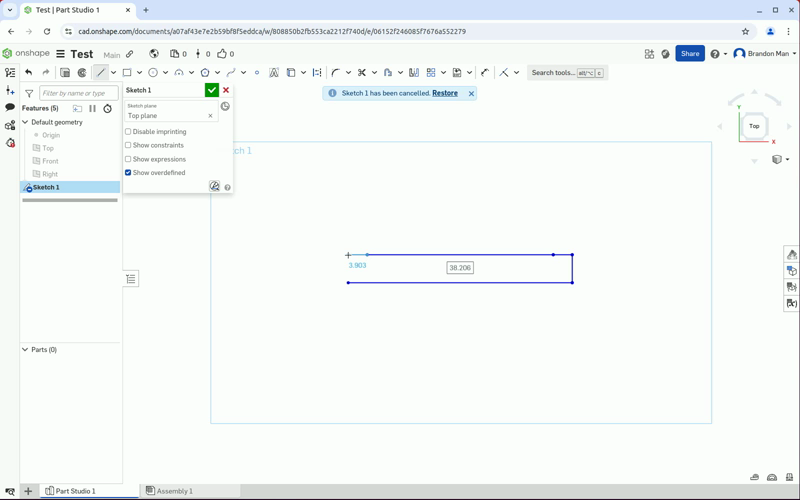
mouse_move(378, 254)
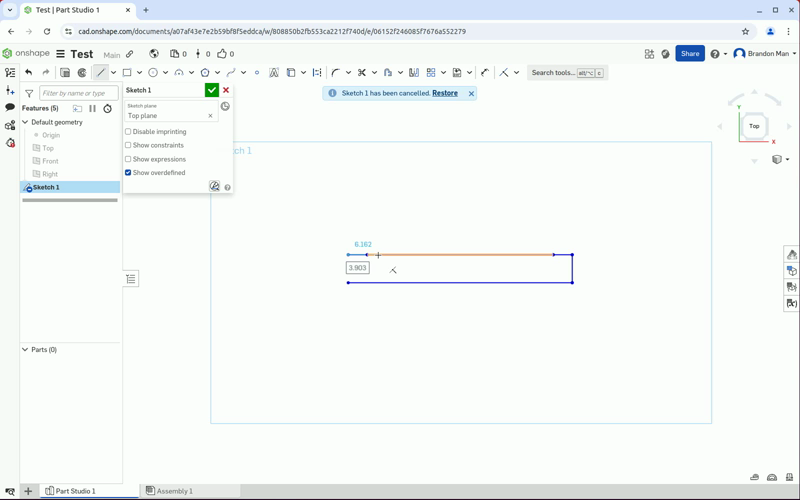
key_down(shift)
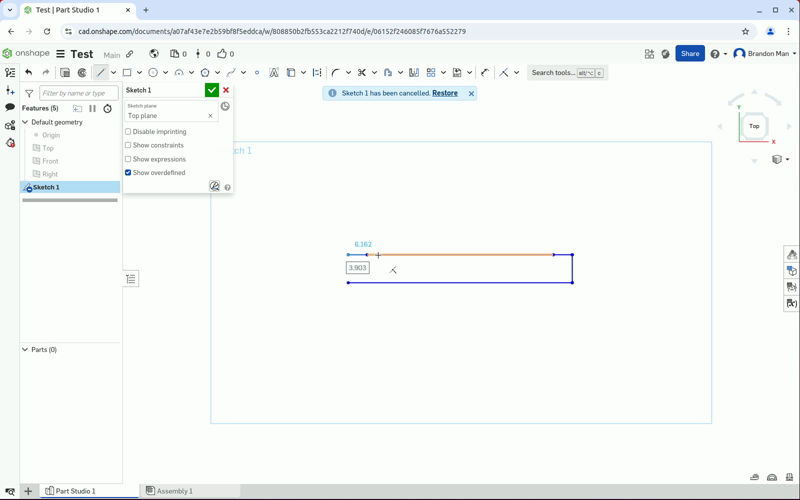
mouse_move(348, 282)
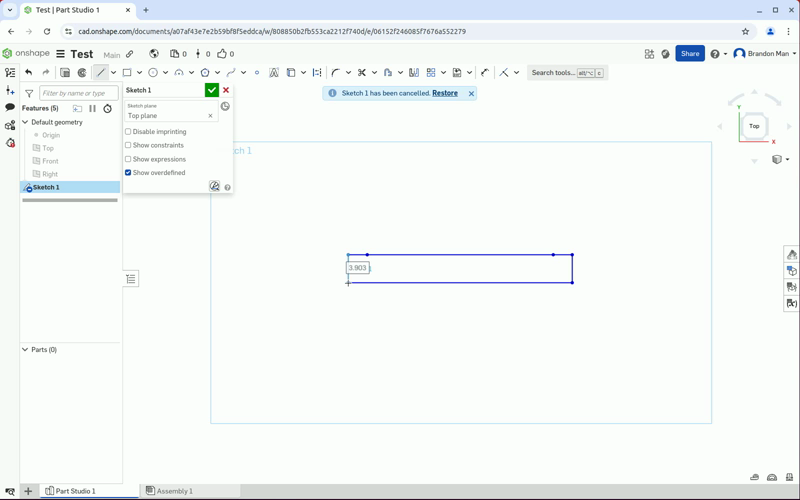
key_up(shift)
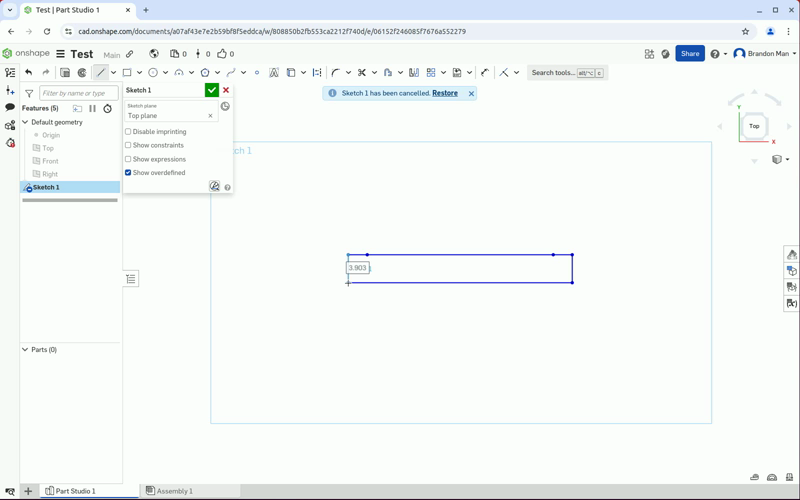
click(348, 282)
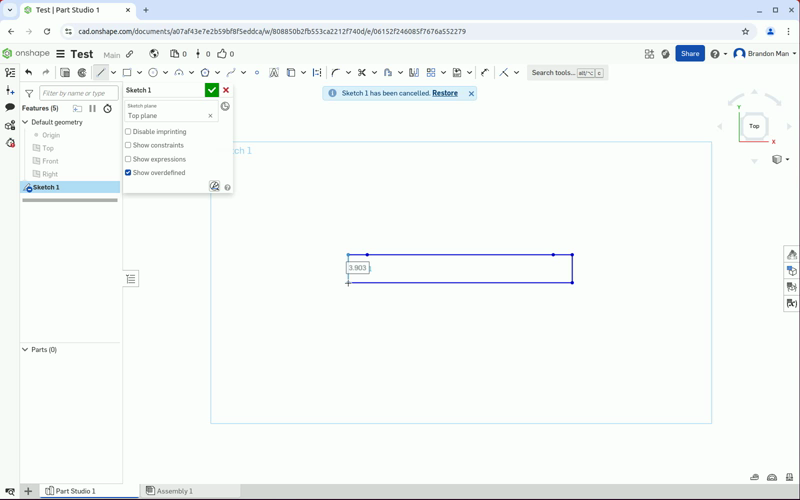
key(esc)
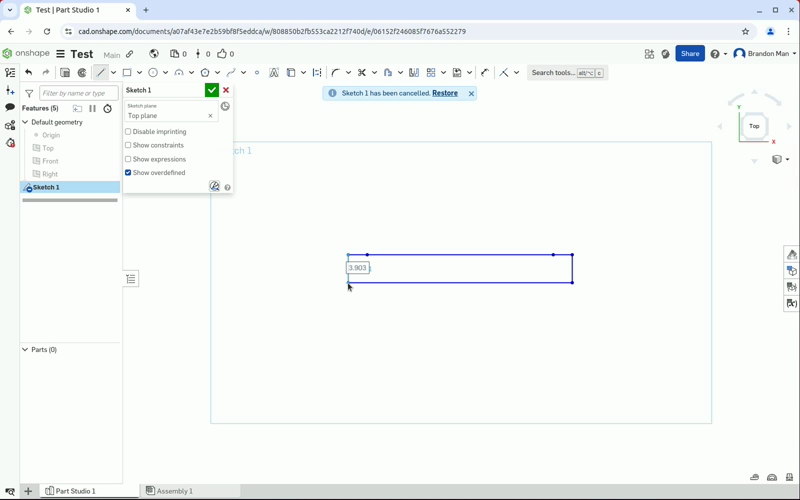
mouse_move(436, 277)
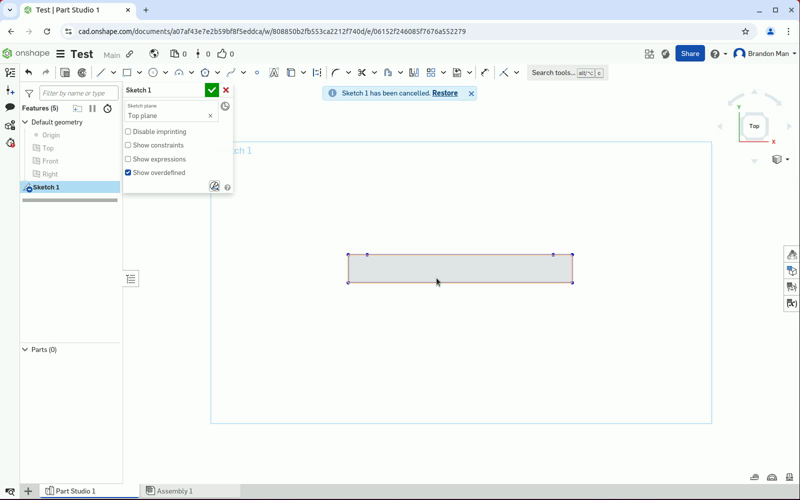
click(436, 277)
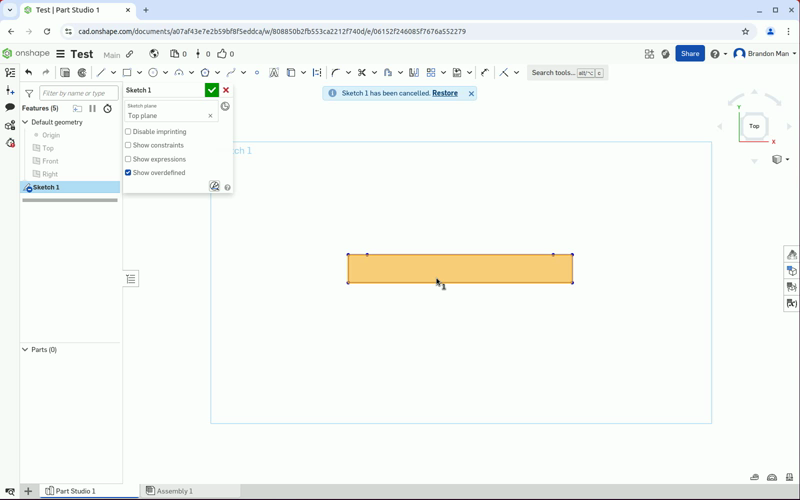
mouse_move(73, 352)
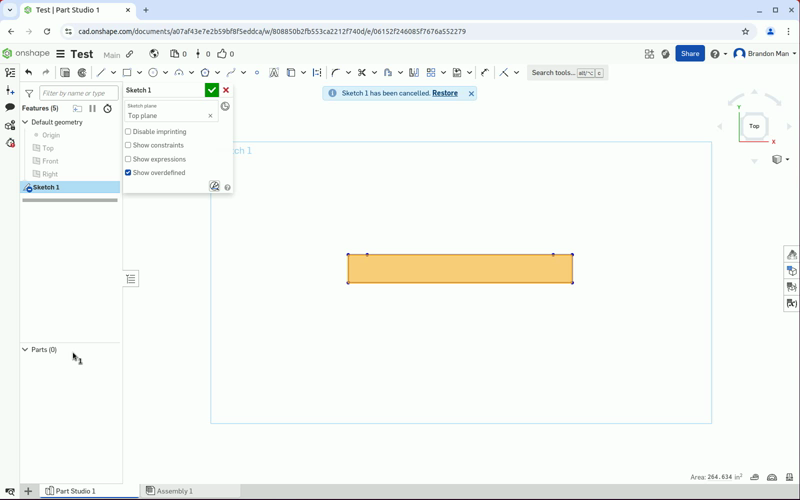
key(shift+y)
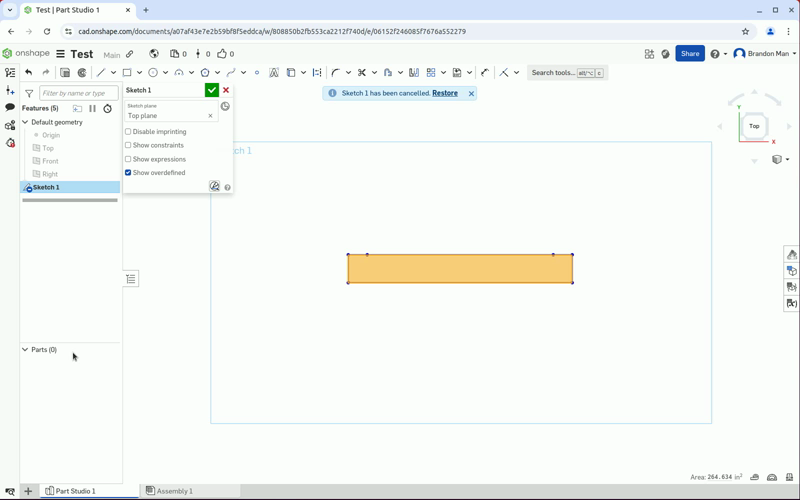
key(shift+e)
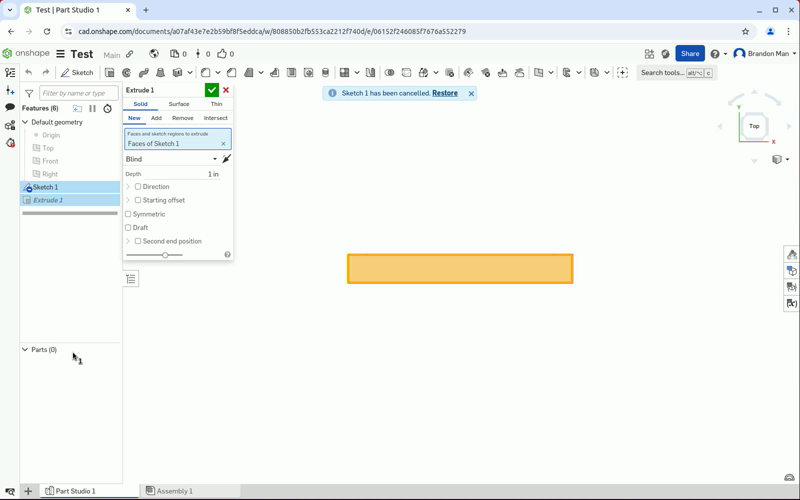
mouse_move(143, 106)
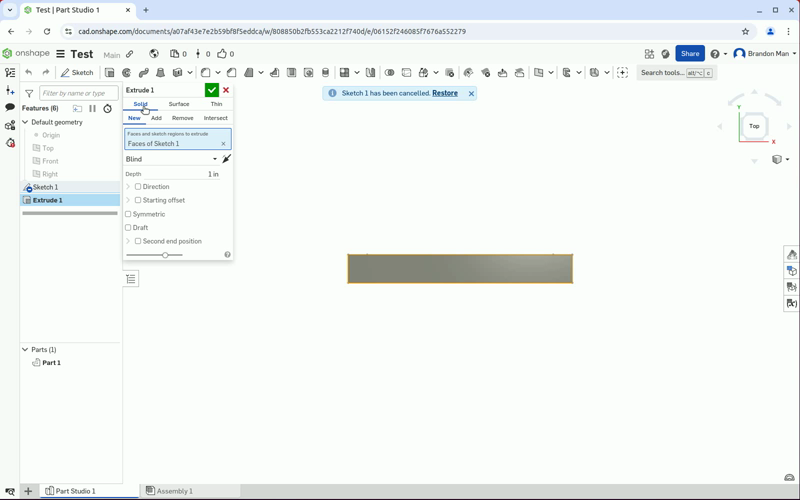
click(143, 106)
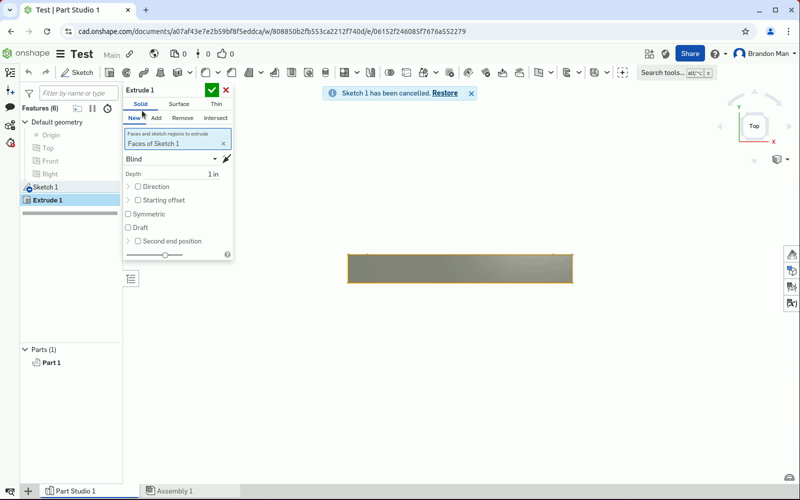
mouse_move(137, 120)
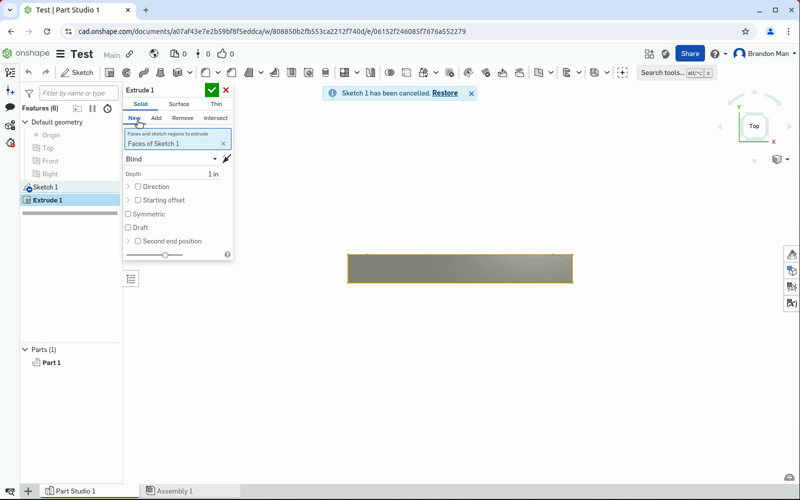
click(137, 120)
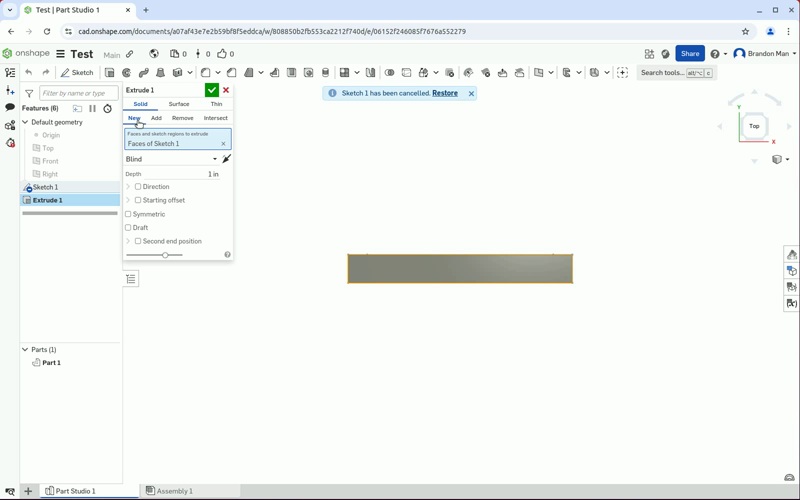
key(tab, 4)
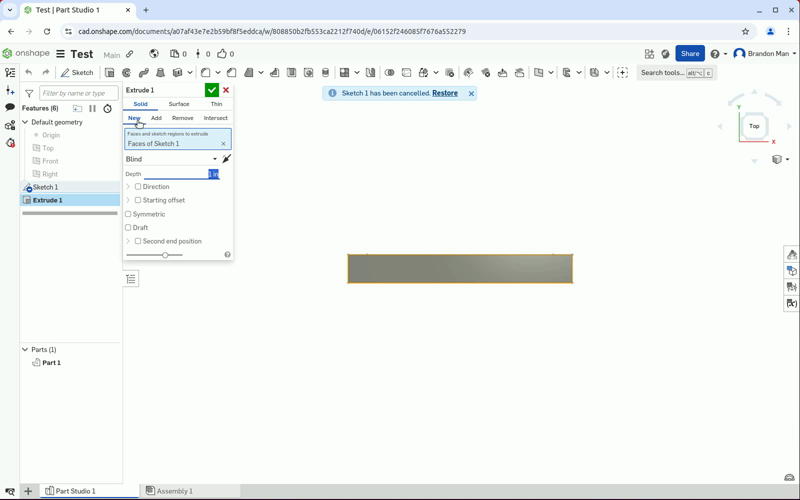
text(3.851)
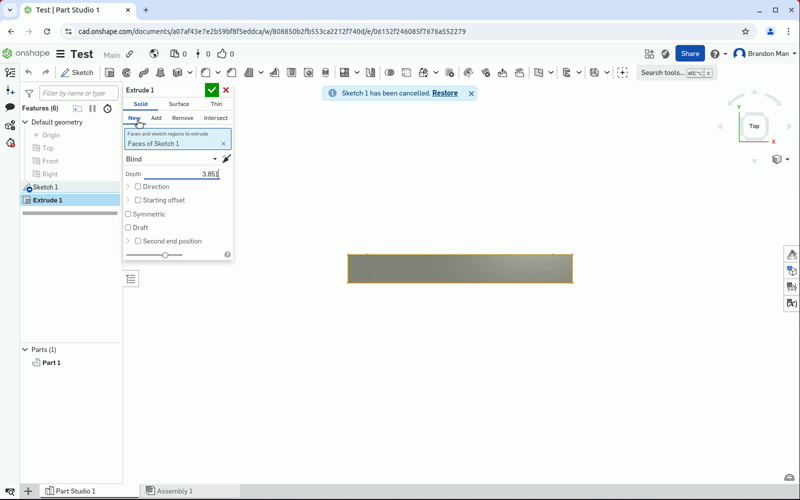
key(enter)
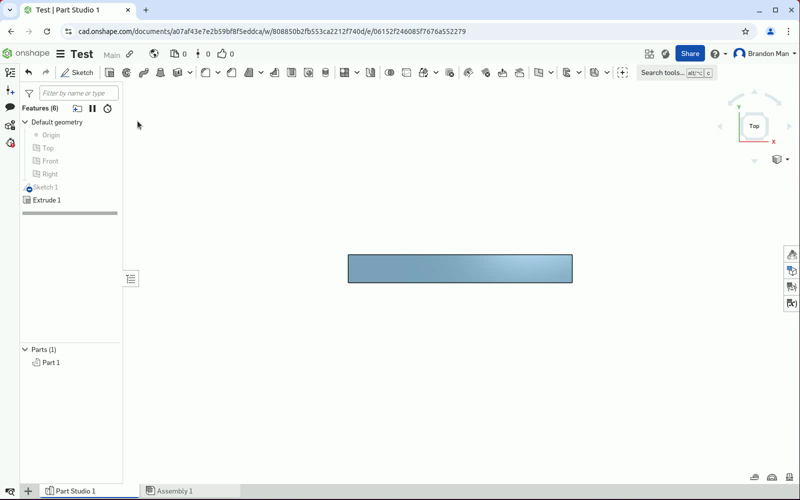
key(shift+h)
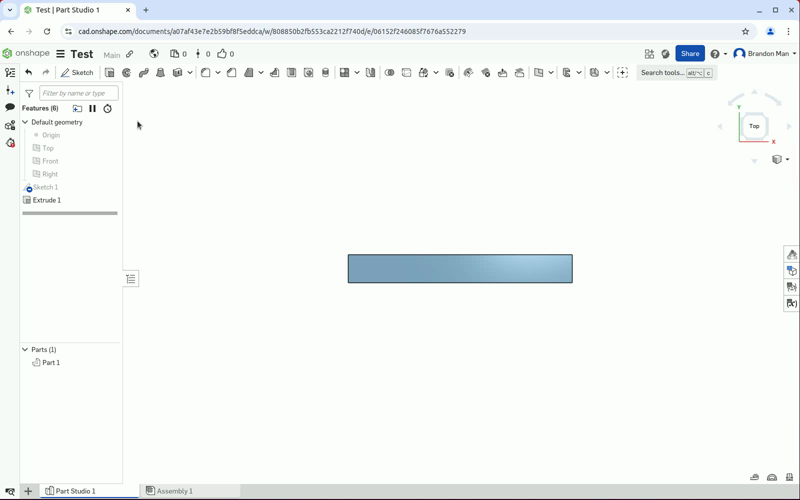
key(shift+h)
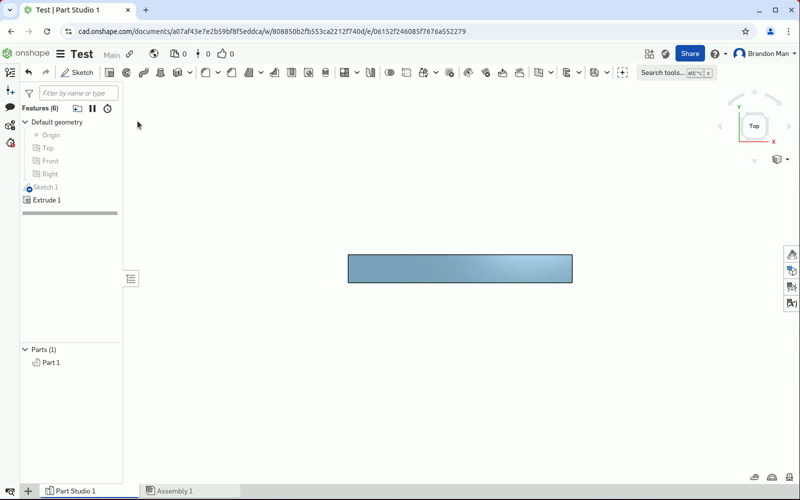
mouse_move(73, 189)
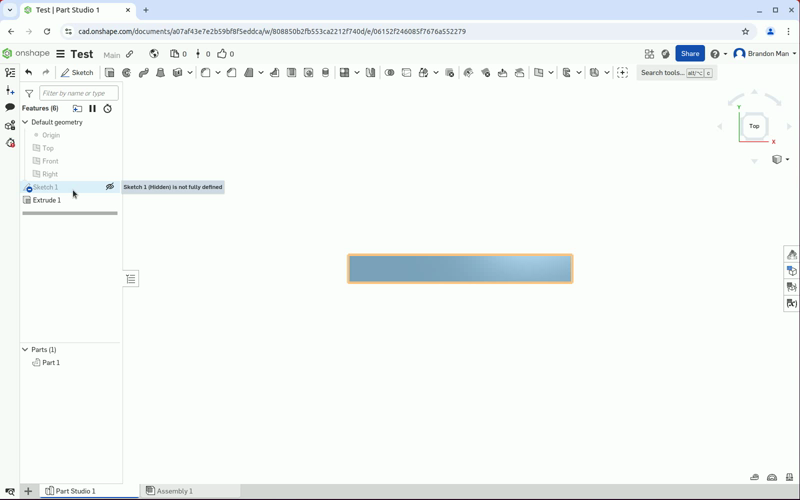
click(73, 189)
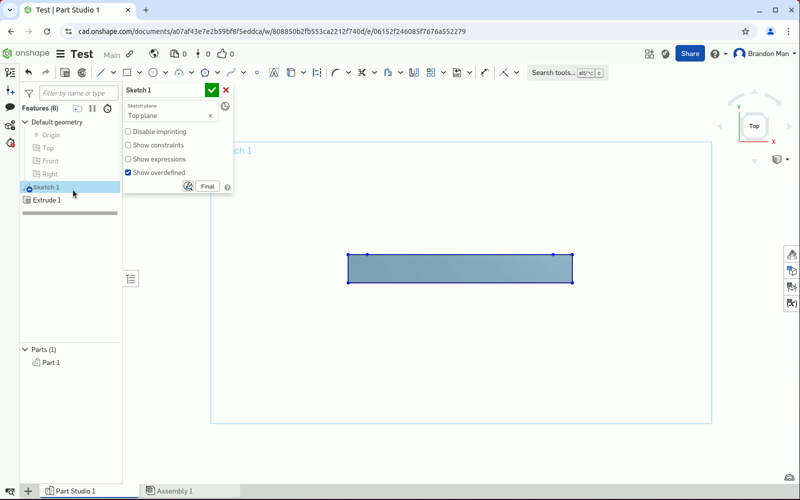
mouse_move(229, 92)
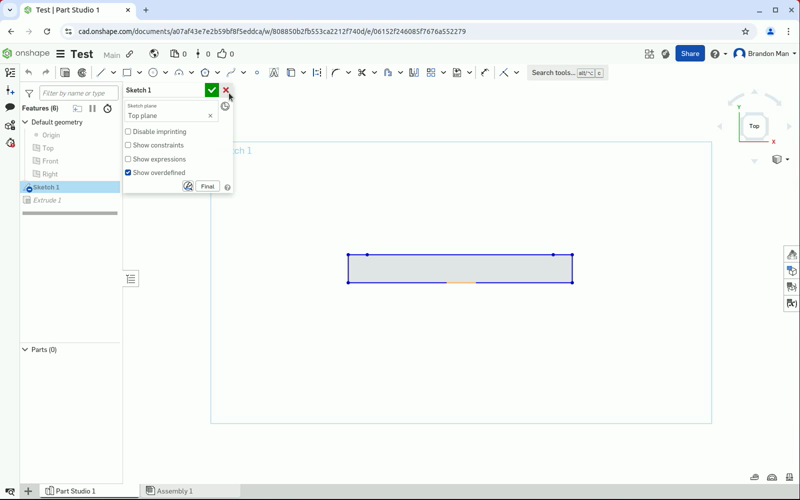
click(229, 92)
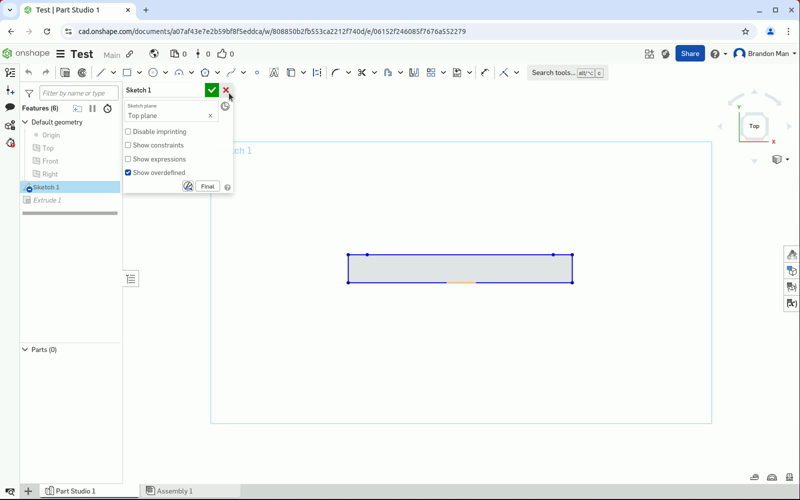
key(shift+s)
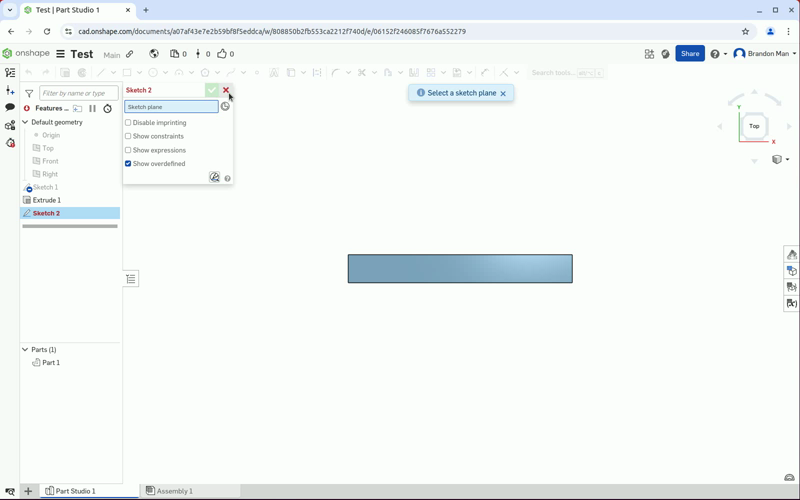
mouse_move(73, 150)
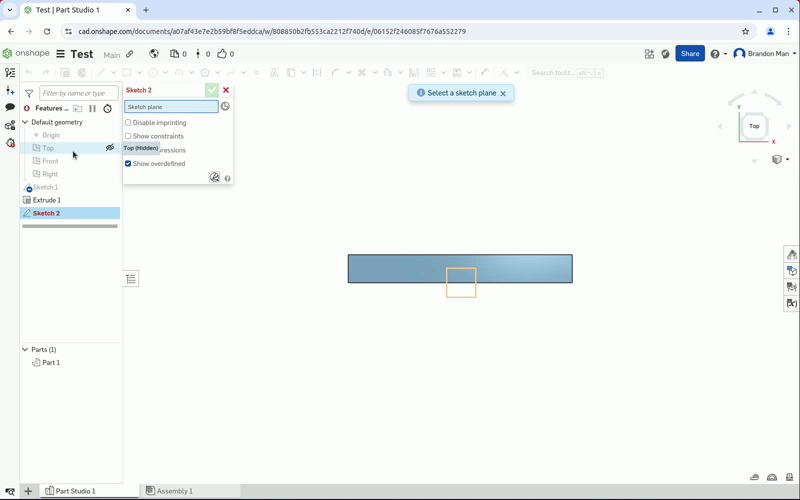
click(73, 150)
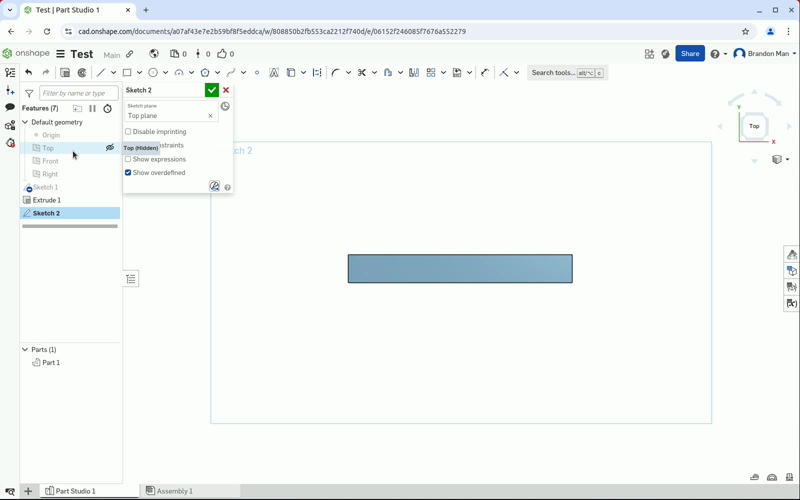
mouse_move(73, 352)
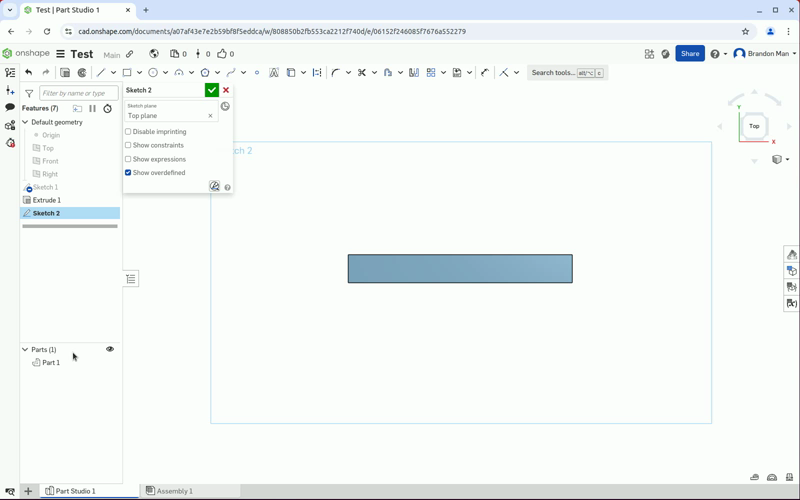
key(y)
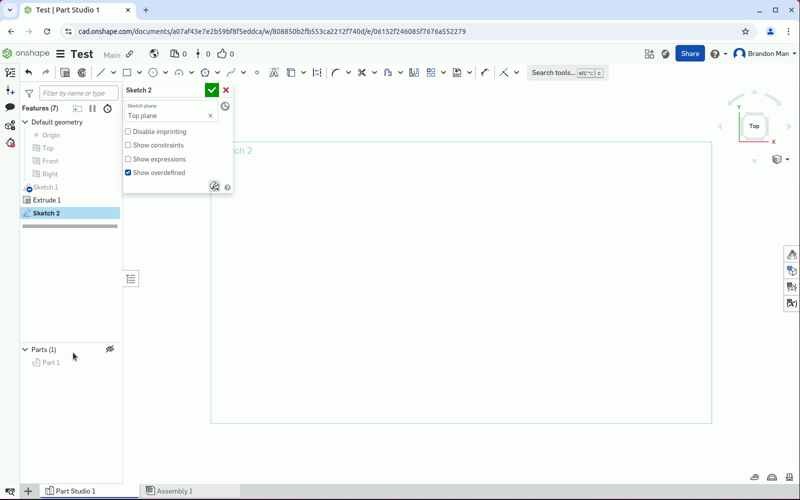
key(l)
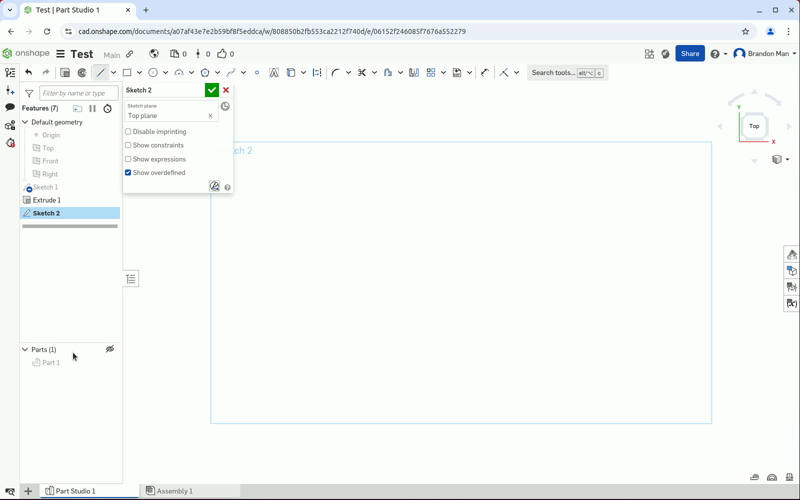
key_down(shift)
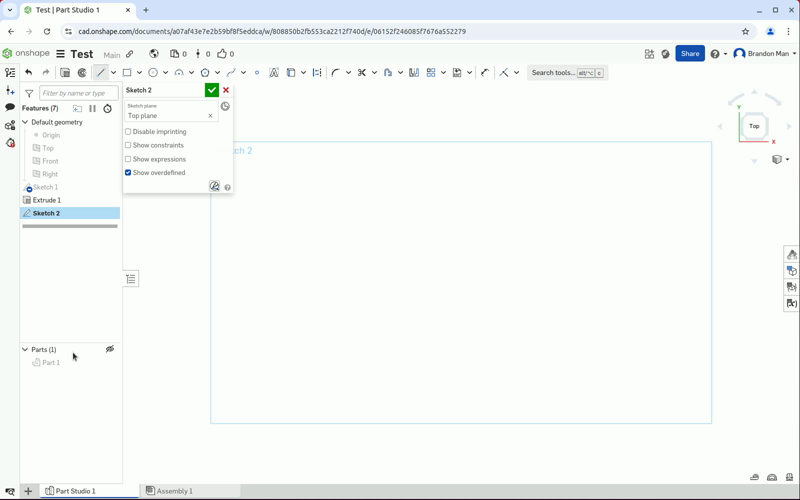
mouse_move(385, 198)
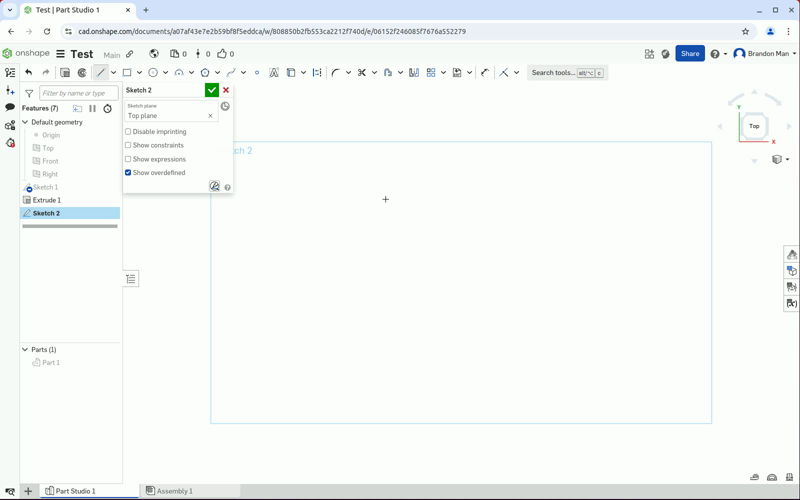
click(385, 198)
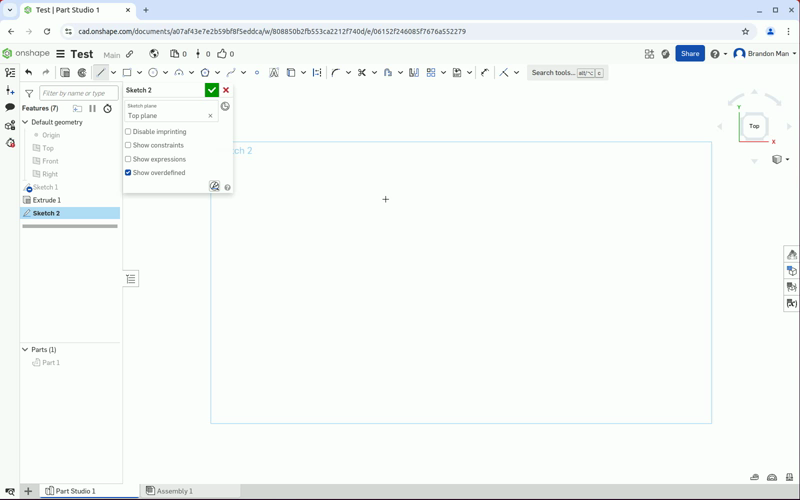
key_up(shift)
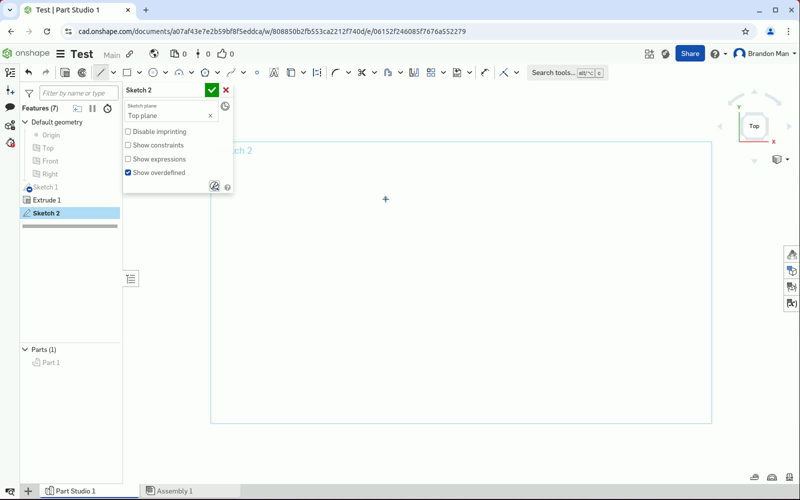
key_down(shift)
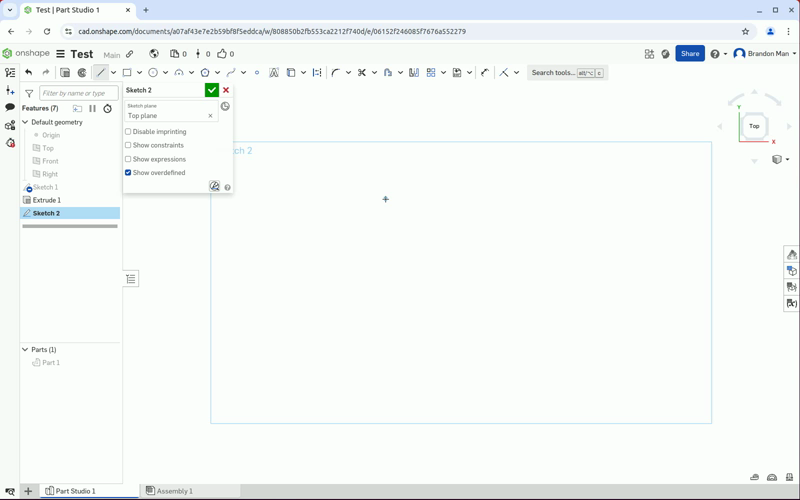
mouse_move(535, 198)
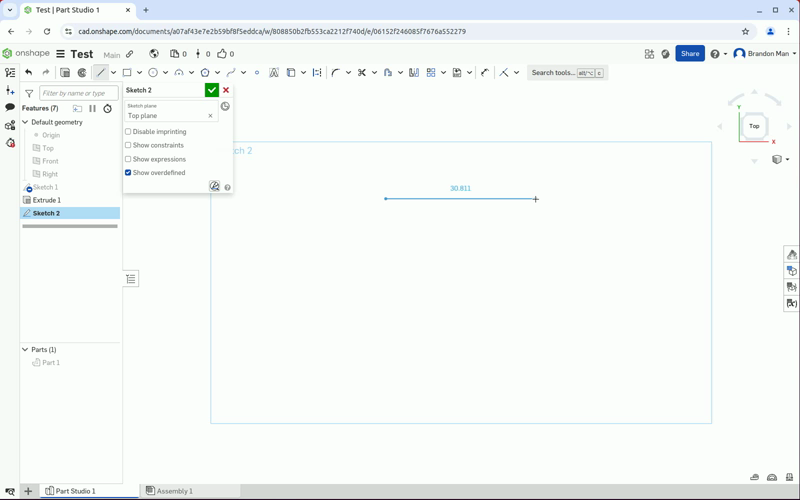
click(535, 198)
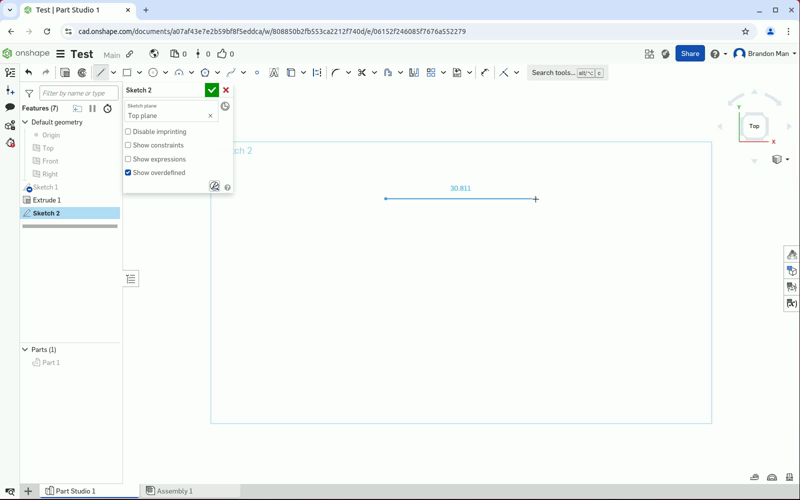
key_up(shift)
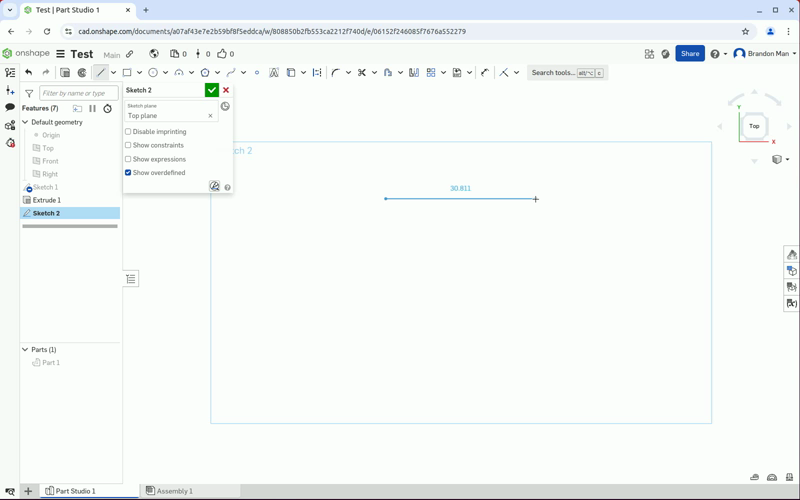
key_down(shift)
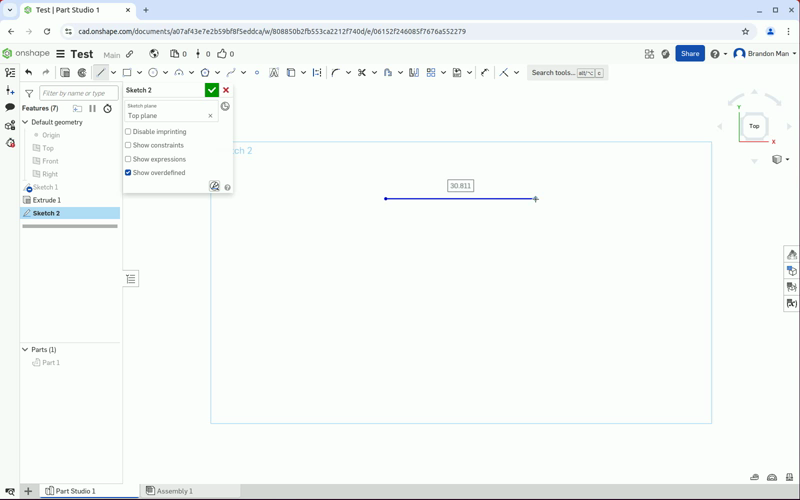
mouse_move(565, 198)
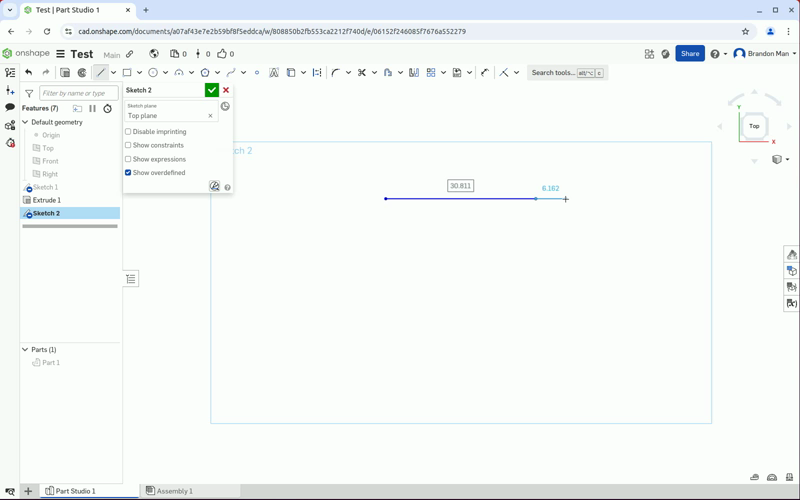
mouse_move(535, 170)
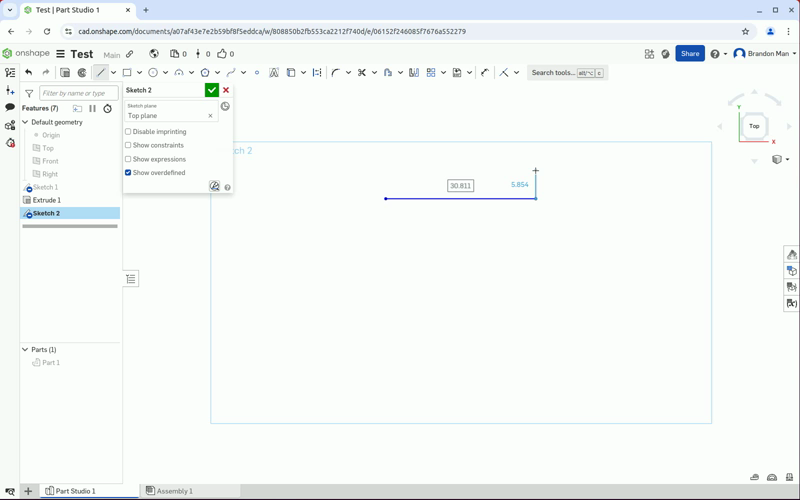
click(535, 170)
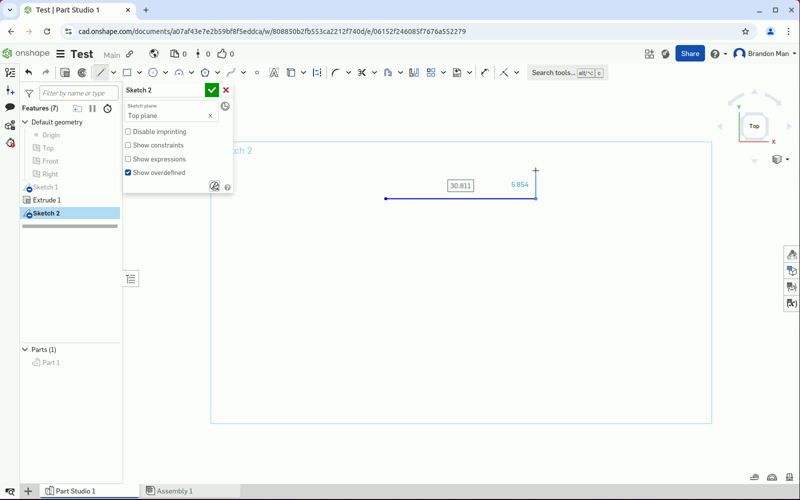
key_up(shift)
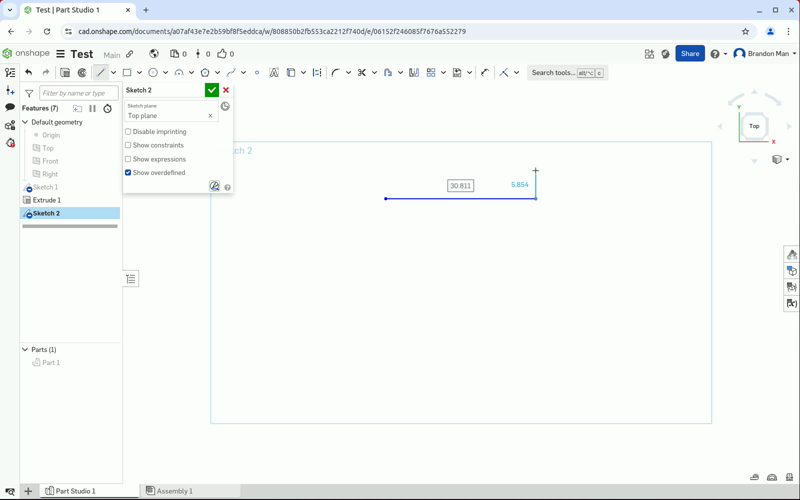
key_down(shift)
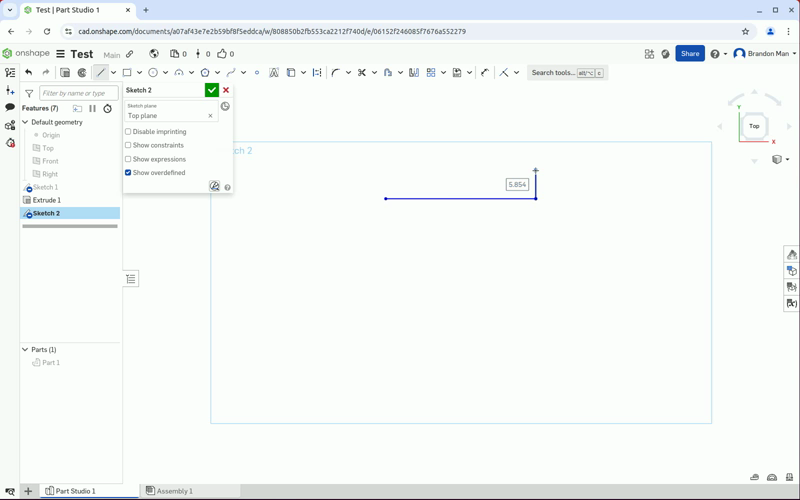
mouse_move(385, 170)
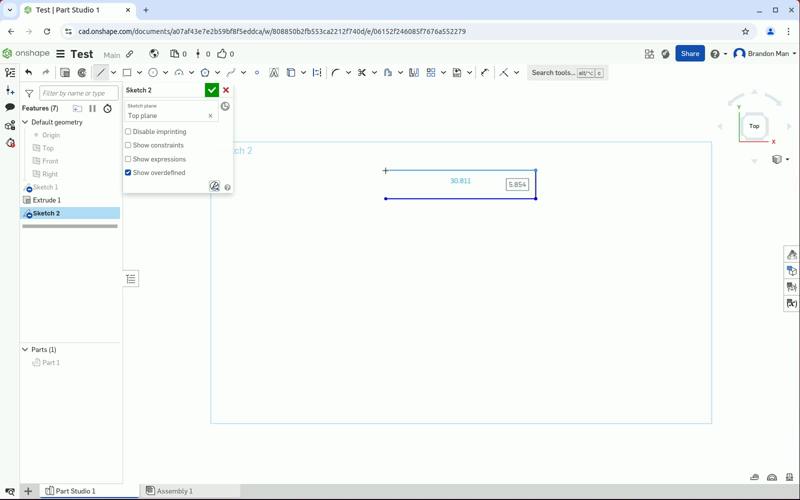
click(385, 170)
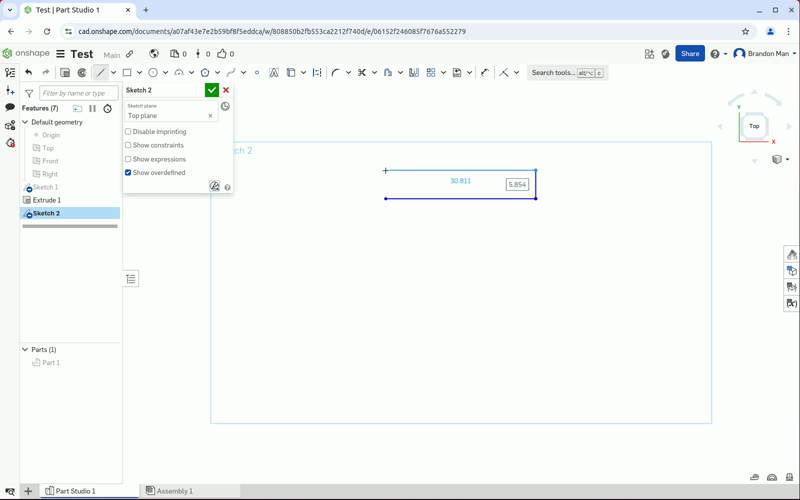
key_up(shift)
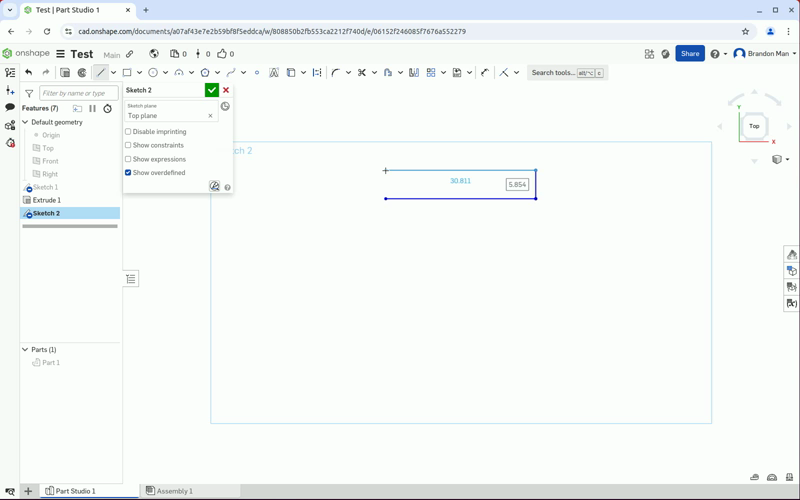
mouse_move(415, 170)
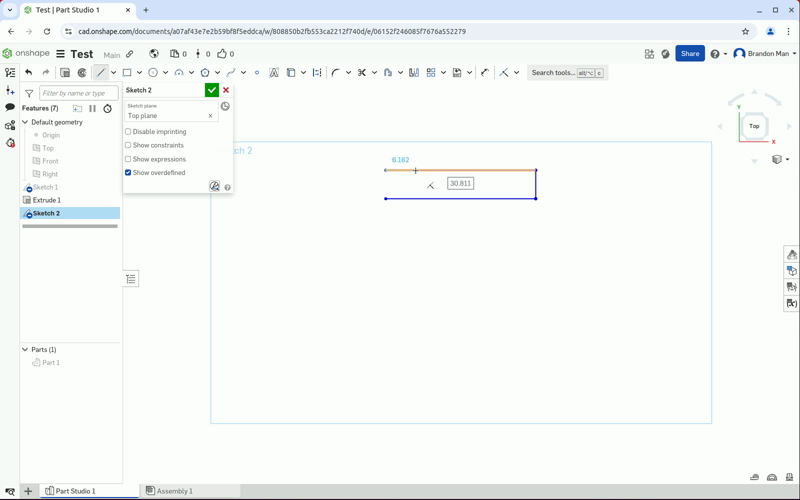
key_down(shift)
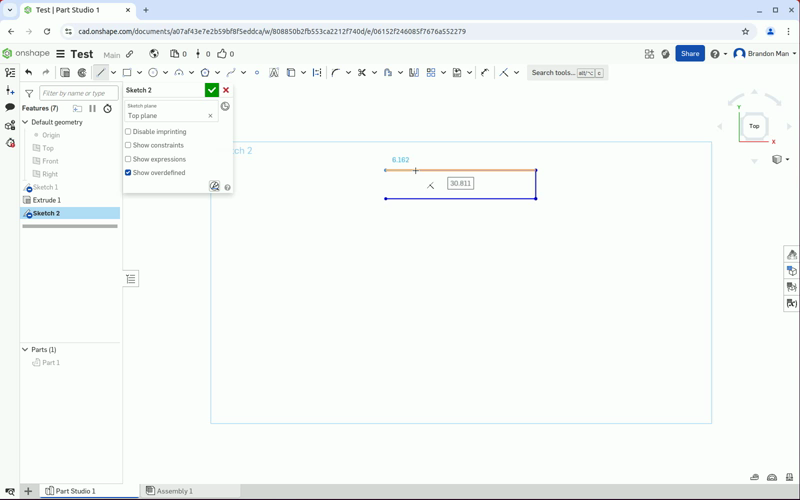
mouse_move(385, 198)
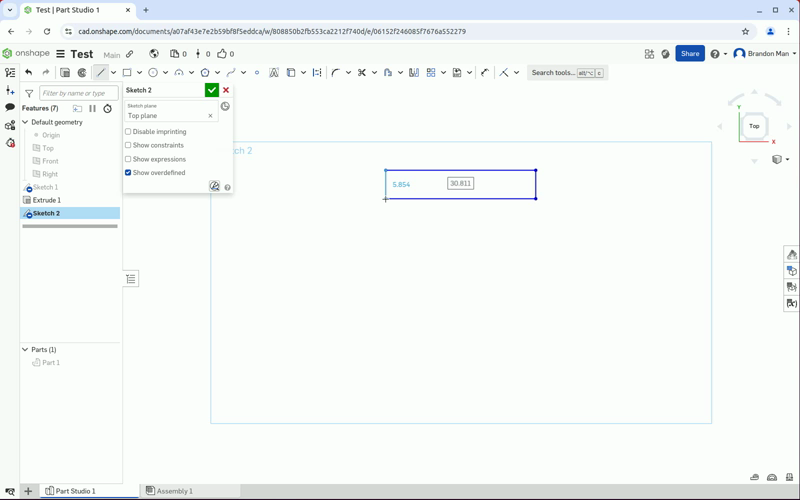
key_up(shift)
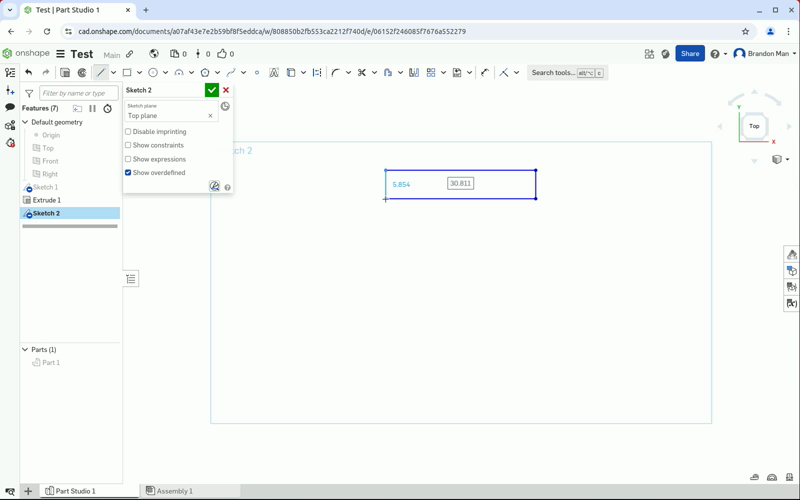
click(385, 198)
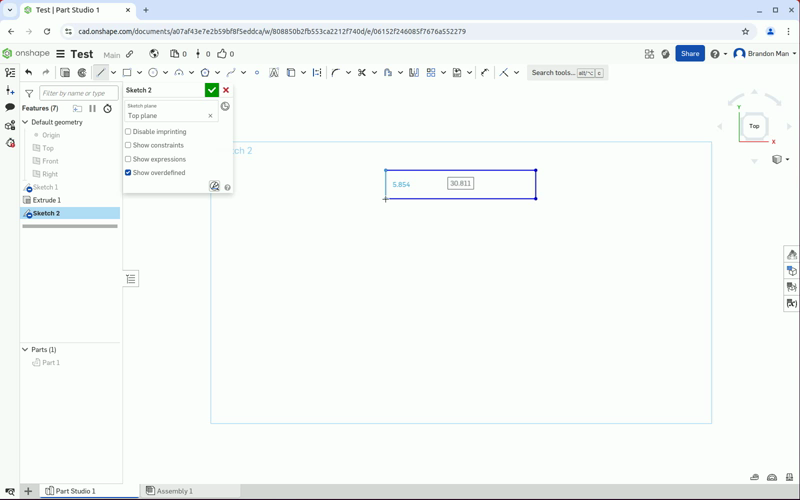
key(esc)
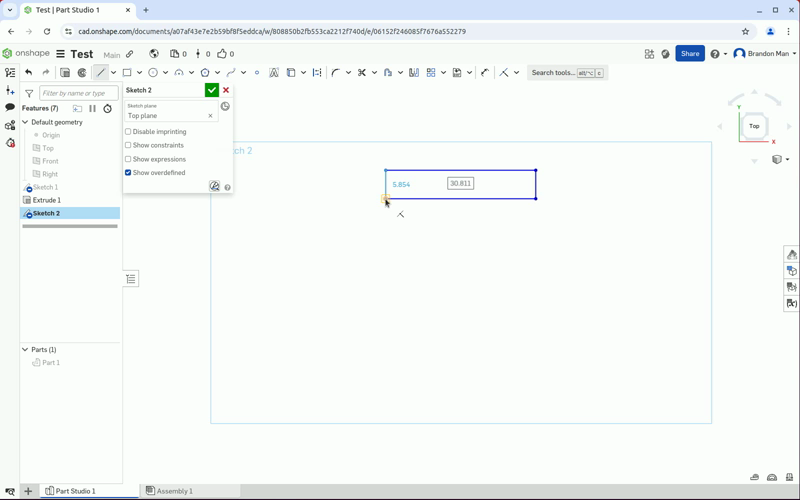
mouse_move(475, 189)
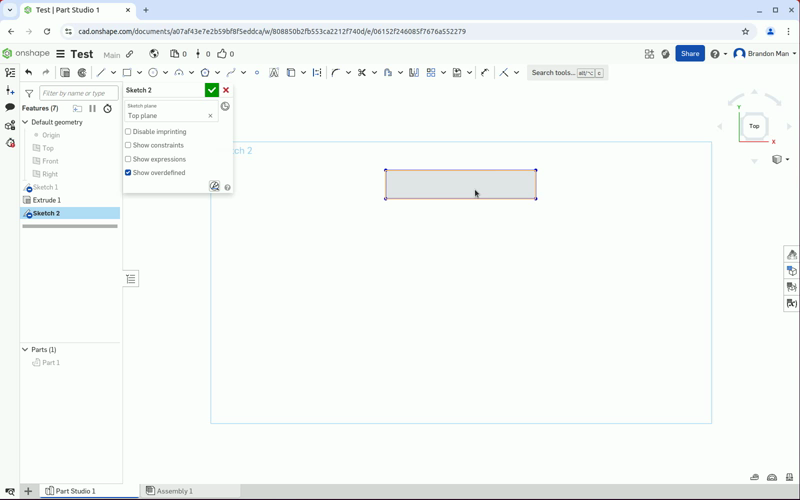
click(475, 189)
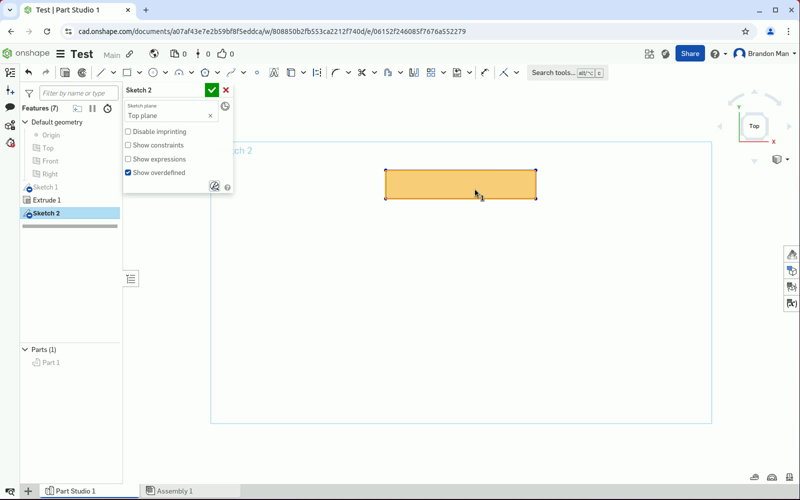
mouse_move(73, 352)
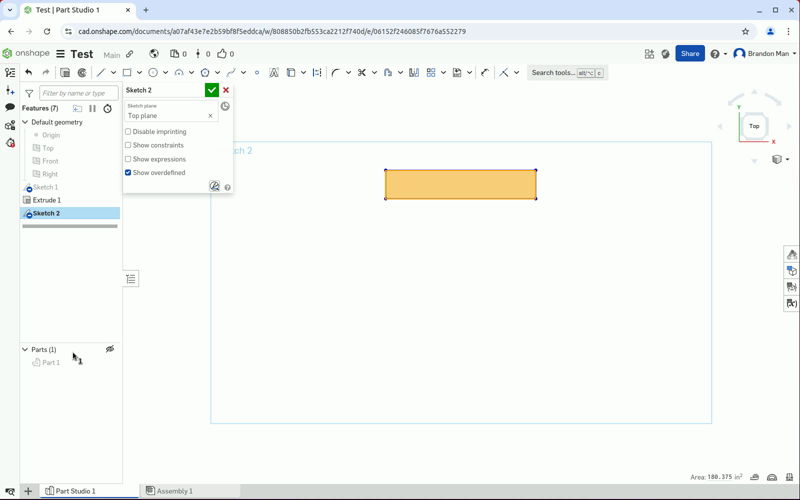
key(shift+y)
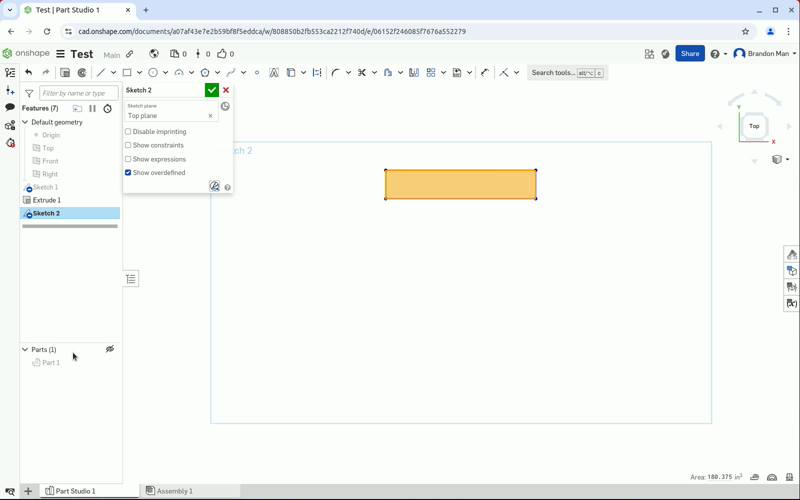
key(shift+e)
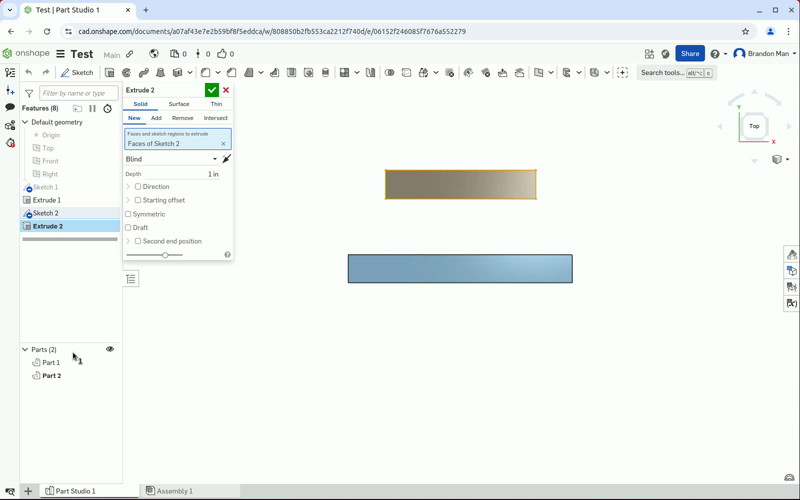
mouse_move(143, 106)
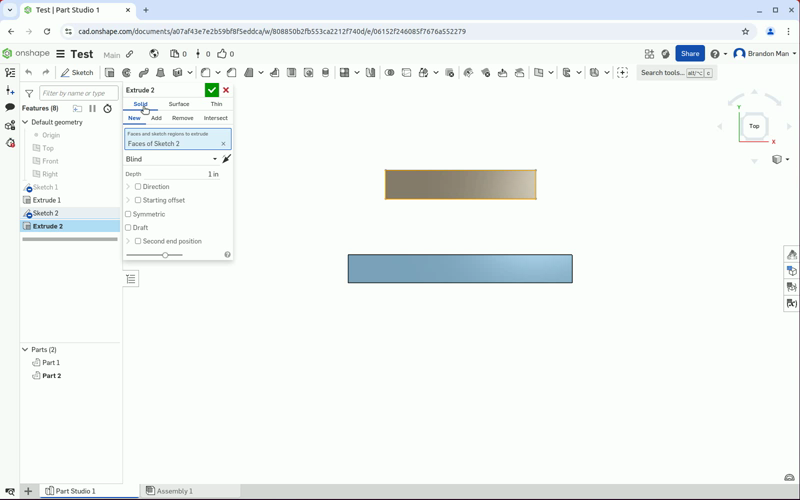
click(143, 106)
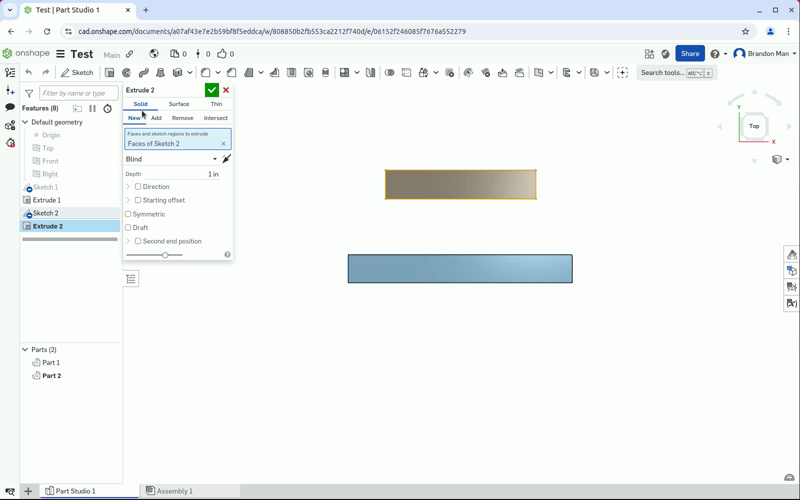
mouse_move(137, 120)
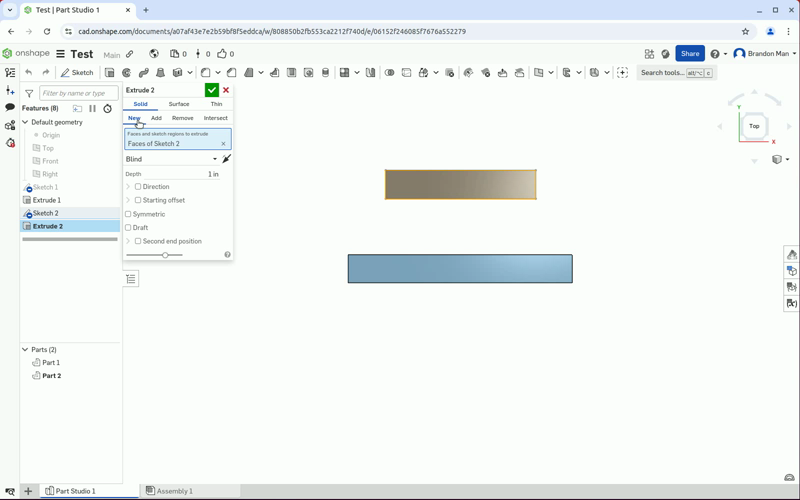
click(137, 120)
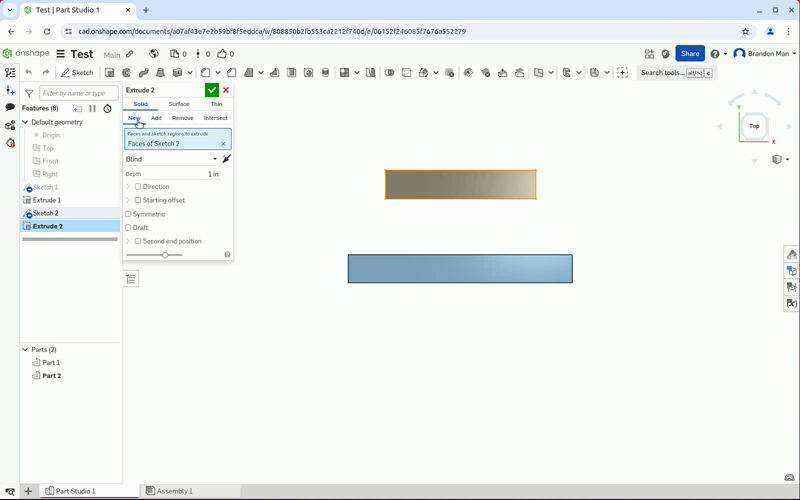
key(tab, 4)
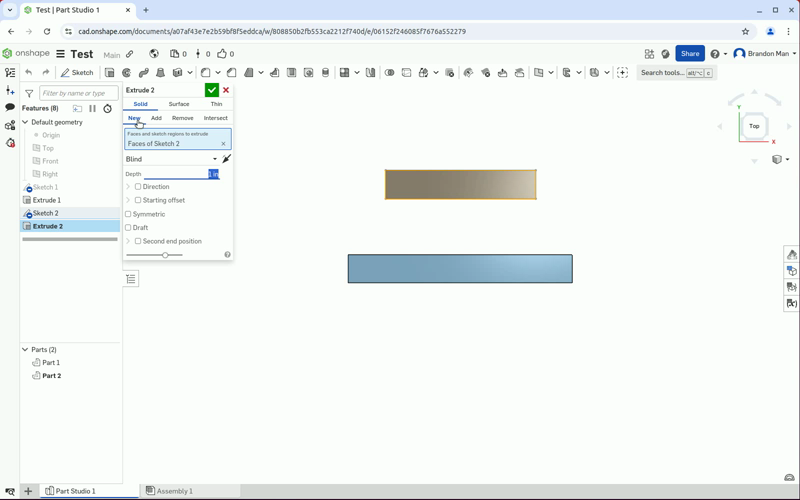
text(3.851)
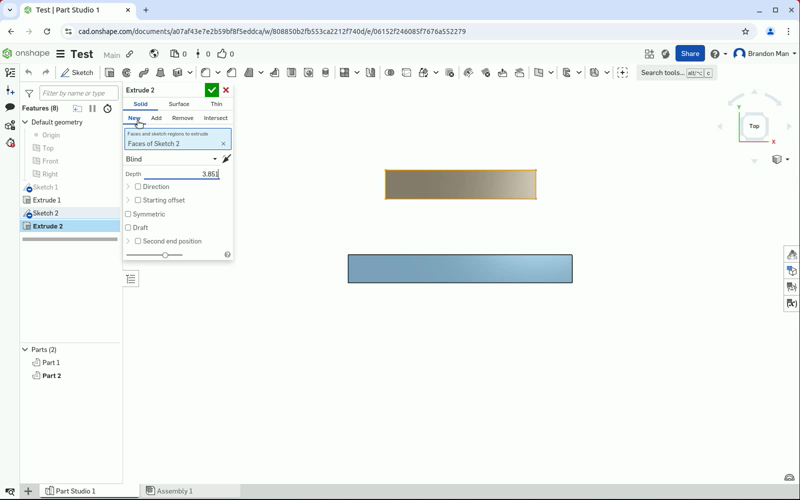
key(enter)
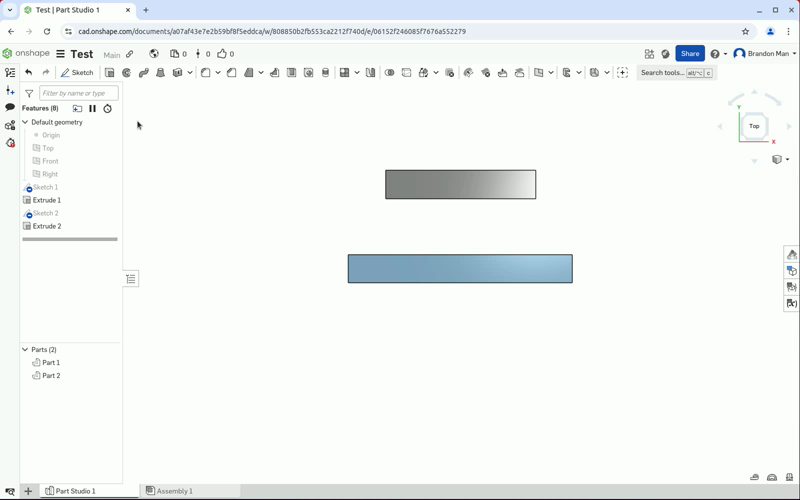
key(shift+h)
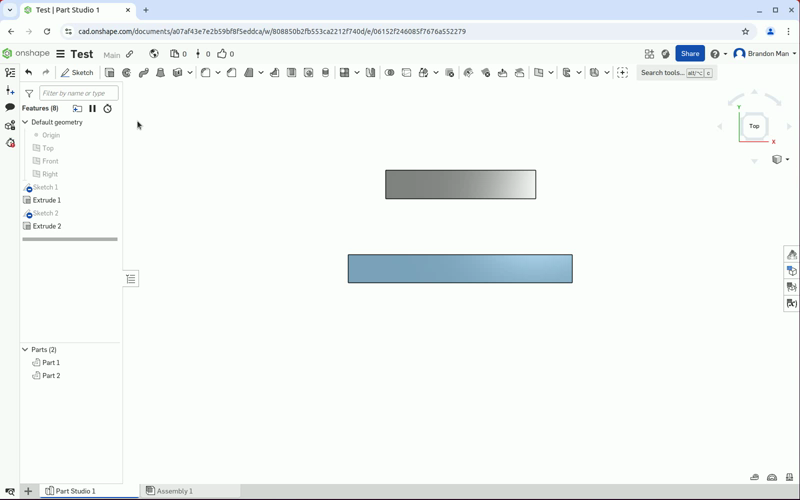
key(shift+h)
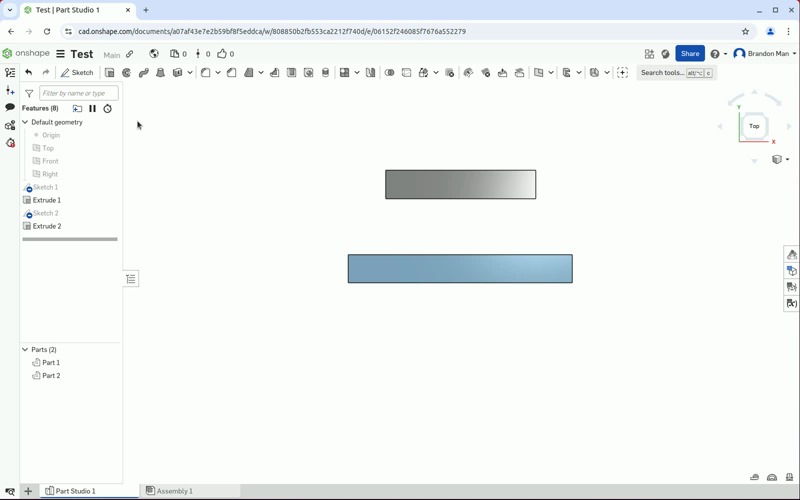
mouse_move(73, 189)
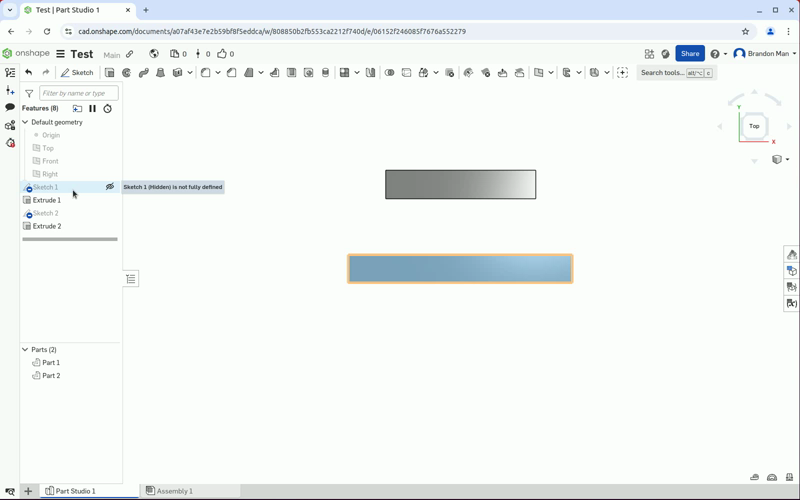
click(73, 189)
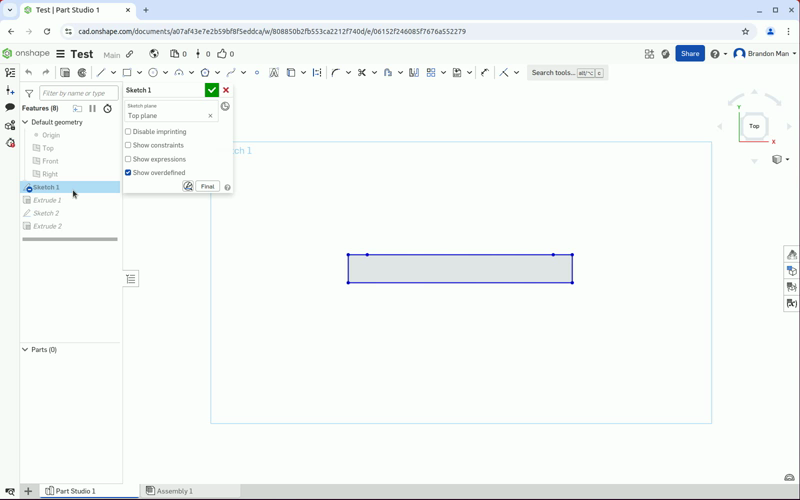
mouse_move(229, 92)
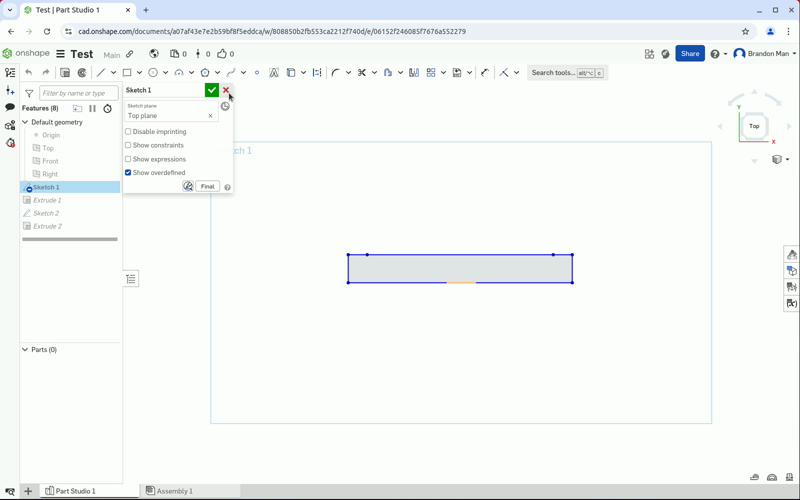
click(229, 92)
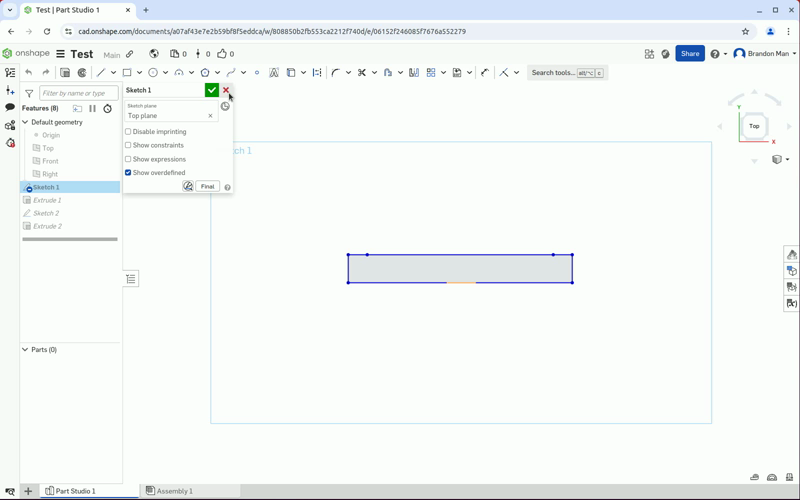
key(shift+s)
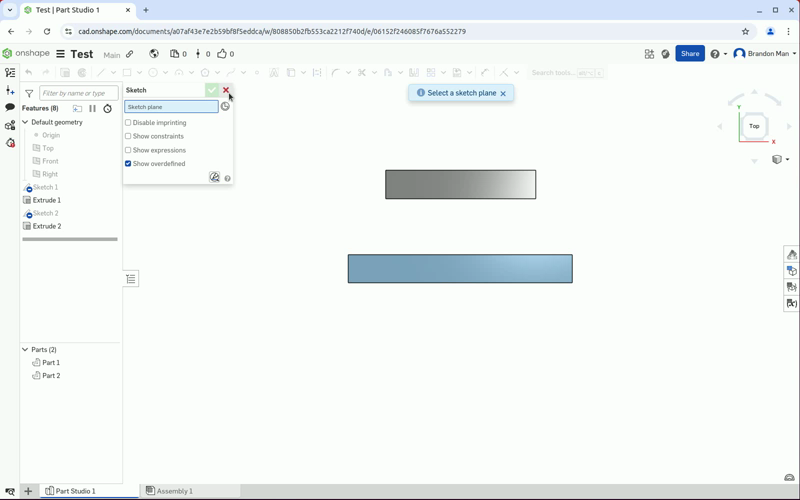
mouse_move(73, 150)
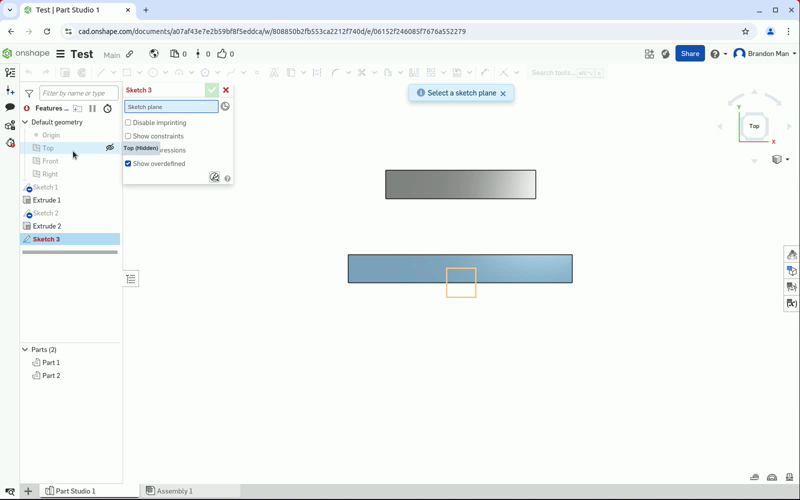
click(73, 150)
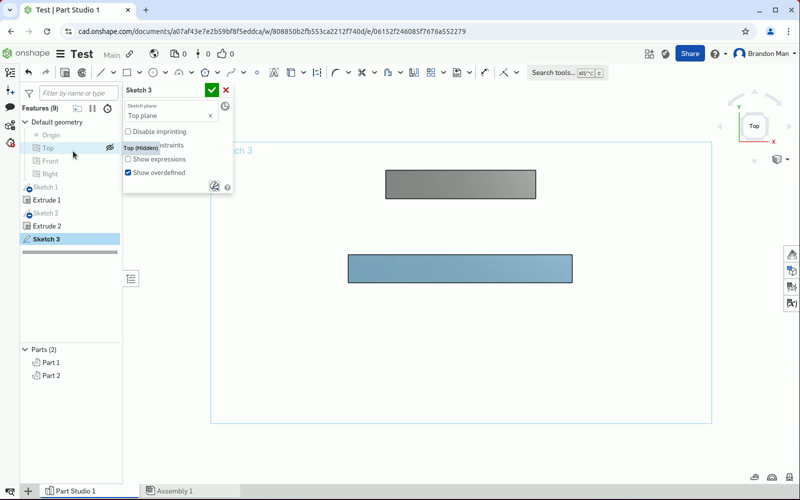
mouse_move(73, 352)
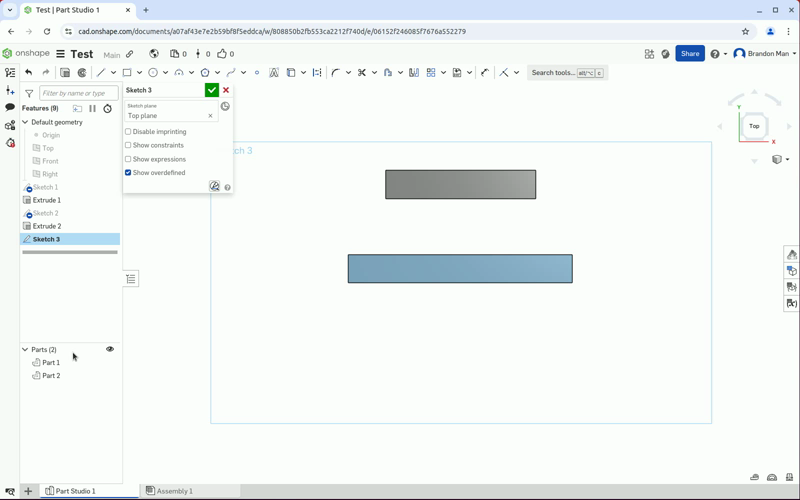
key(y)
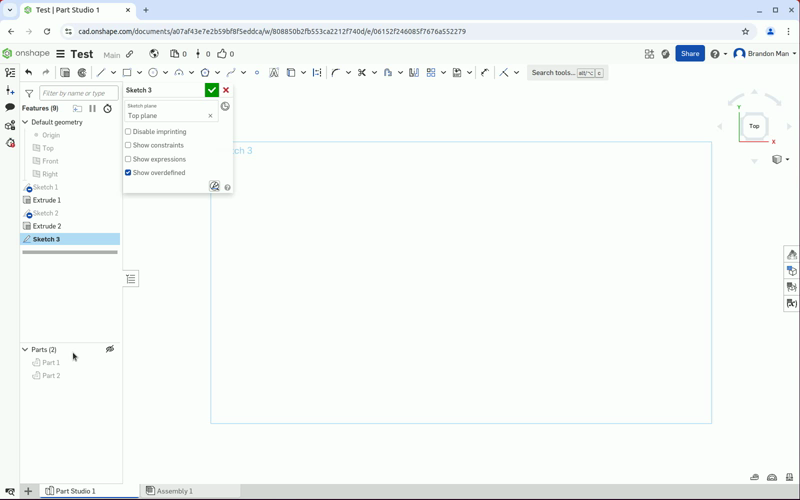
key(l)
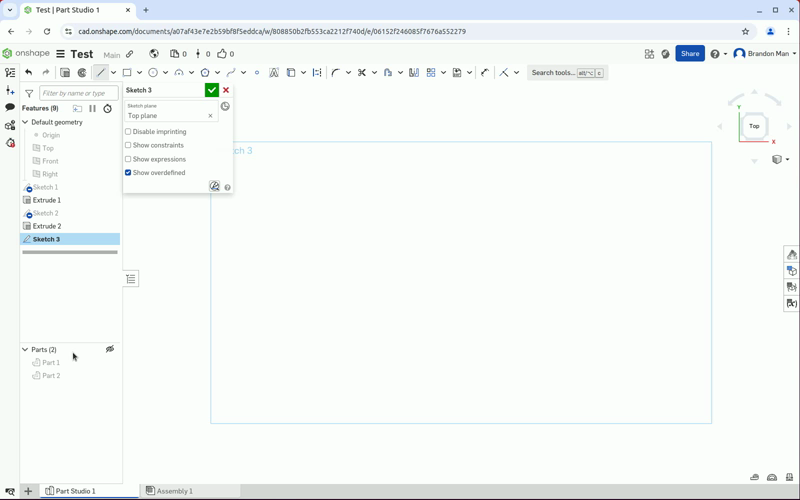
key_down(shift)
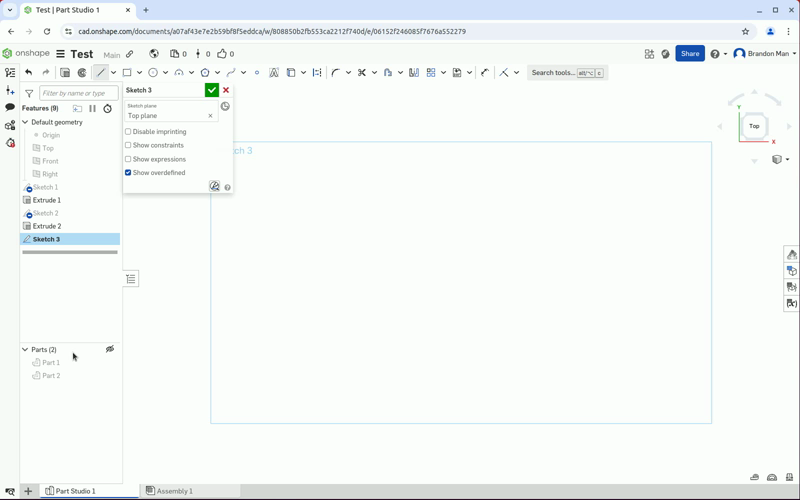
mouse_move(366, 254)
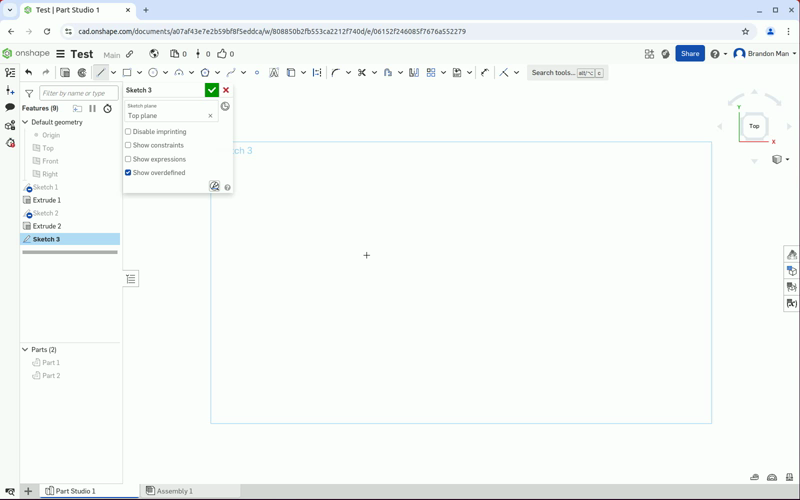
click(366, 254)
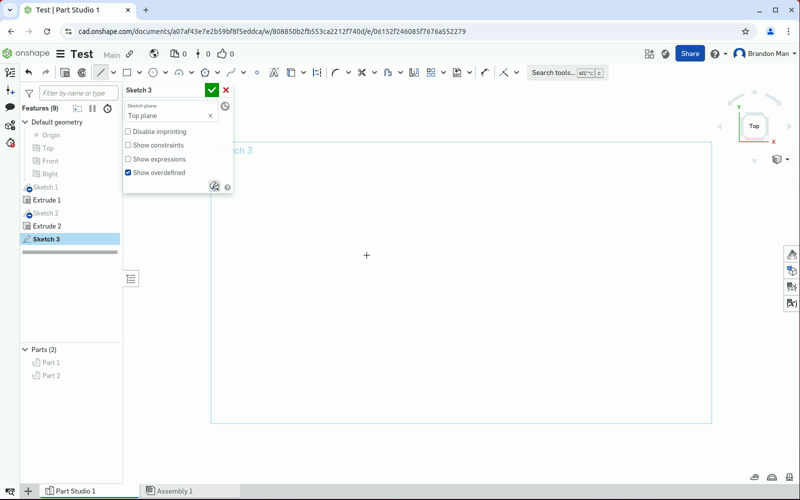
key_up(shift)
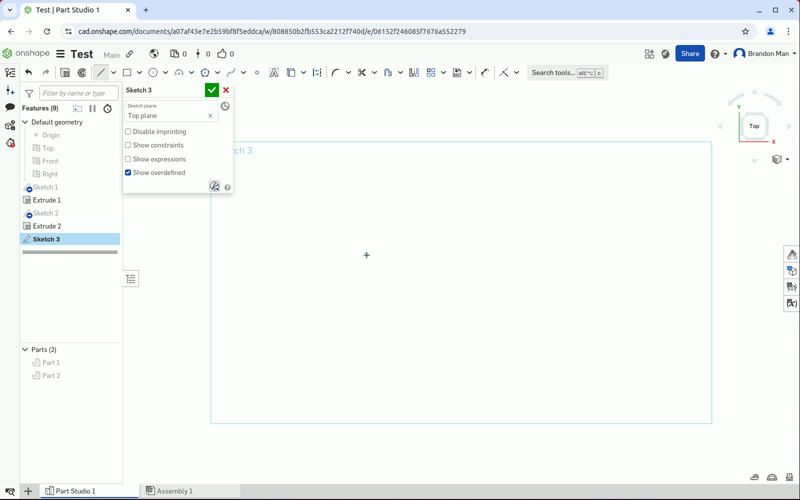
key_down(shift)
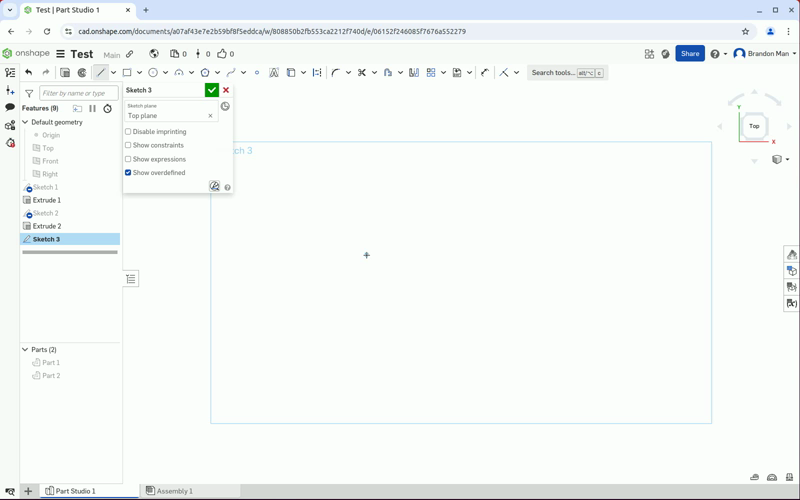
mouse_move(553, 254)
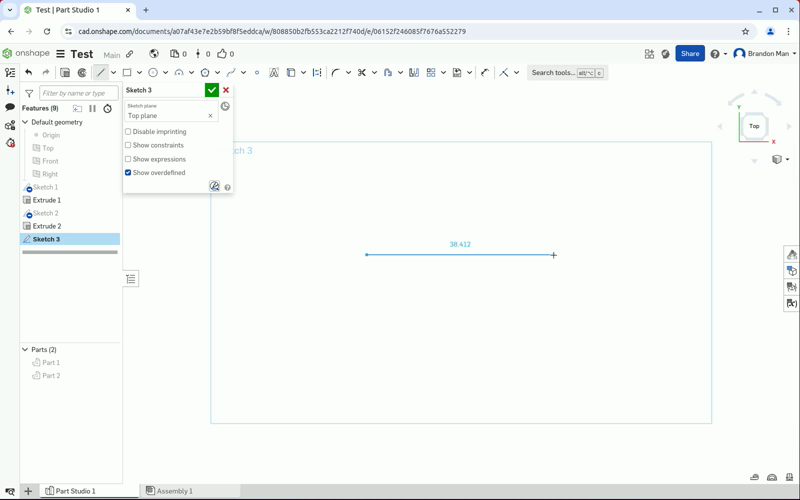
click(553, 254)
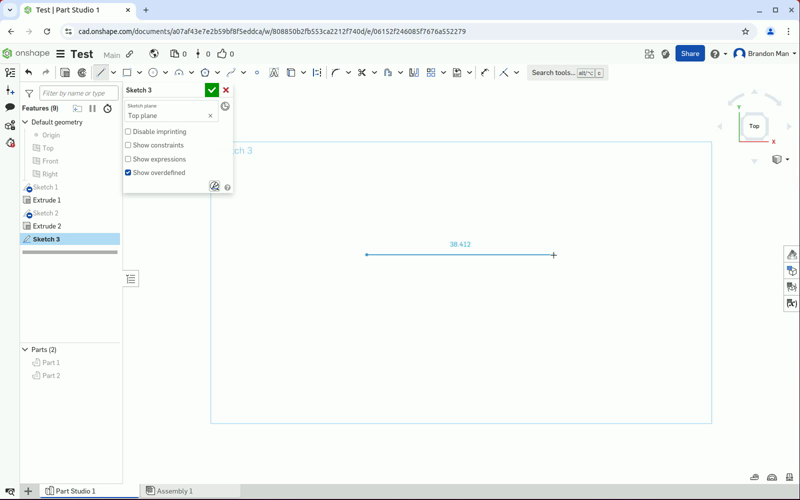
key_up(shift)
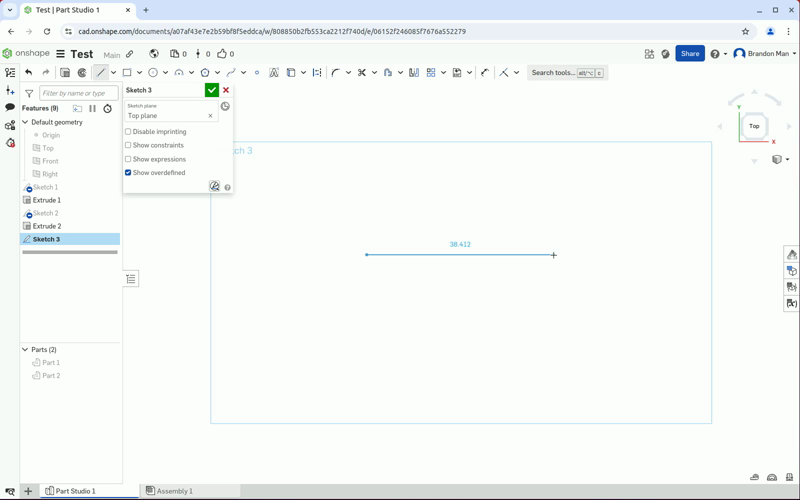
key_down(shift)
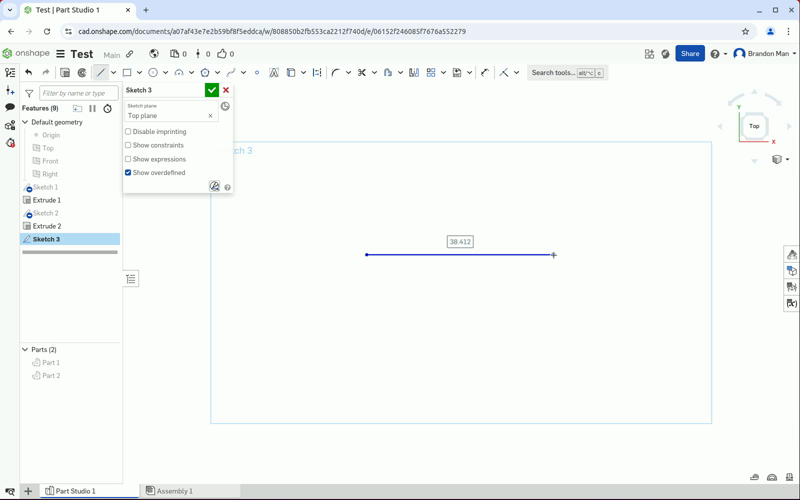
mouse_move(583, 254)
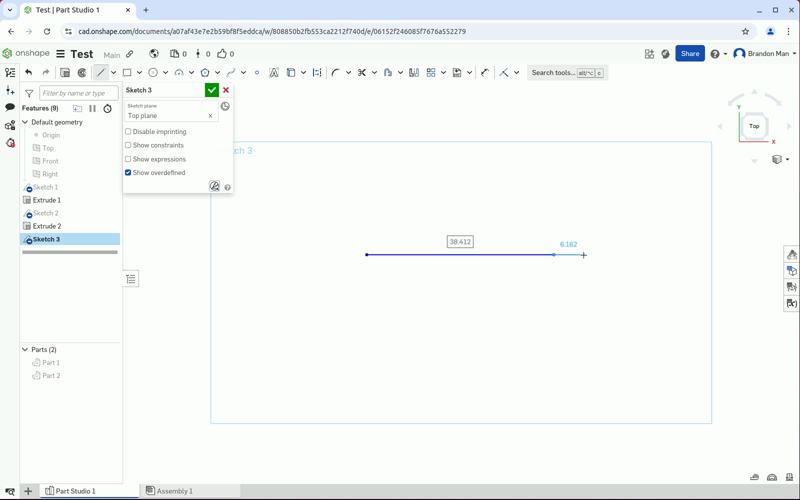
mouse_move(553, 227)
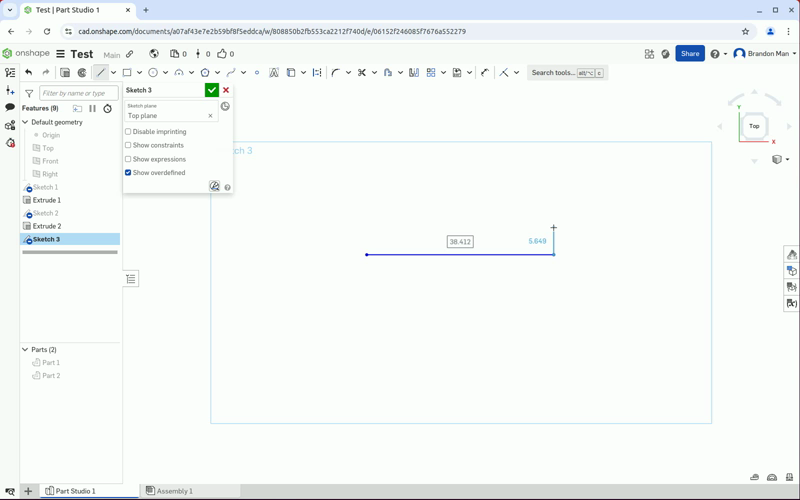
click(553, 227)
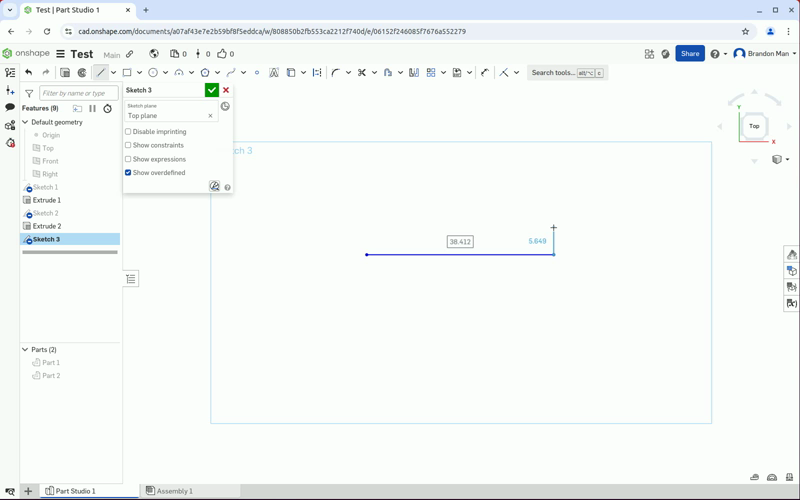
key_up(shift)
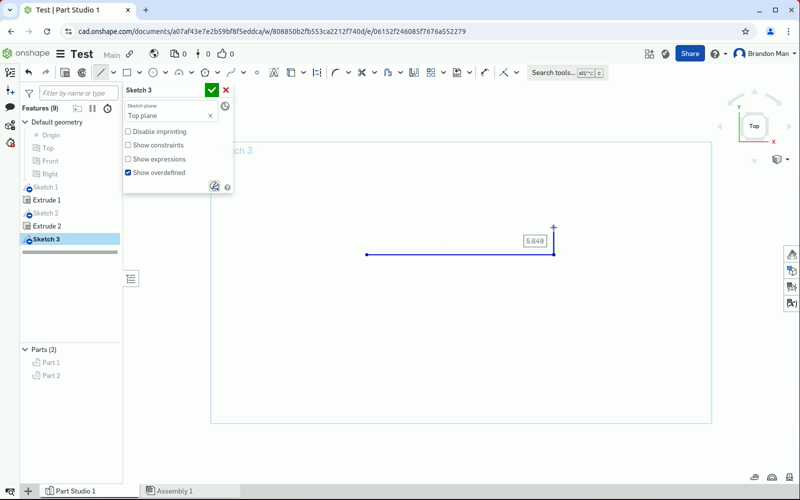
key_down(shift)
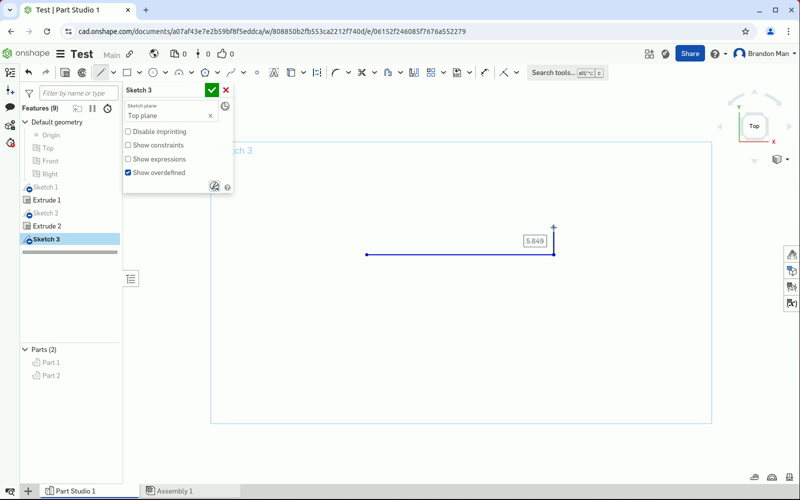
mouse_move(583, 227)
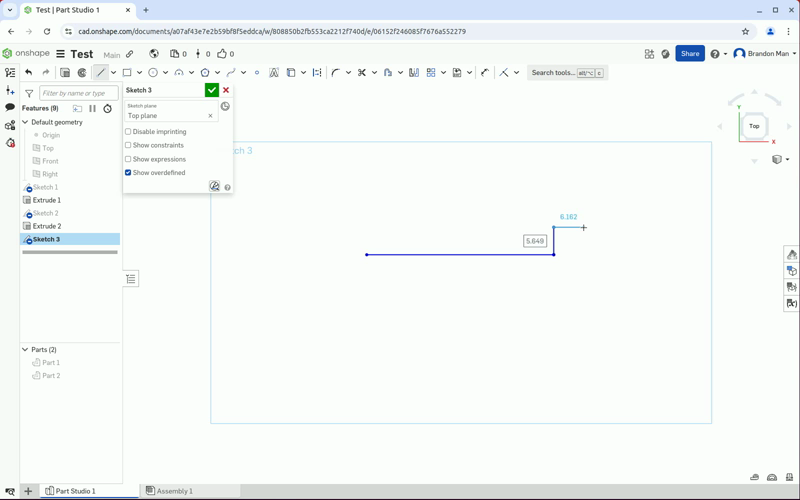
mouse_move(540, 227)
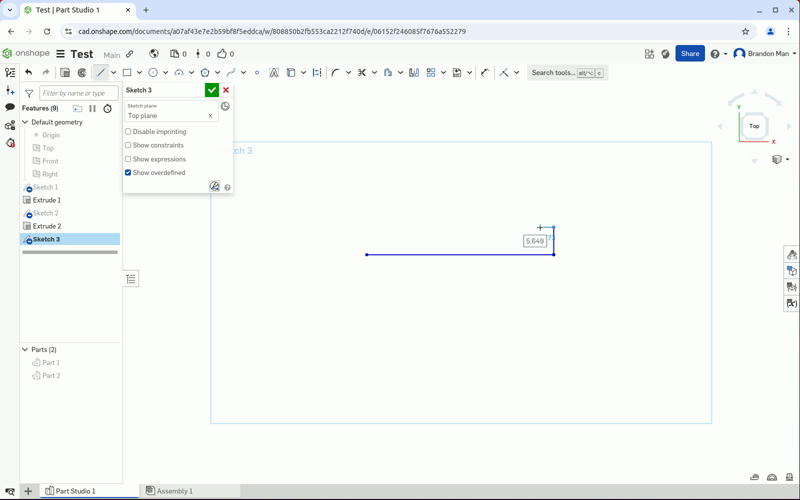
click(540, 227)
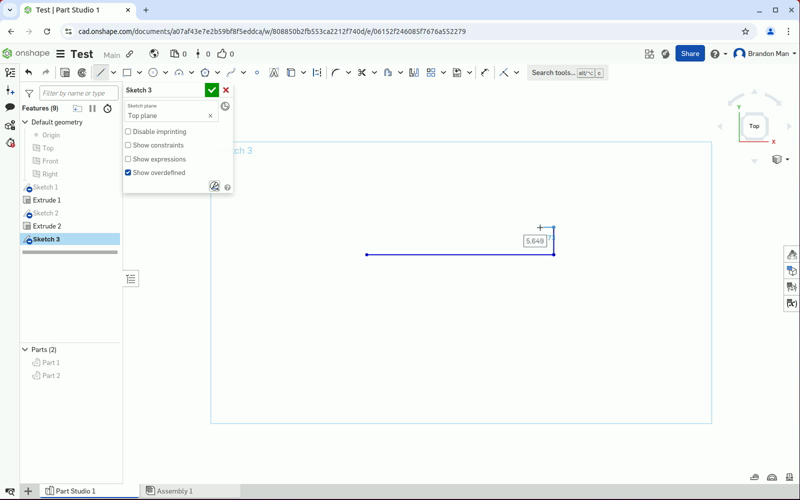
key_up(shift)
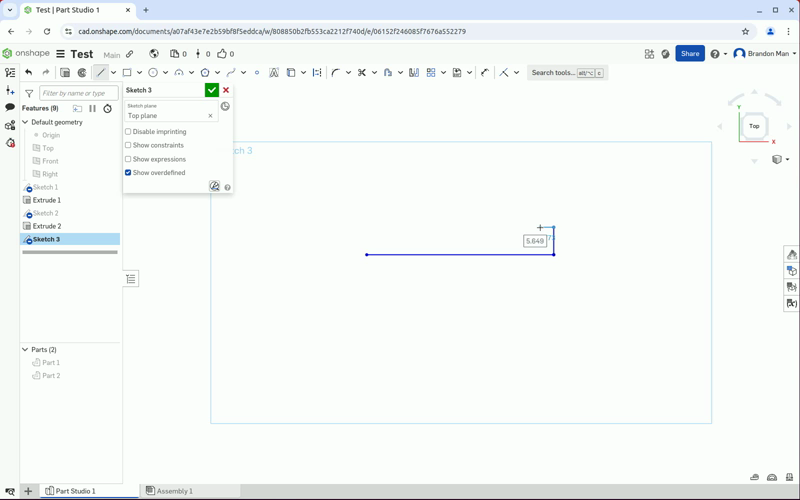
key_down(shift)
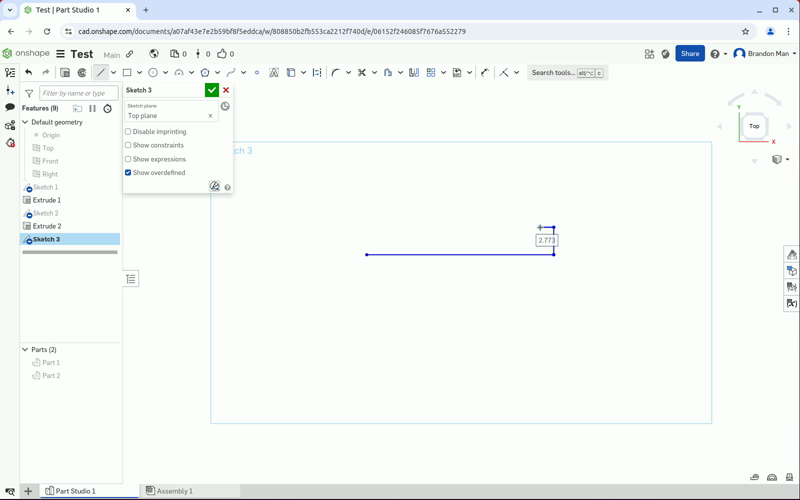
mouse_move(380, 227)
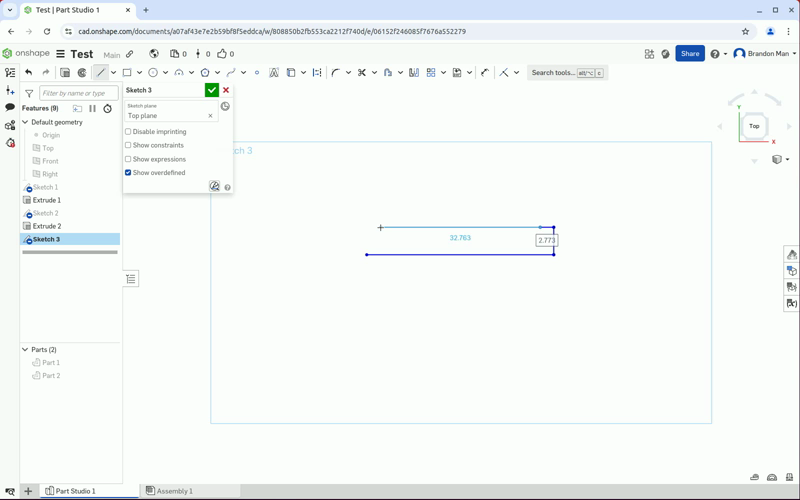
click(380, 227)
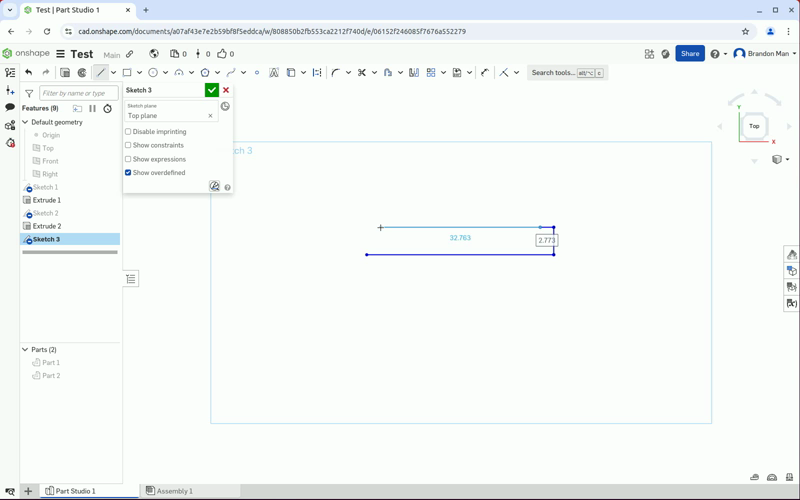
key_up(shift)
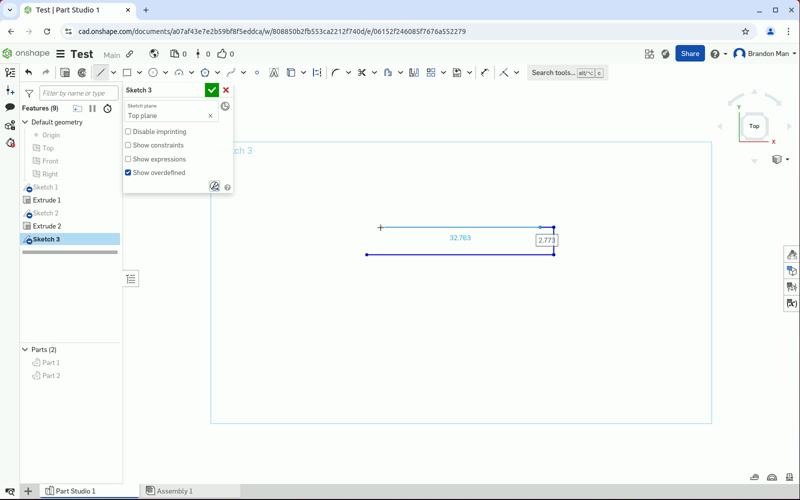
key_down(shift)
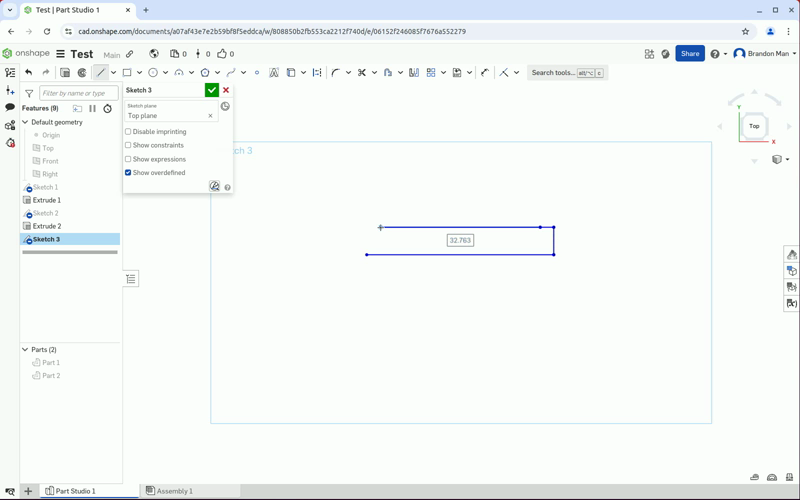
mouse_move(410, 227)
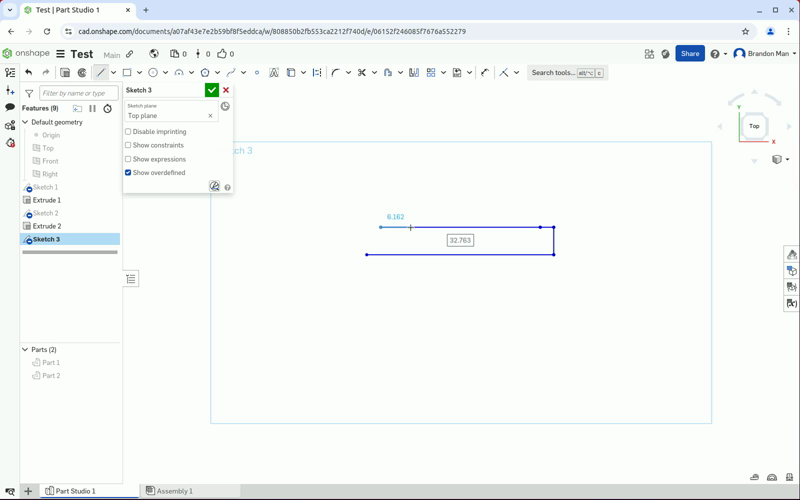
mouse_move(366, 227)
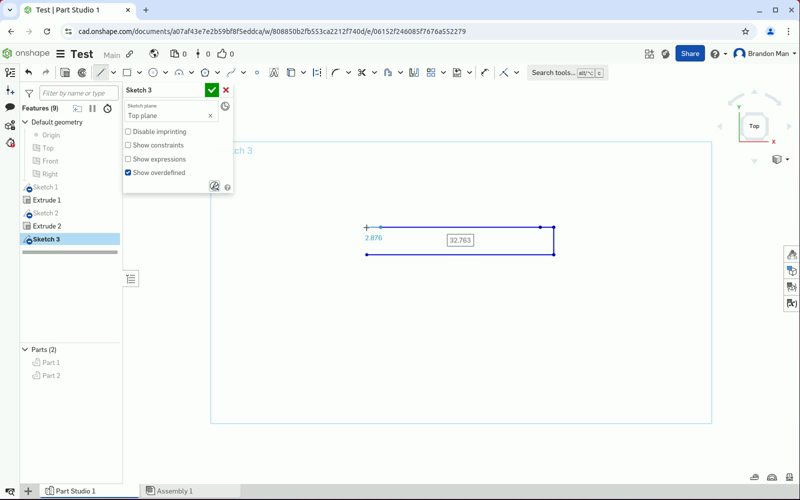
click(366, 227)
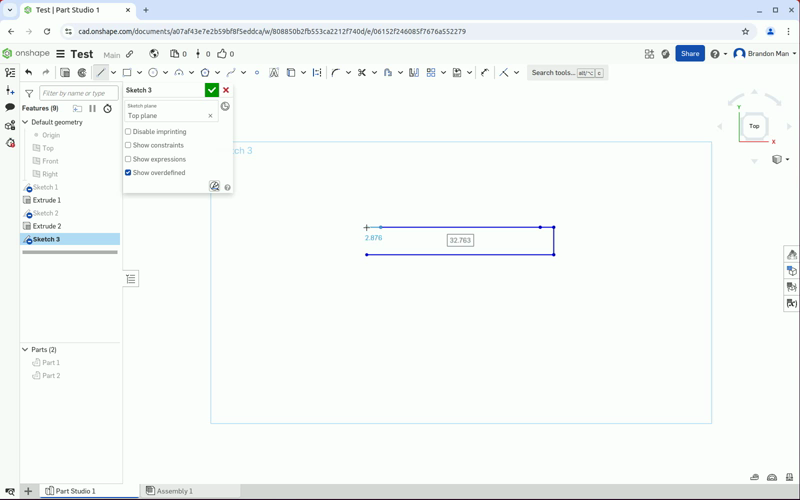
key_up(shift)
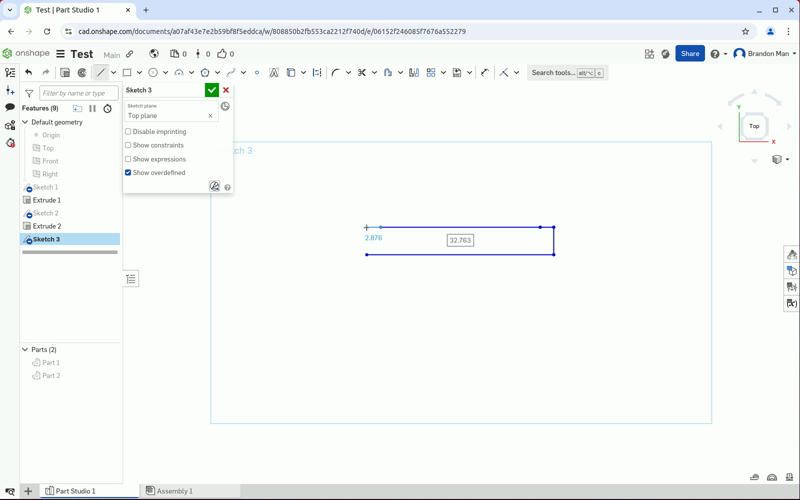
mouse_move(396, 227)
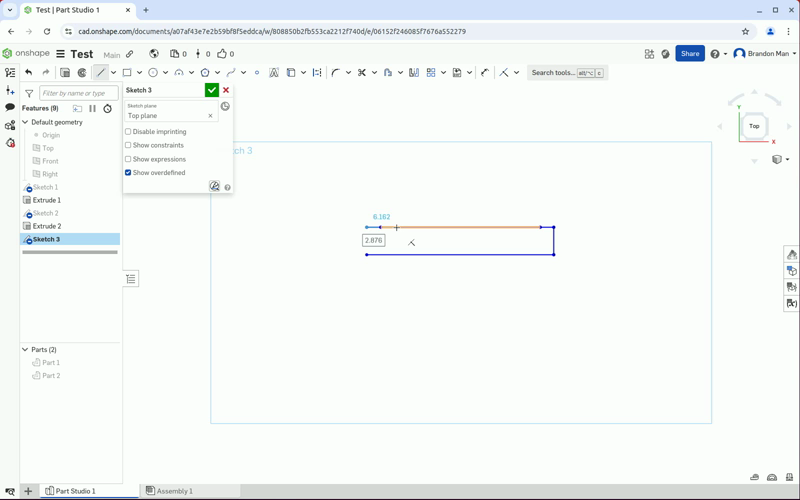
key_down(shift)
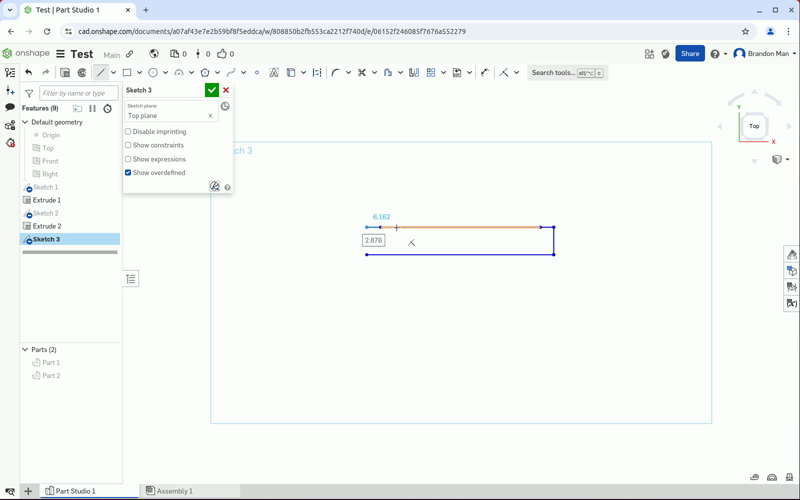
mouse_move(366, 254)
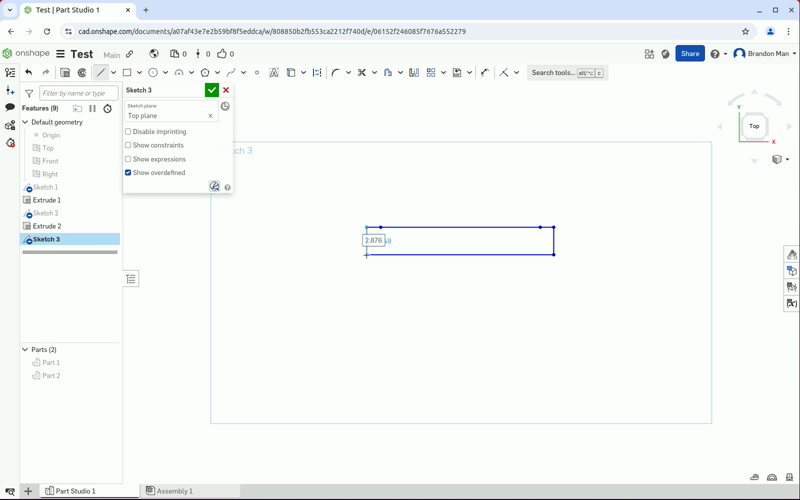
key_up(shift)
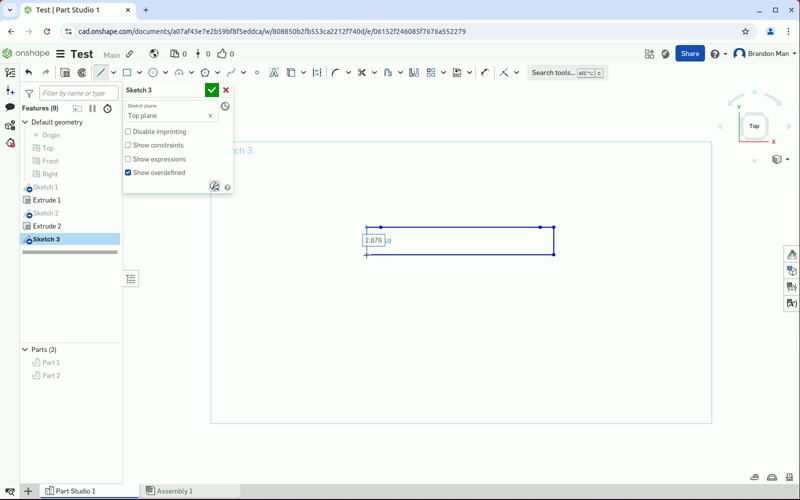
click(366, 254)
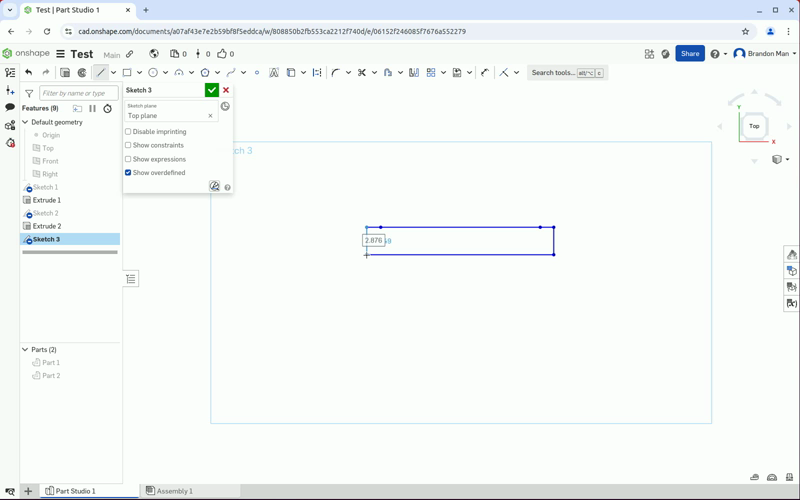
key(esc)
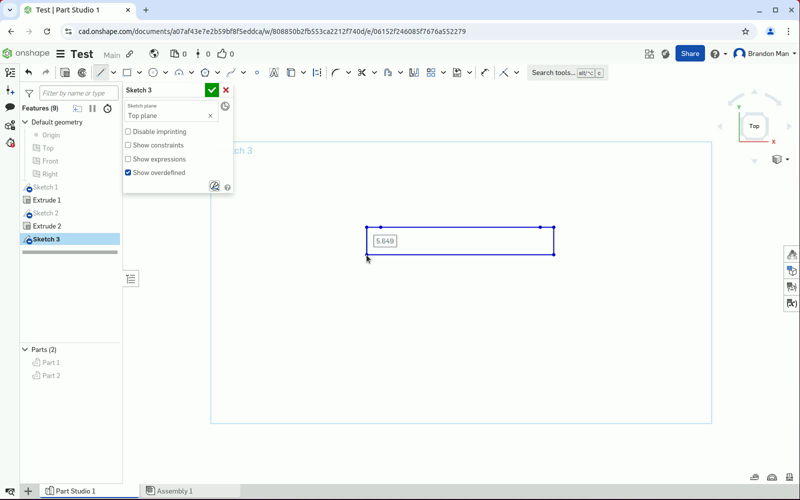
mouse_move(438, 243)
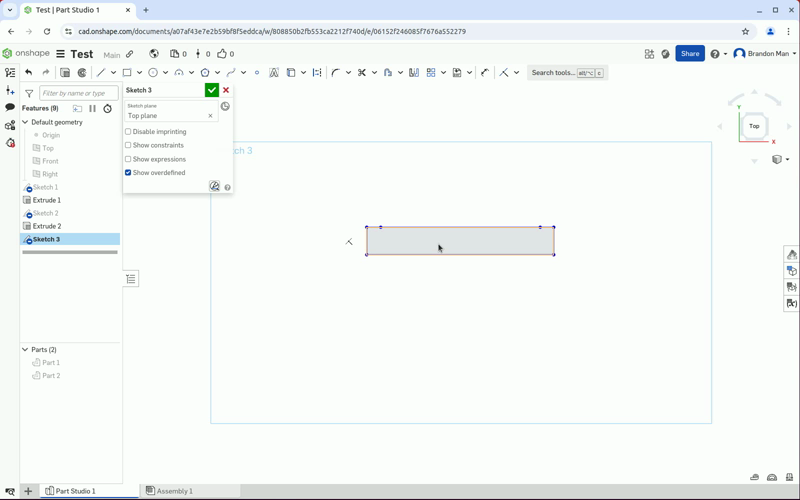
click(438, 243)
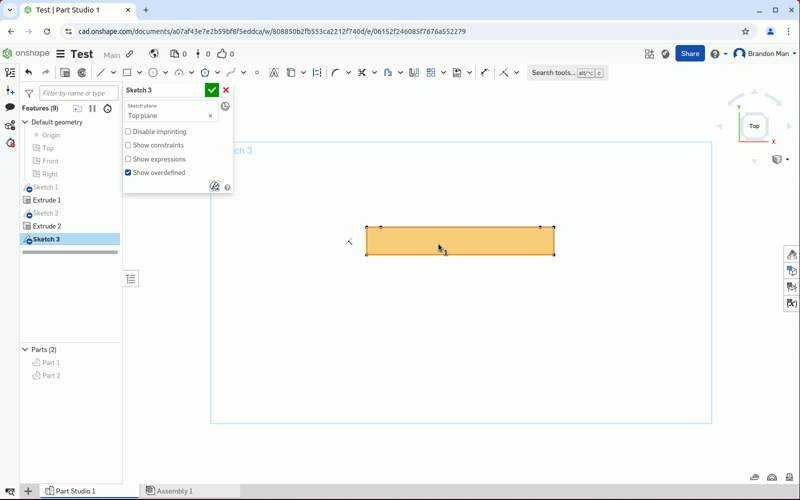
mouse_move(73, 352)
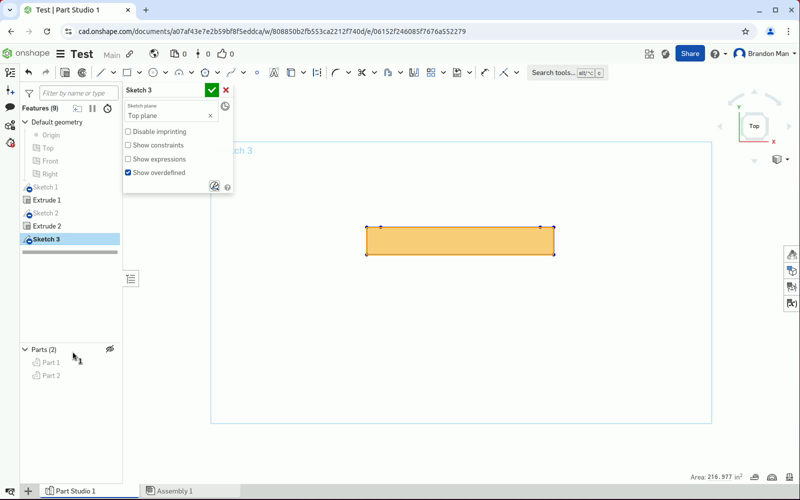
key(shift+y)
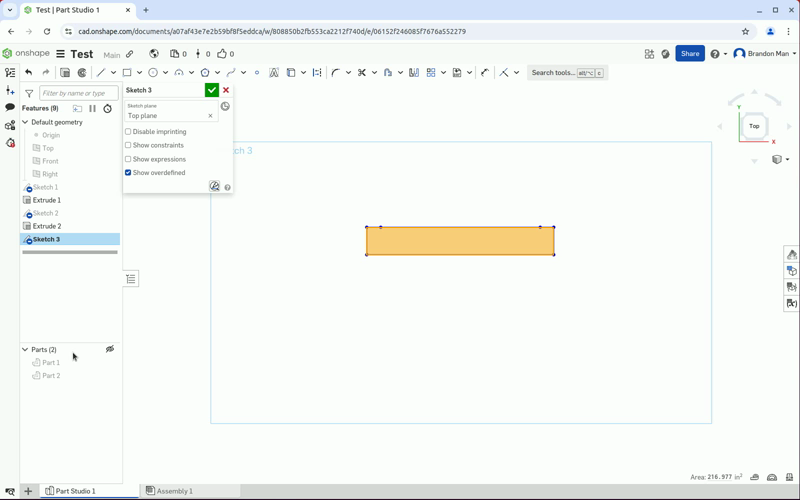
key(shift+e)
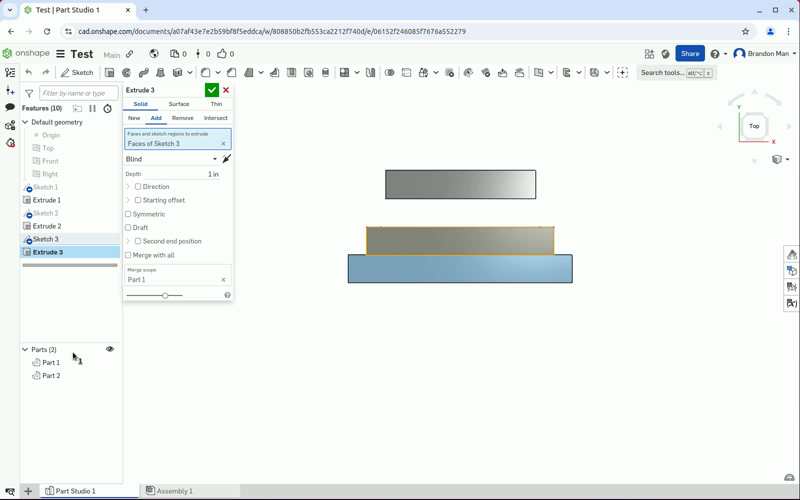
mouse_move(143, 106)
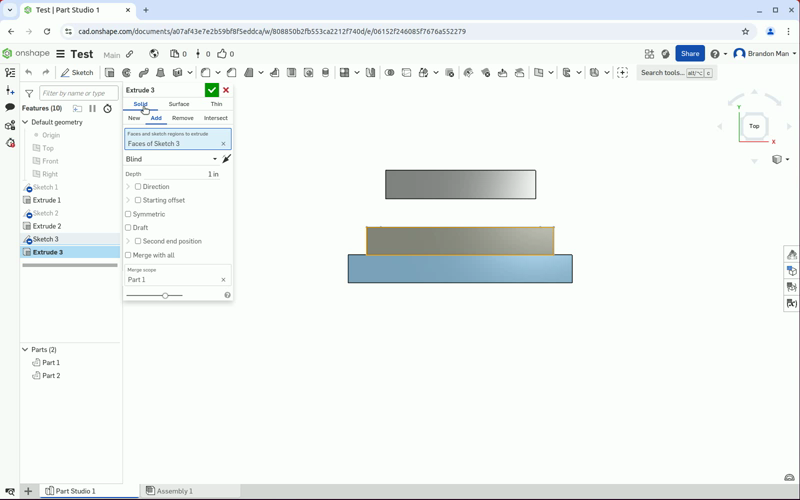
click(143, 106)
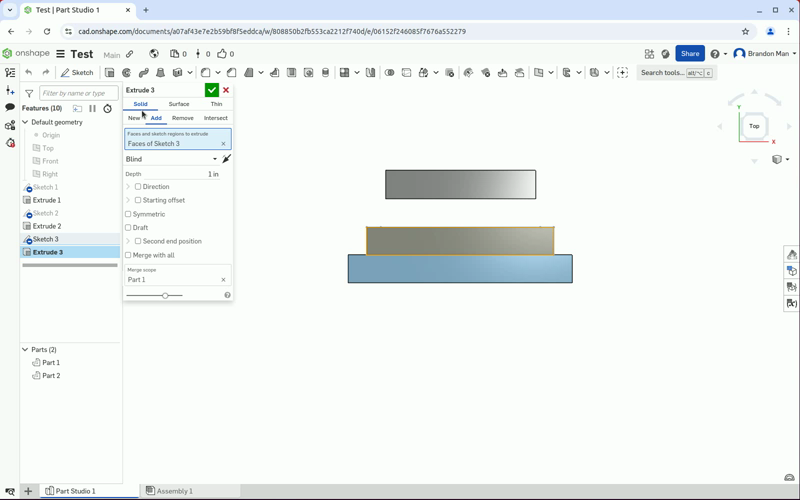
mouse_move(137, 120)
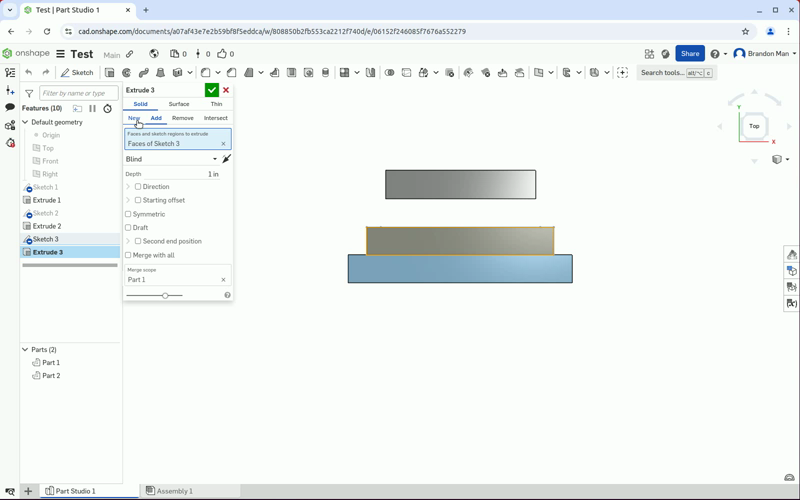
click(137, 120)
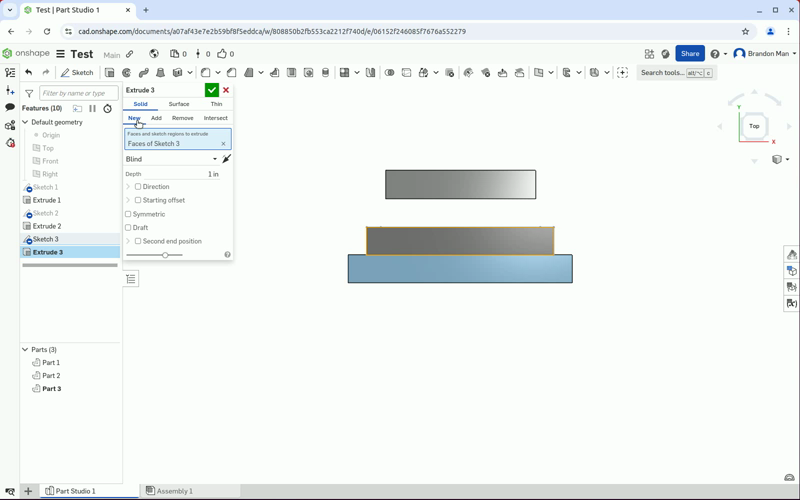
key(tab, 4)
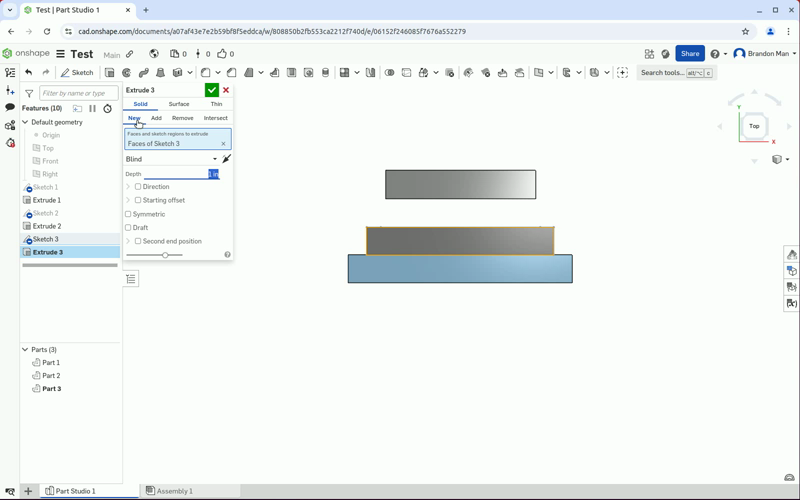
text(3.851)
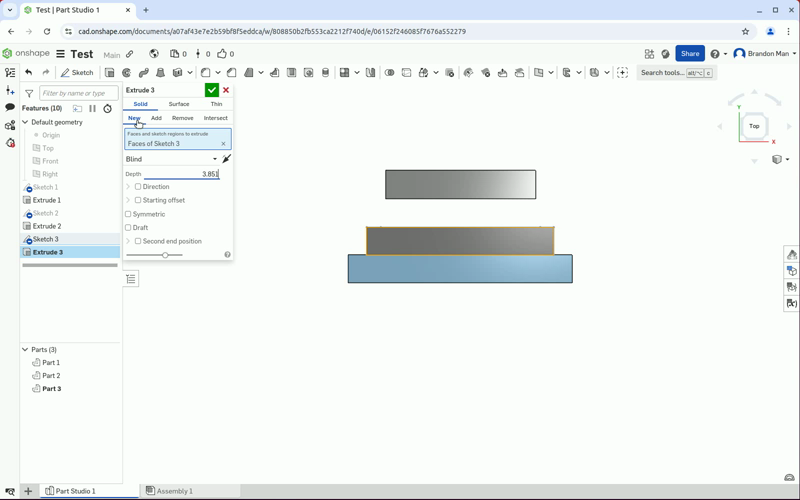
key(enter)
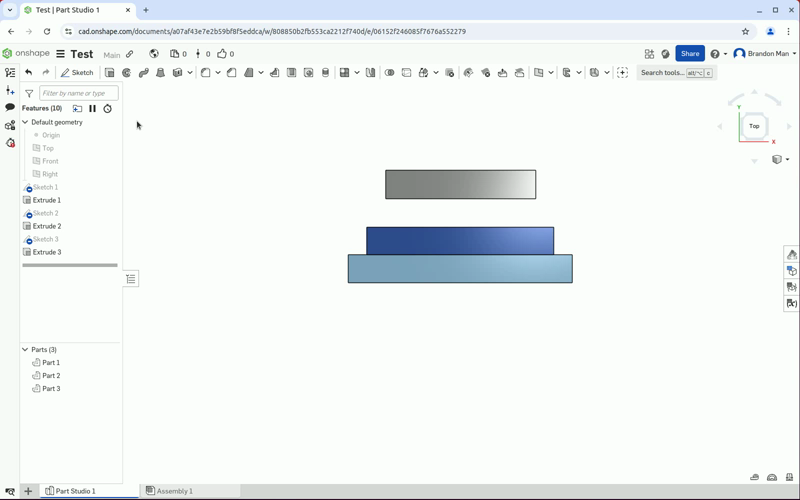
key(shift+h)
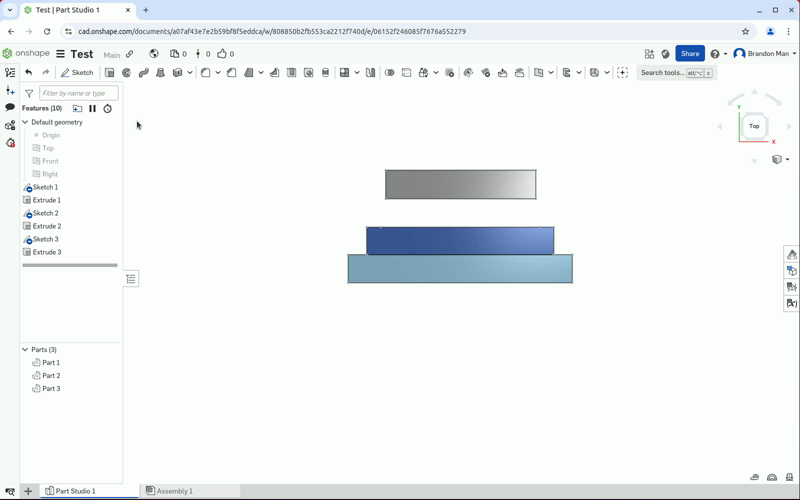
key(shift+h)
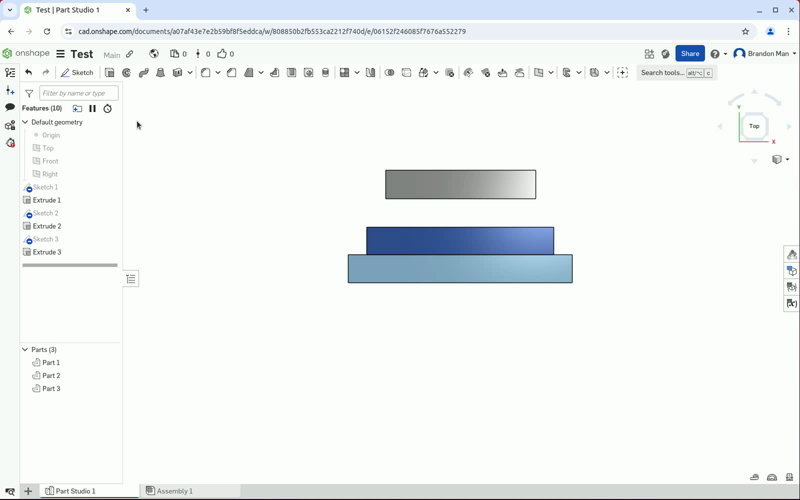
mouse_move(73, 189)
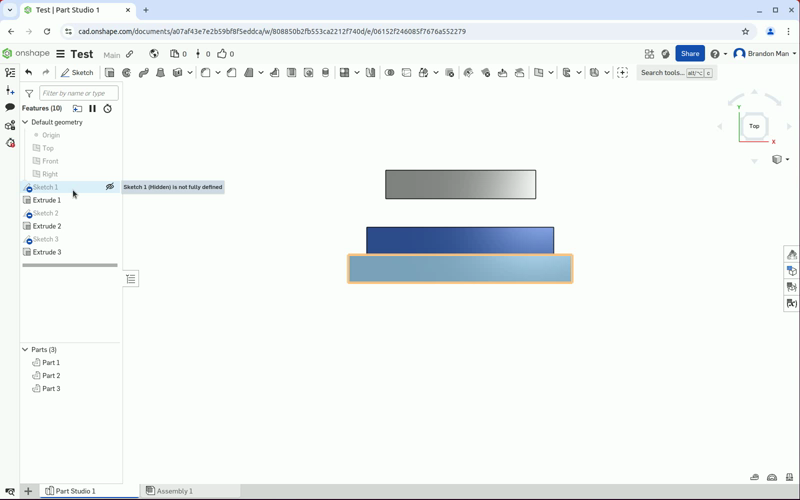
click(73, 189)
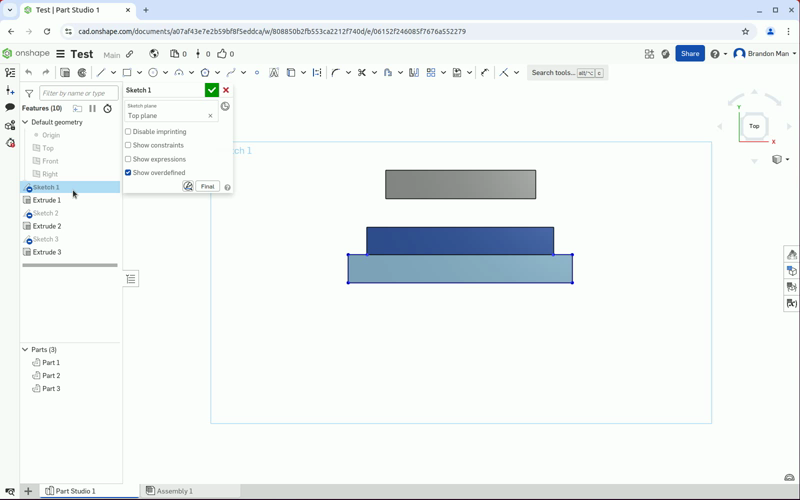
mouse_move(229, 92)
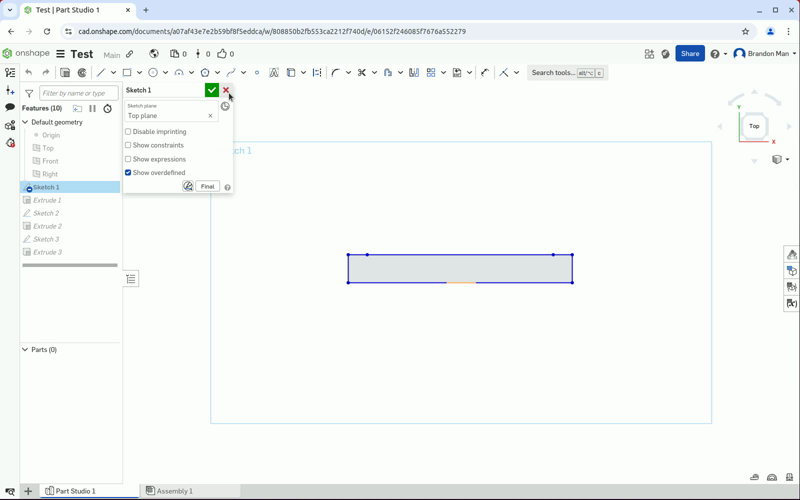
click(229, 92)
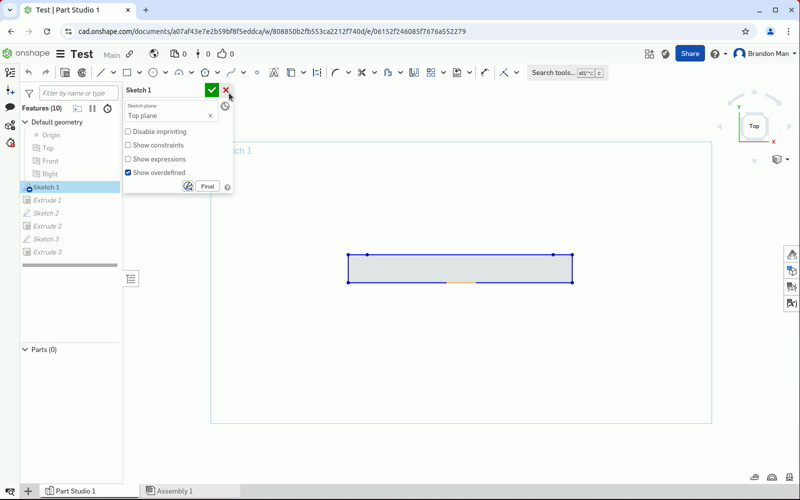
key(shift+s)
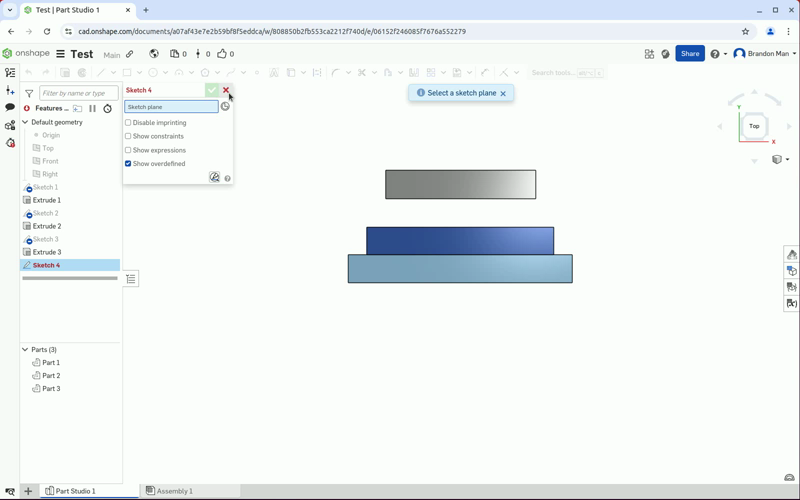
mouse_move(73, 150)
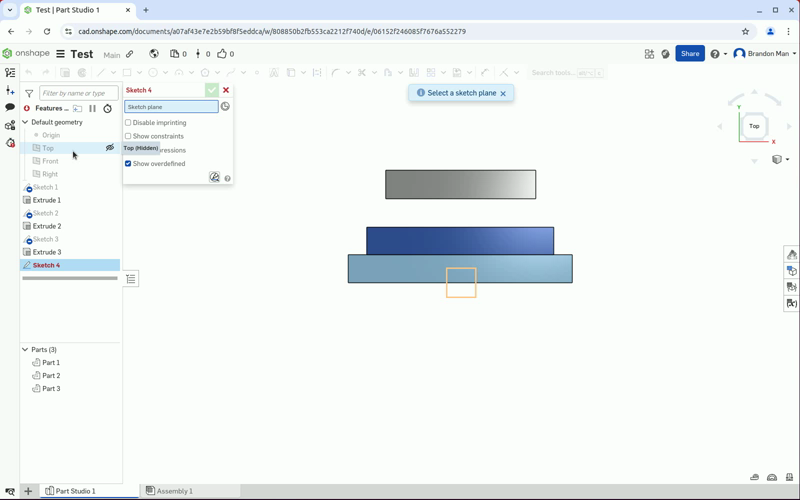
click(73, 150)
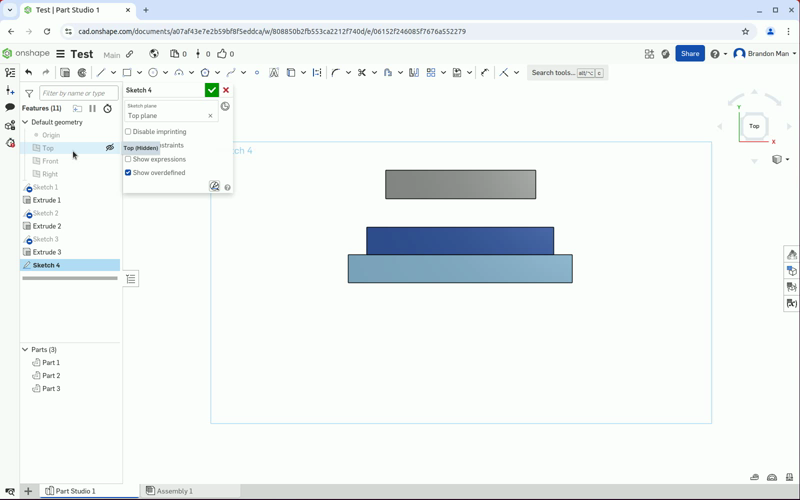
mouse_move(73, 352)
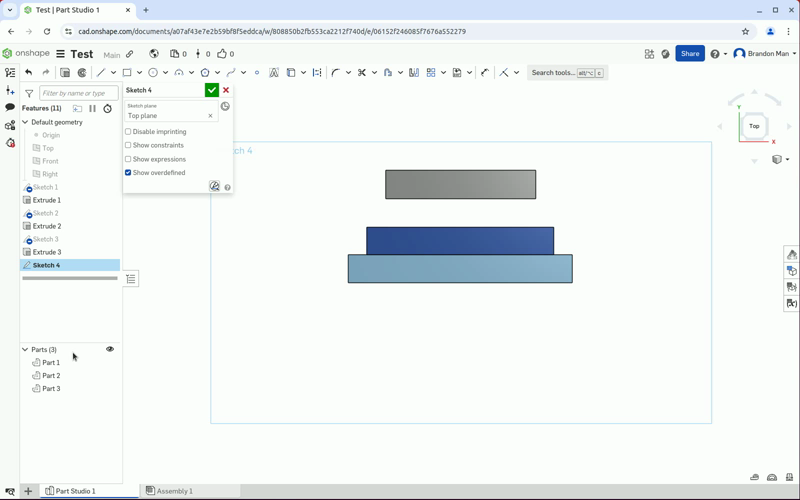
key(y)
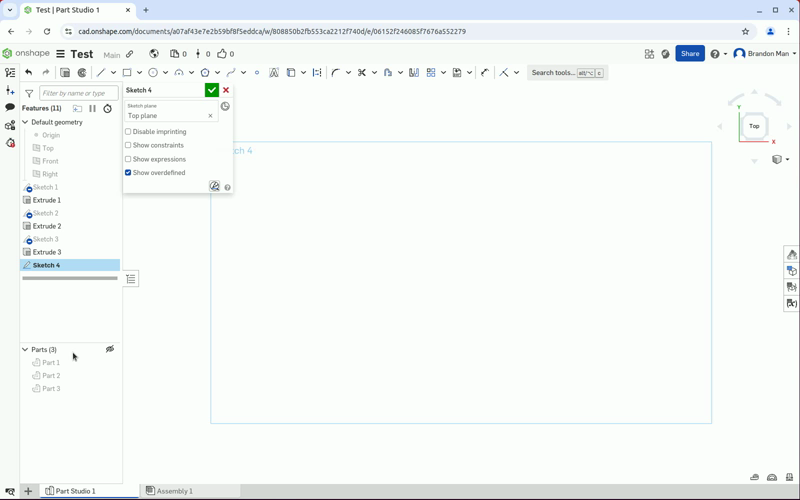
key(l)
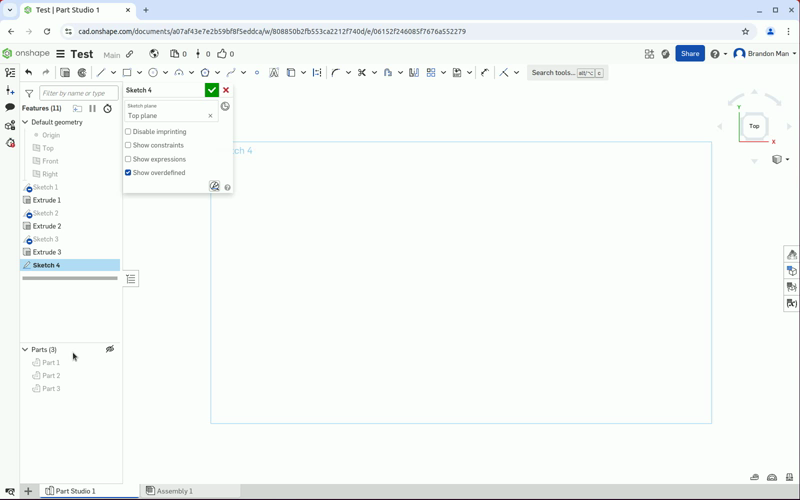
key_down(shift)
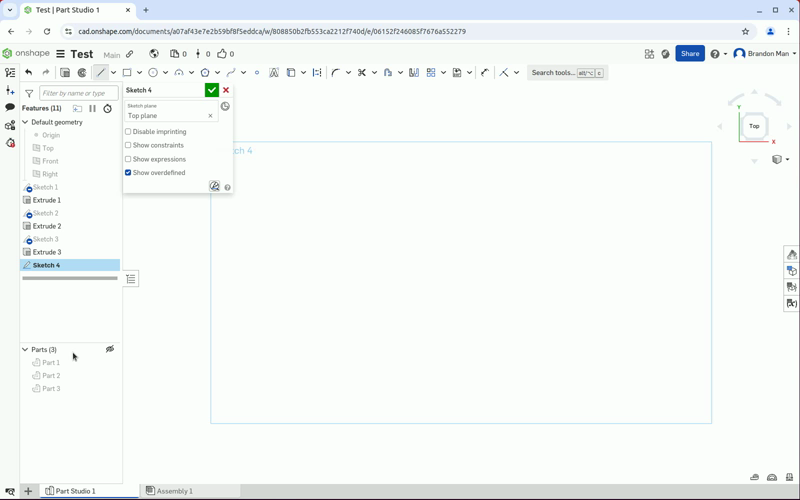
mouse_move(379, 226)
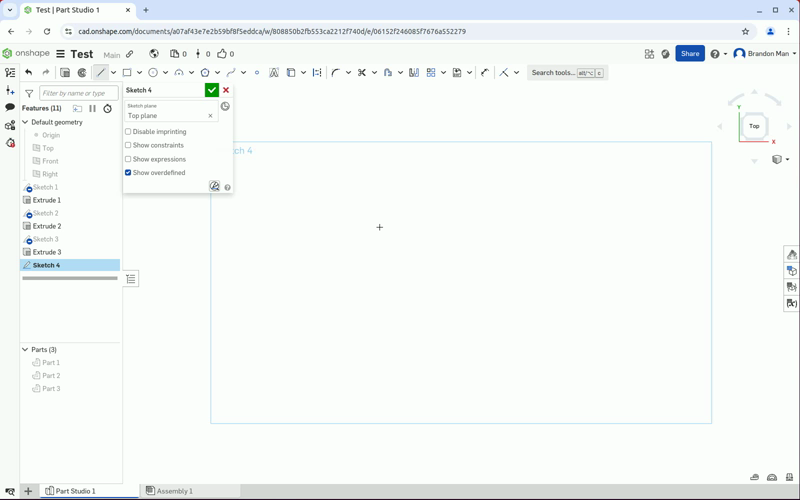
click(379, 226)
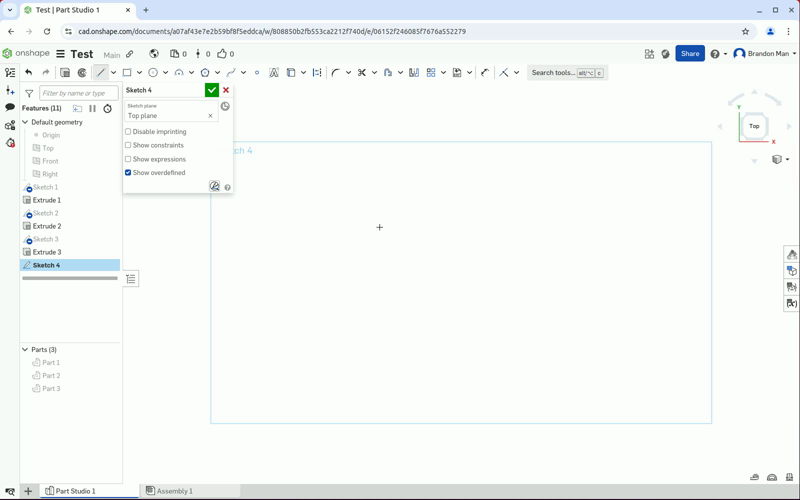
key_up(shift)
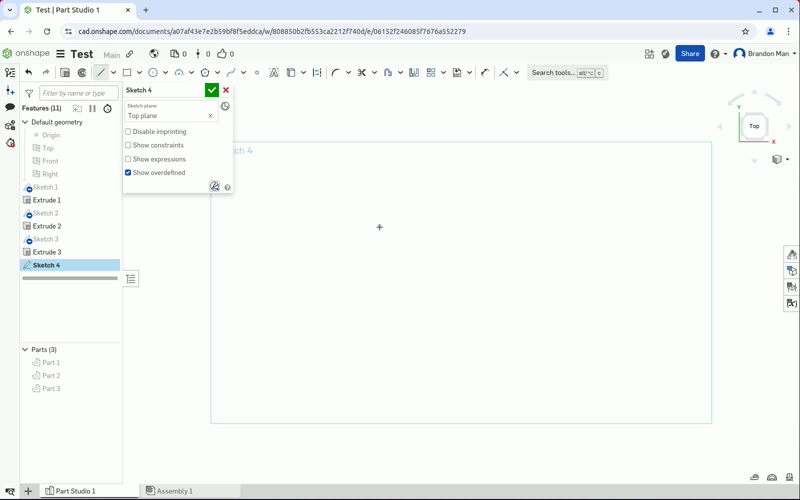
key_down(shift)
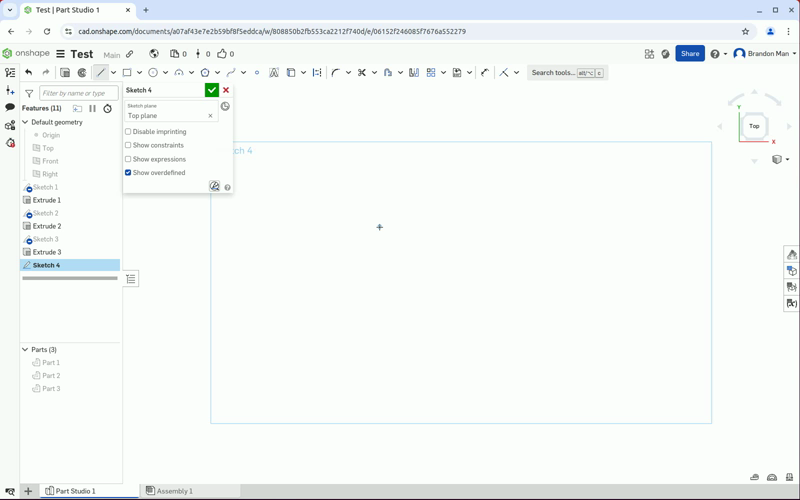
mouse_move(541, 226)
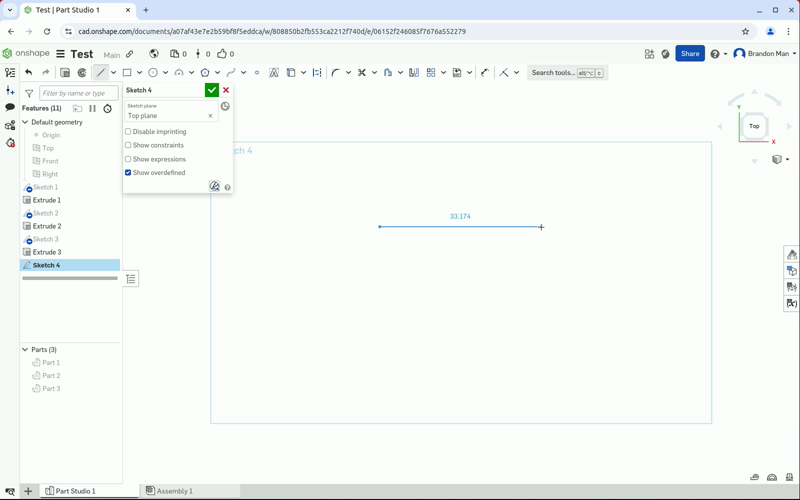
click(541, 226)
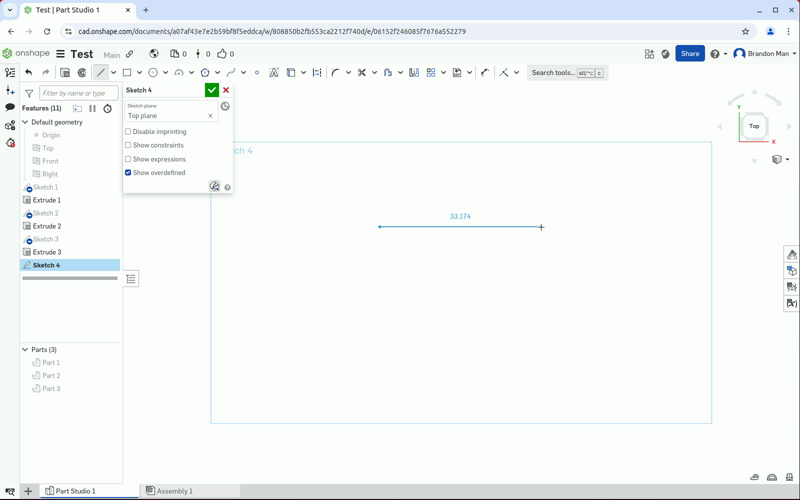
key_up(shift)
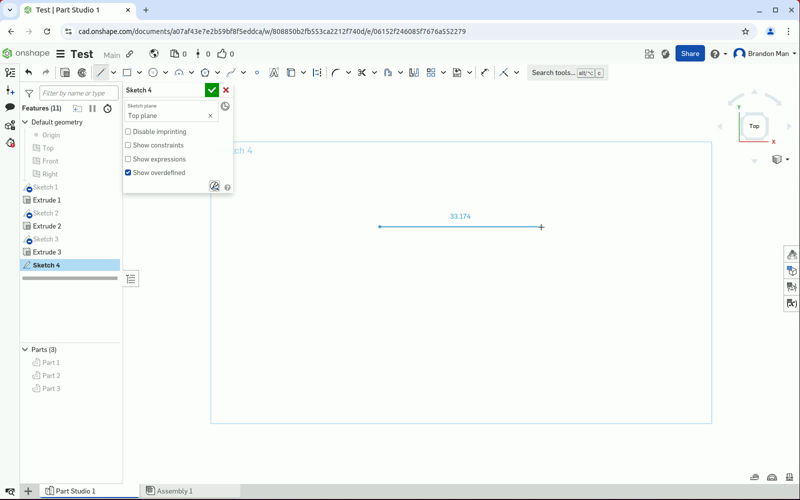
key_down(shift)
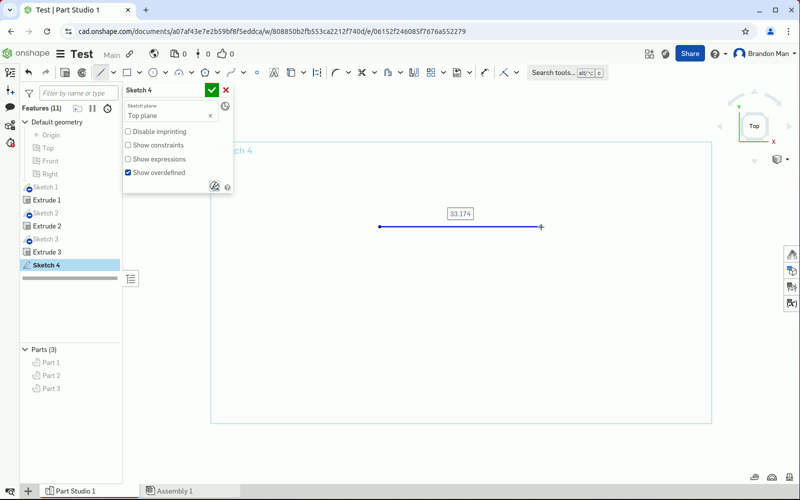
mouse_move(571, 226)
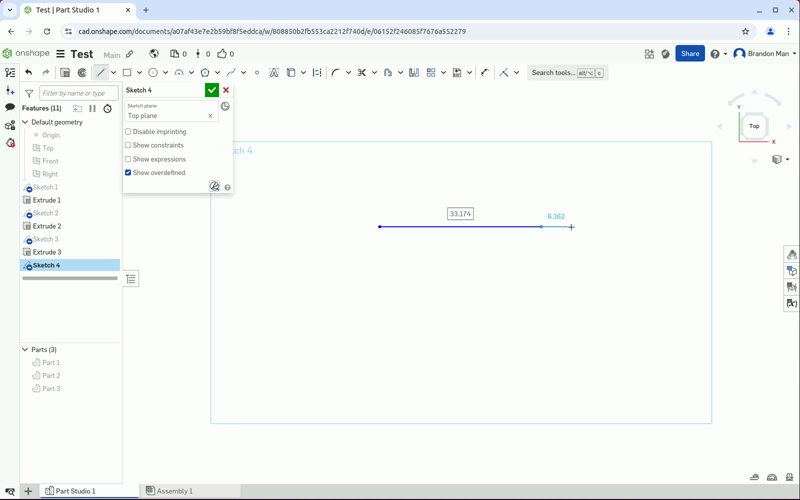
mouse_move(541, 197)
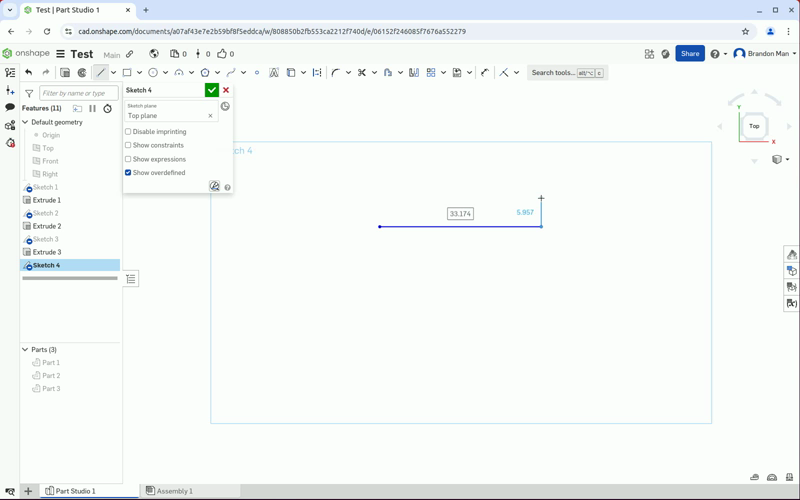
click(541, 197)
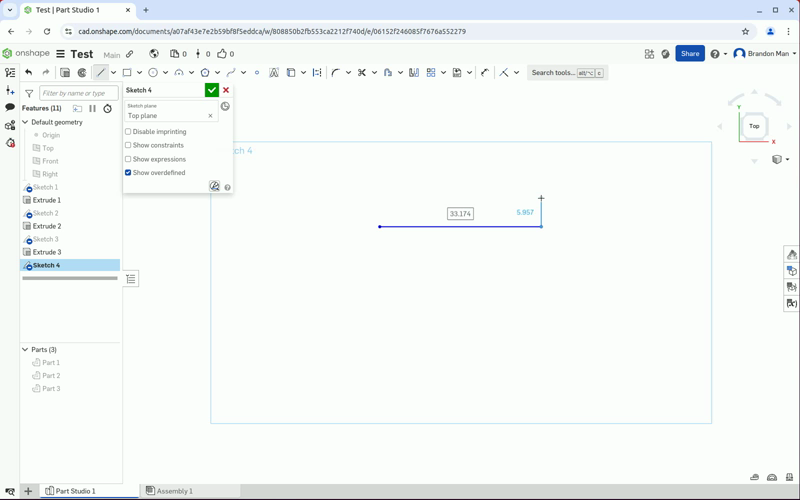
key_up(shift)
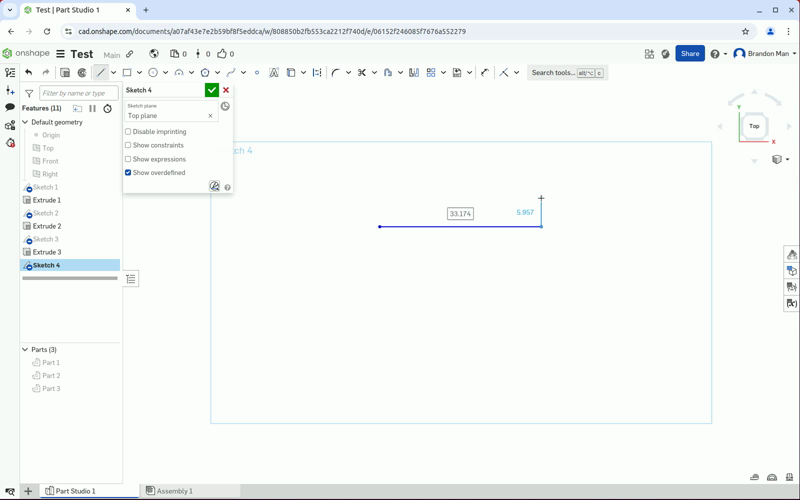
key_down(shift)
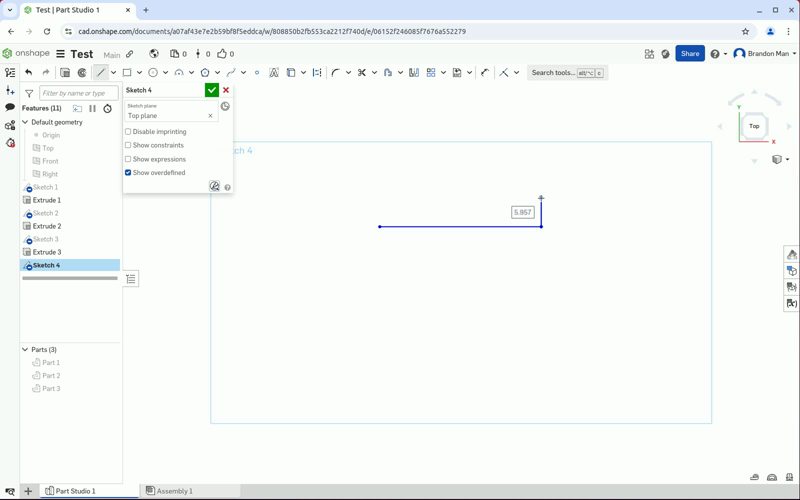
mouse_move(571, 197)
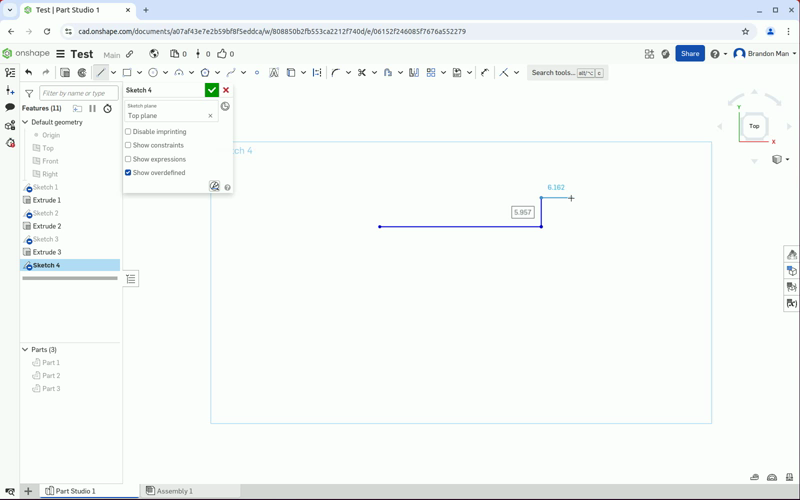
mouse_move(536, 197)
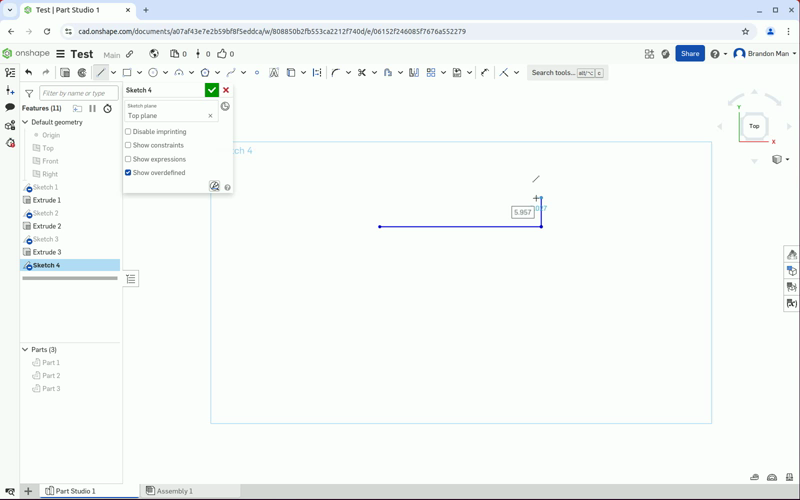
scroll(6)
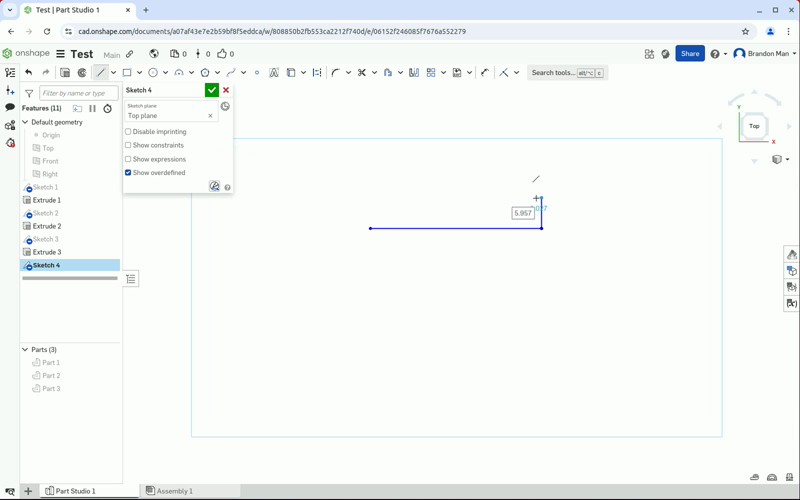
scroll(6)
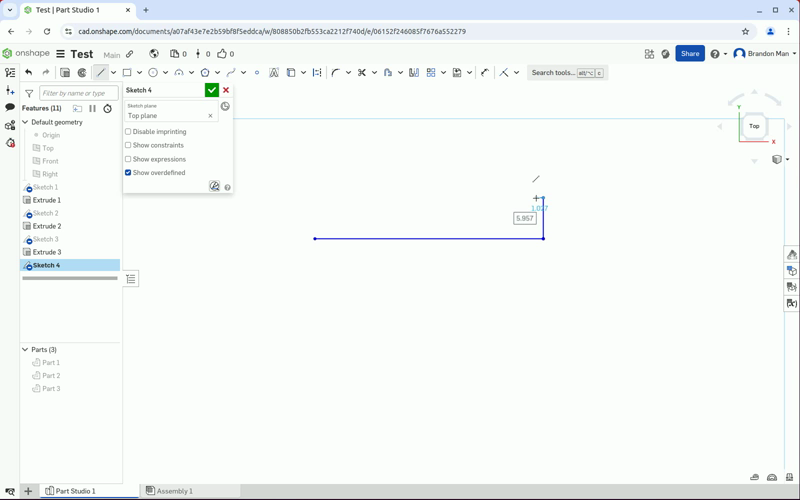
scroll(6)
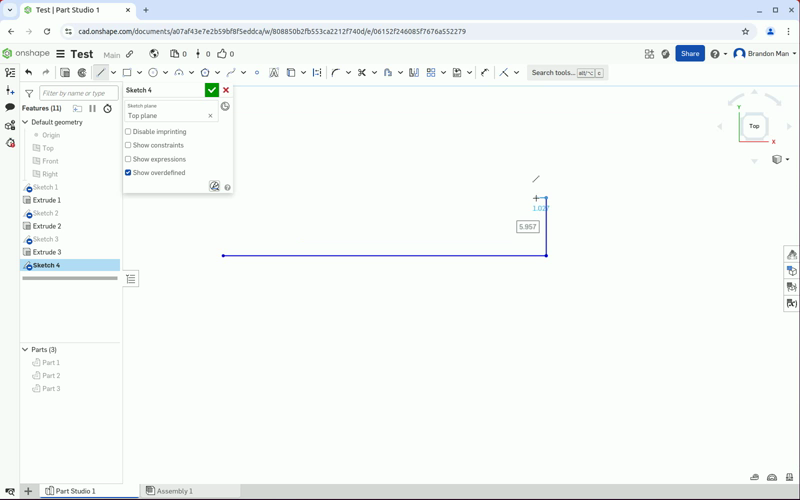
scroll(6)
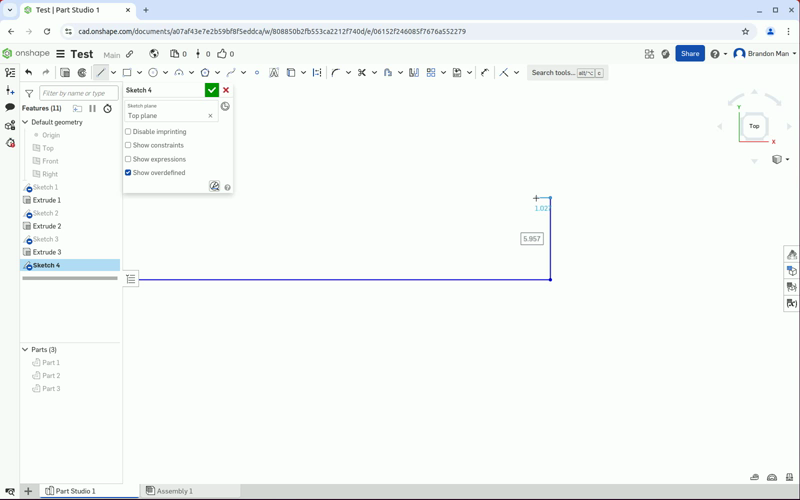
scroll(6)
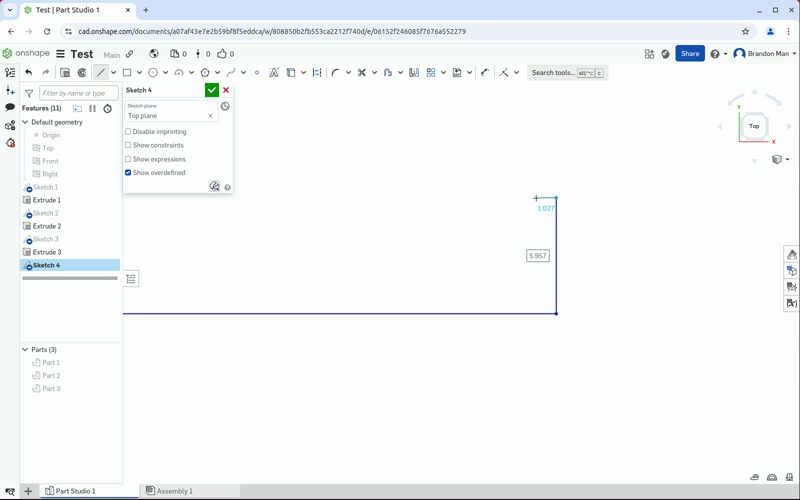
scroll(6)
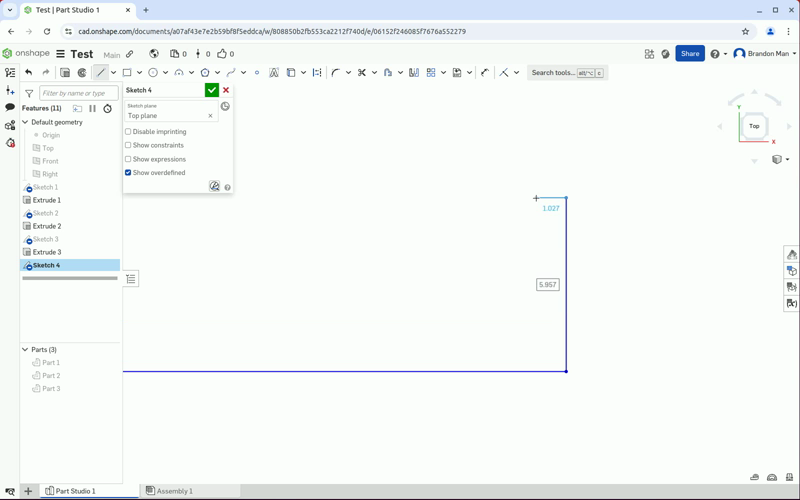
scroll(6)
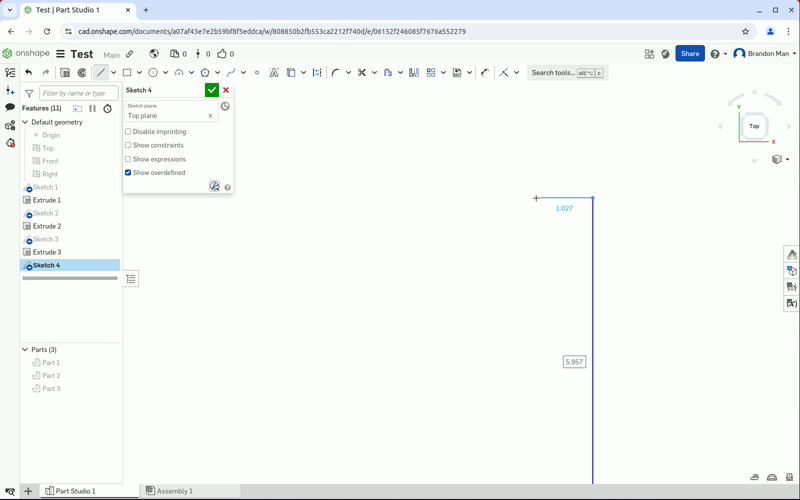
click(536, 197)
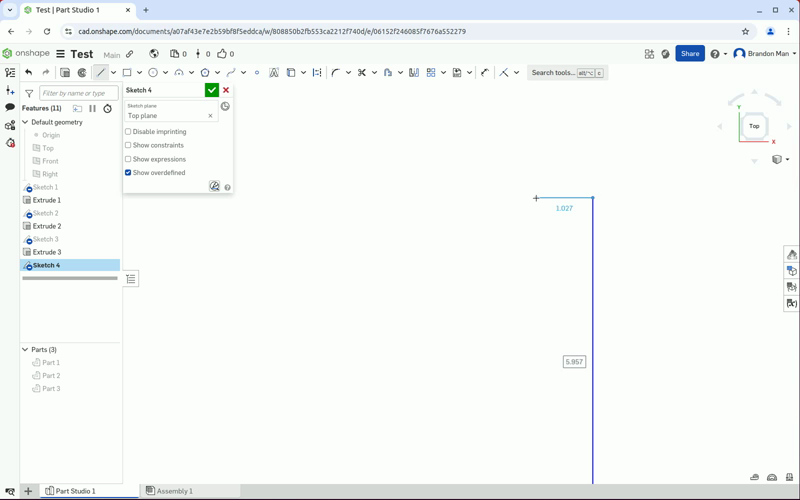
scroll(-6)
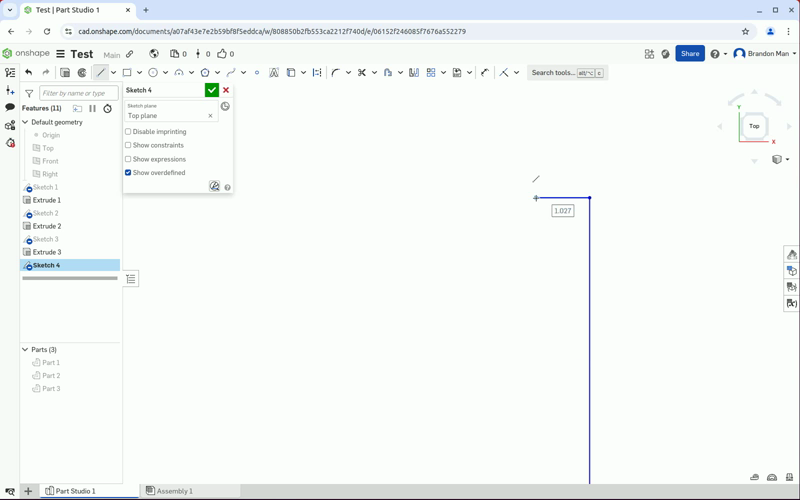
scroll(-6)
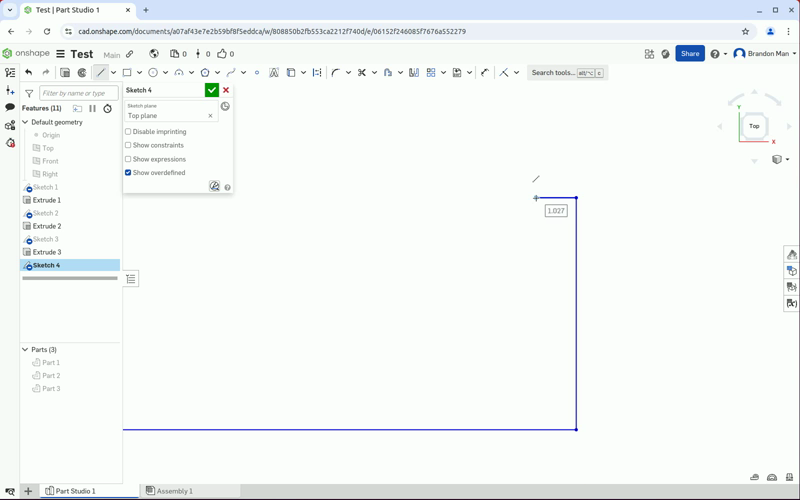
scroll(-6)
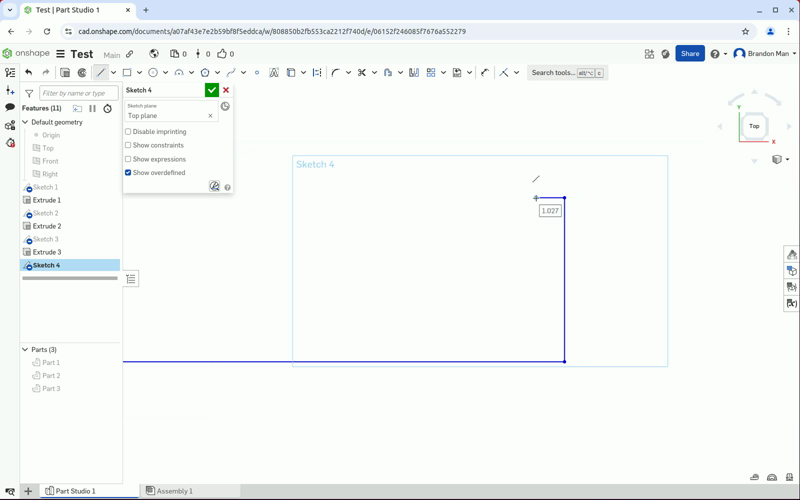
scroll(-6)
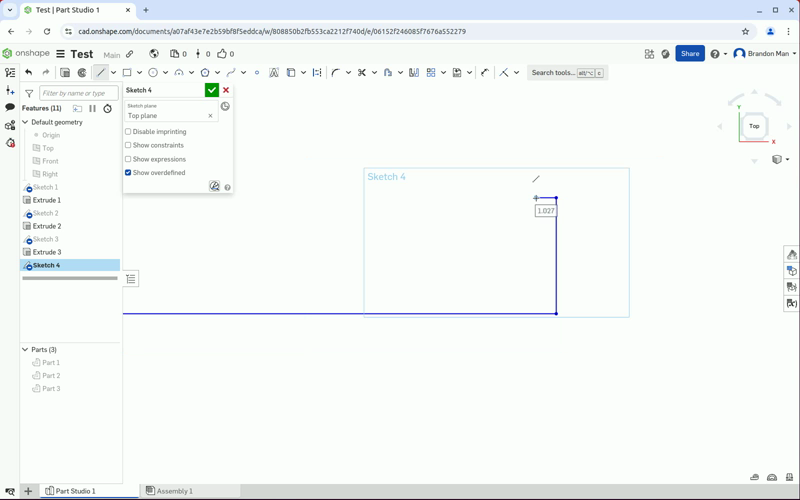
scroll(-6)
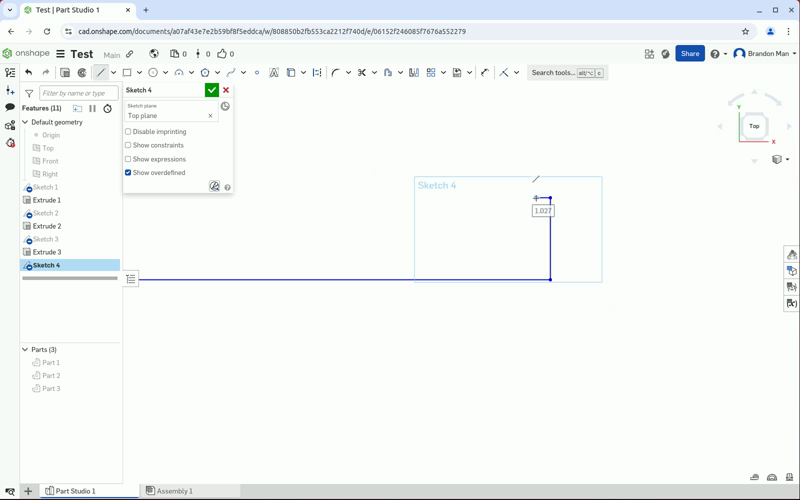
scroll(-6)
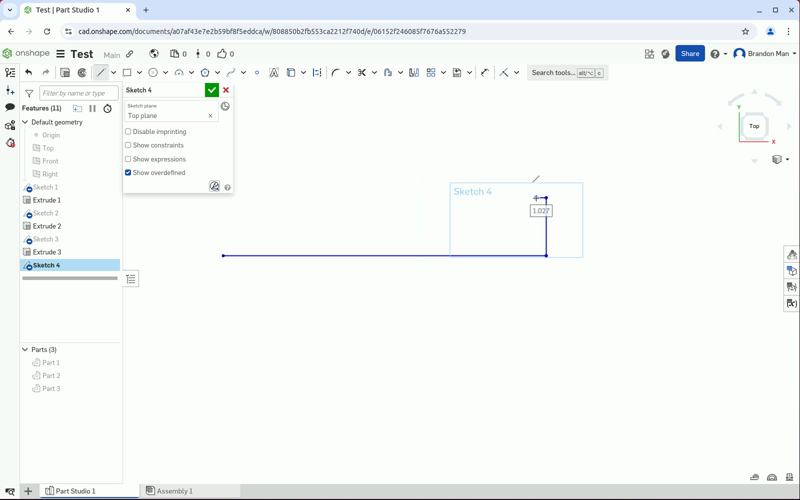
scroll(-6)
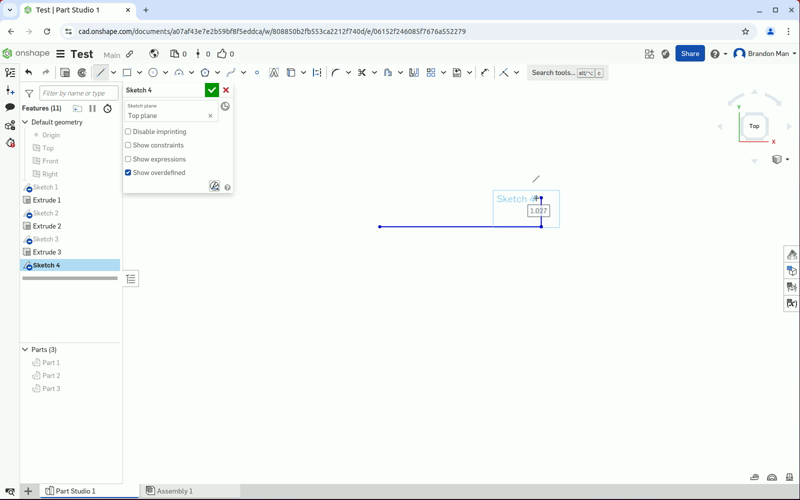
key_up(shift)
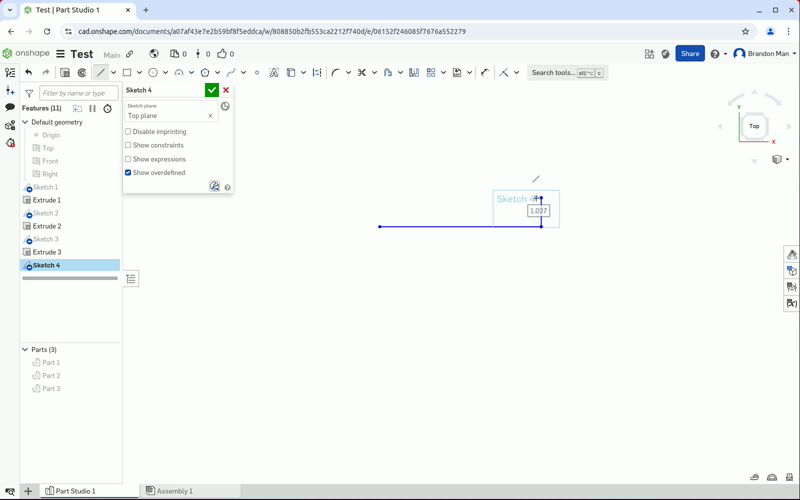
key_down(shift)
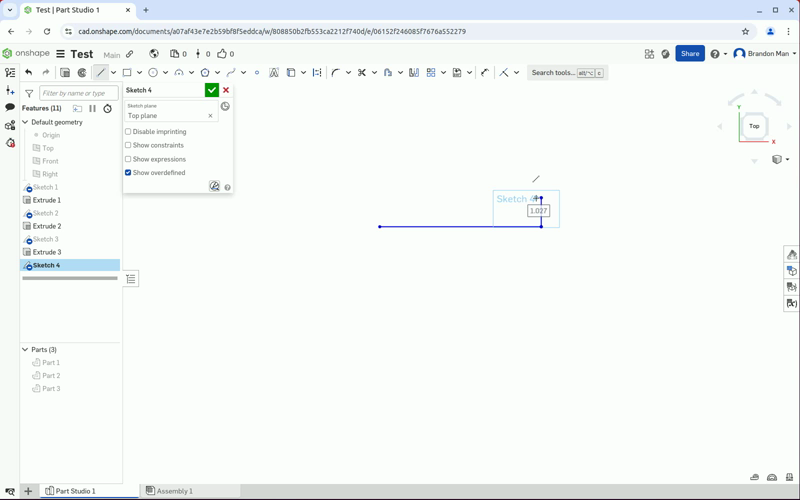
mouse_move(384, 197)
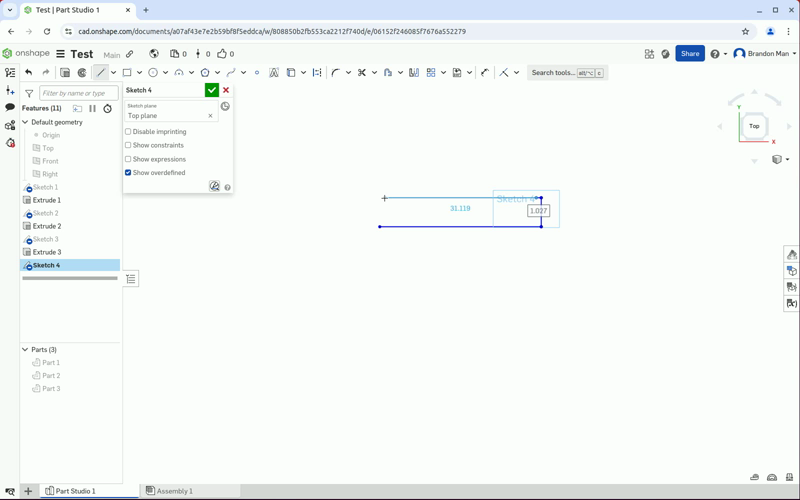
click(384, 197)
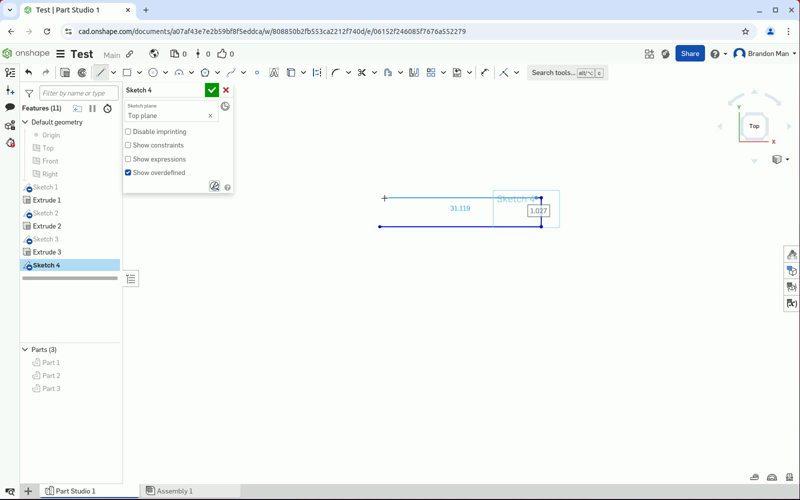
key_up(shift)
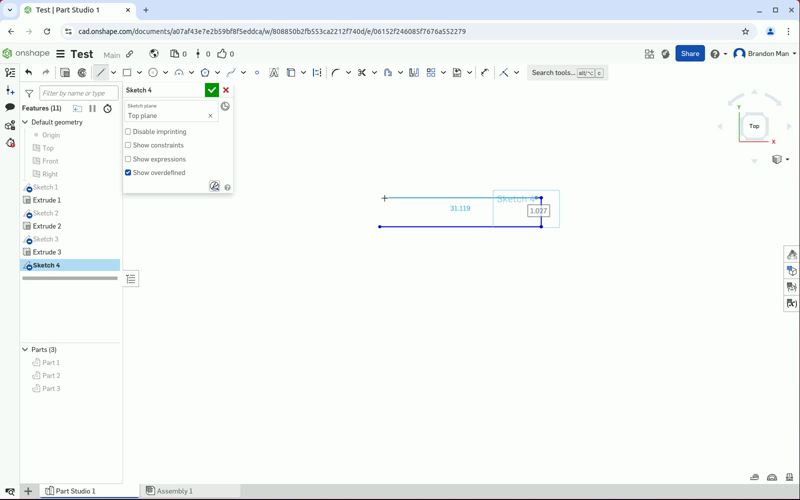
key_down(shift)
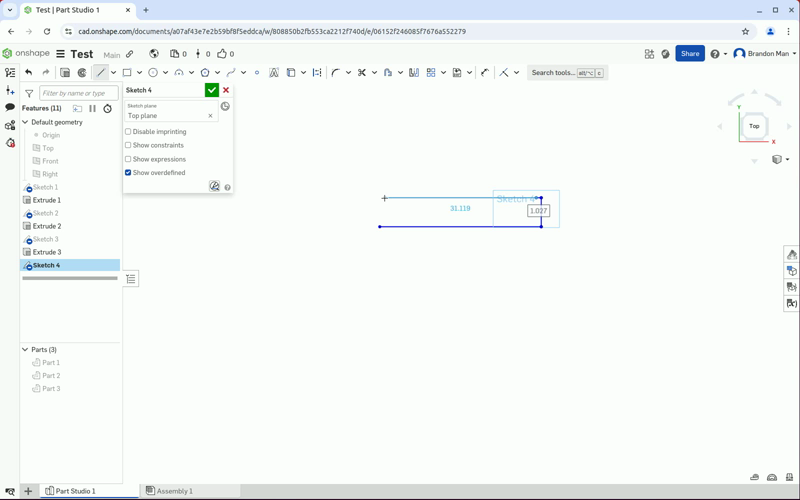
mouse_move(414, 197)
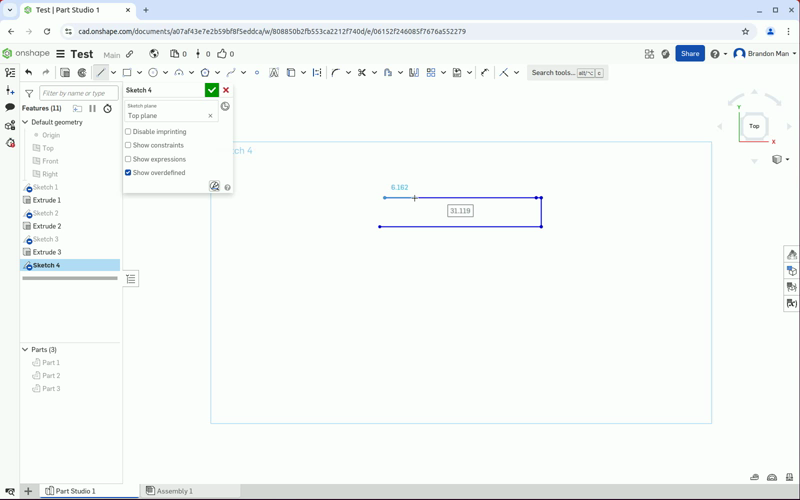
mouse_move(379, 197)
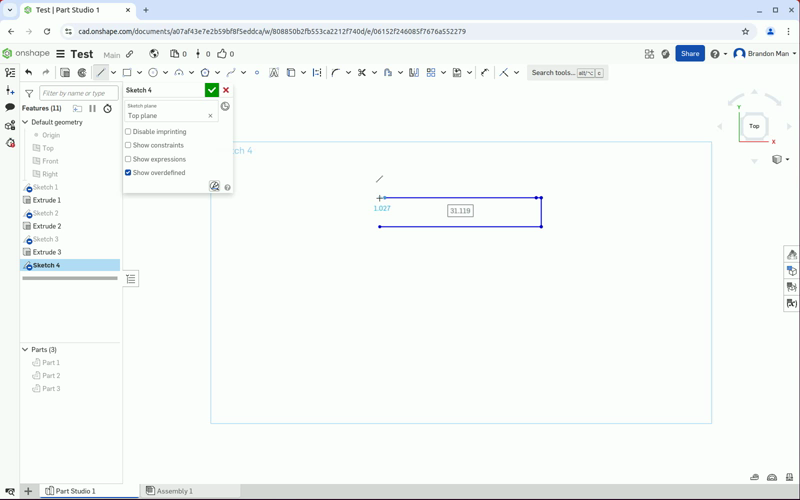
scroll(6)
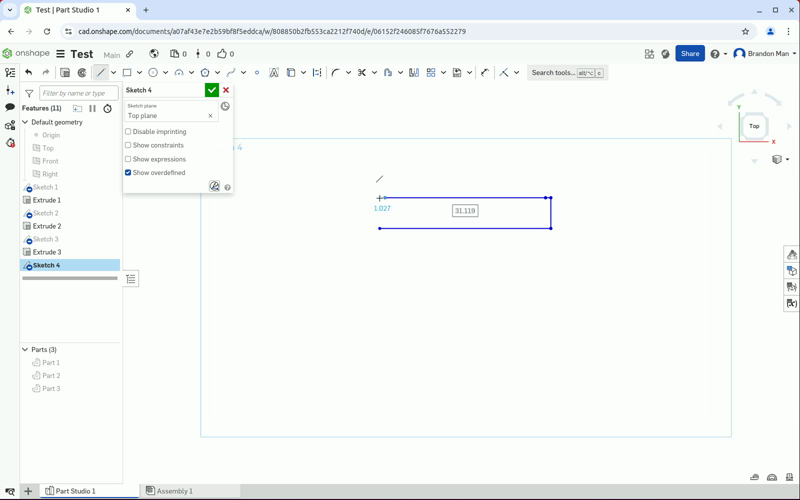
scroll(6)
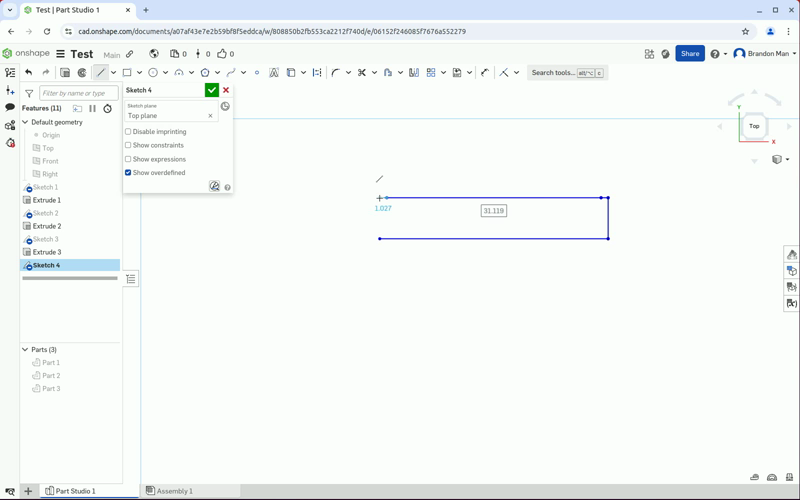
scroll(6)
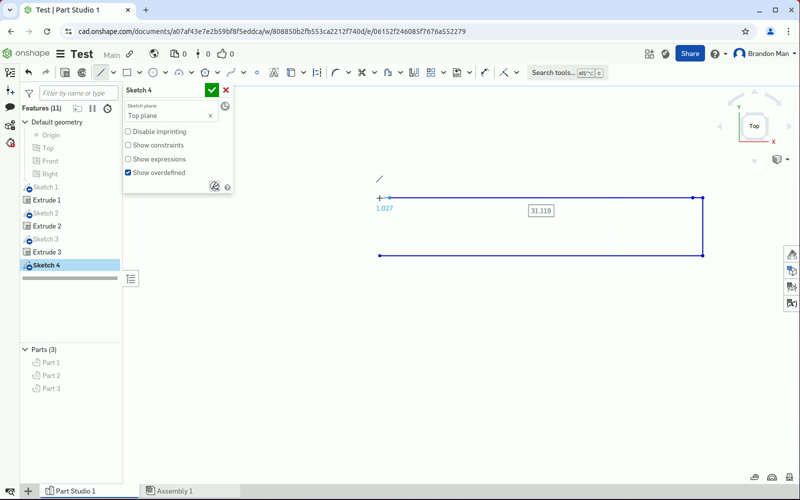
scroll(6)
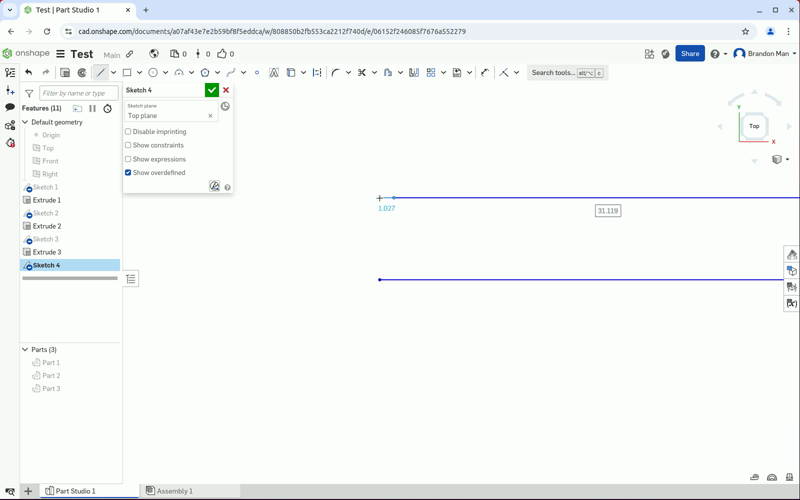
scroll(6)
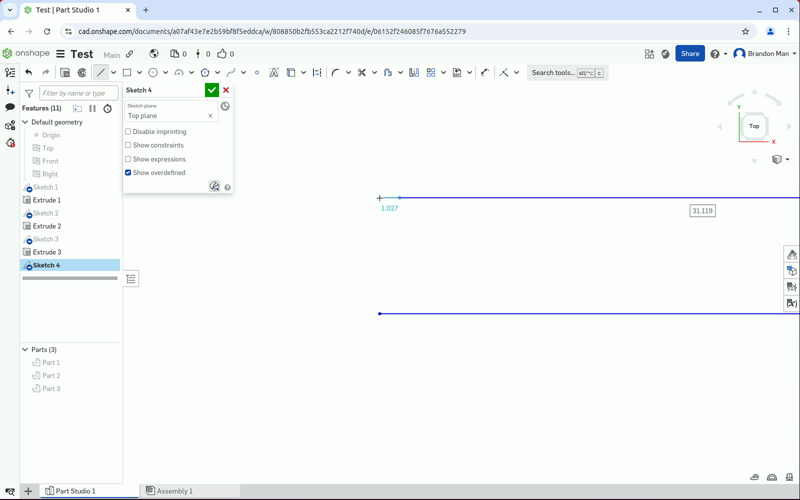
scroll(6)
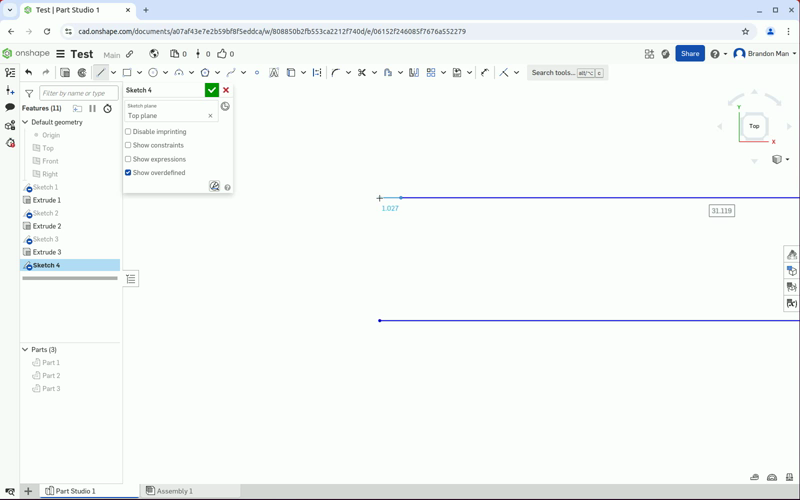
scroll(6)
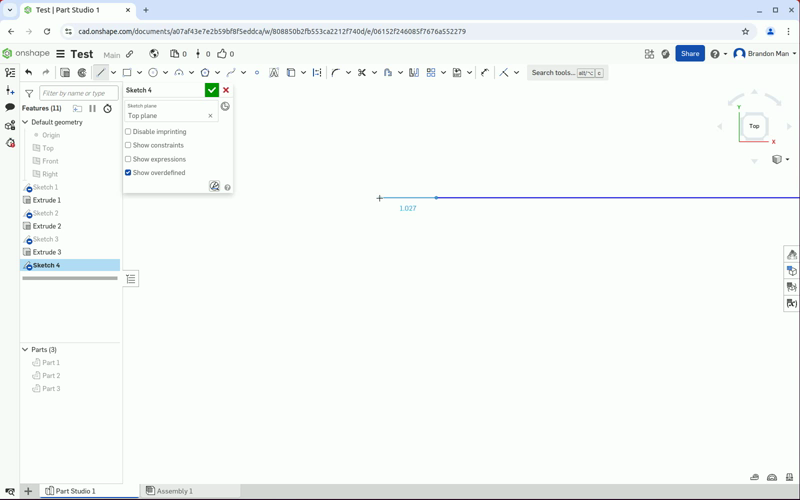
click(379, 197)
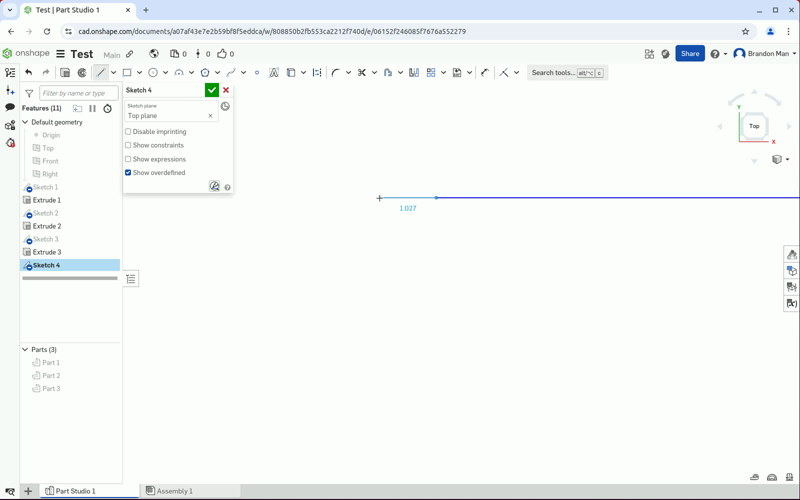
scroll(-6)
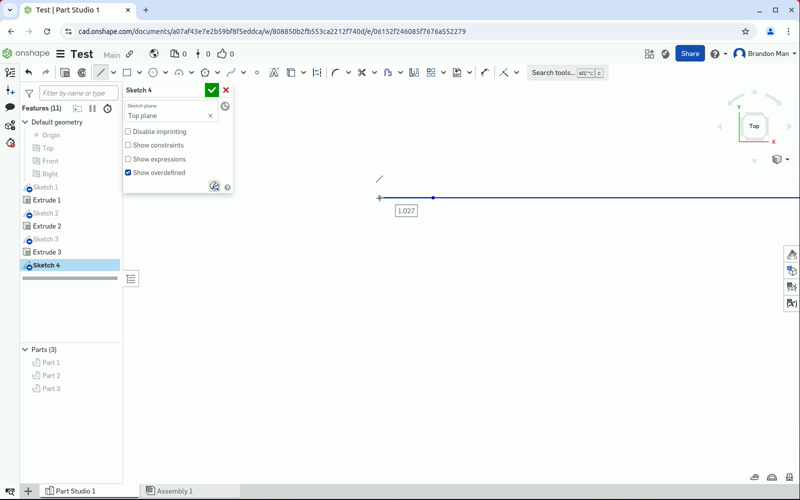
scroll(-6)
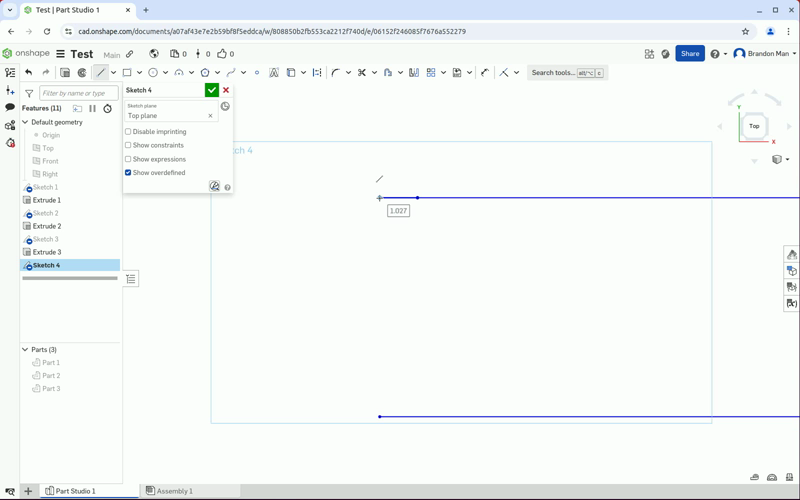
scroll(-6)
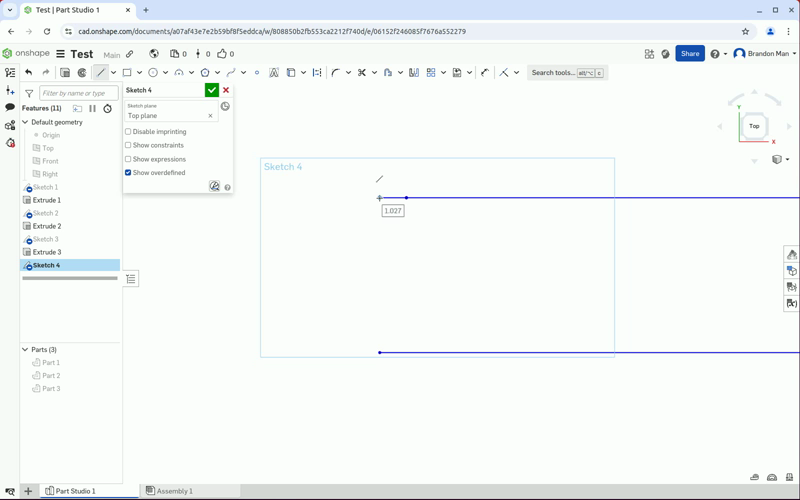
scroll(-6)
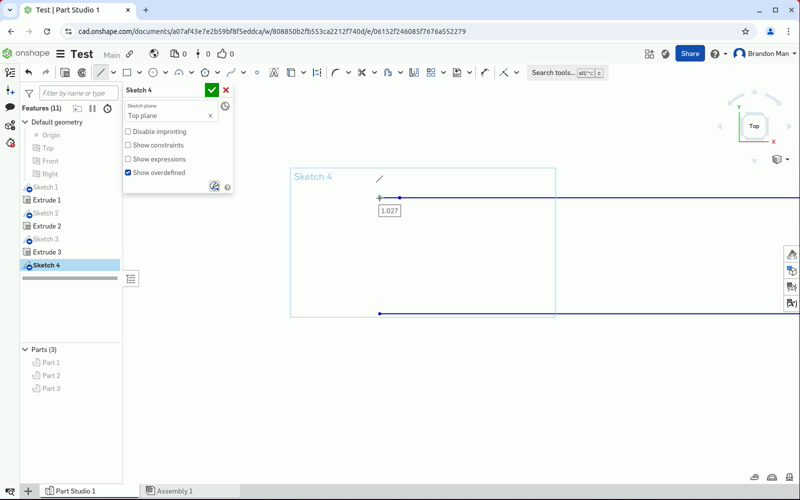
scroll(-6)
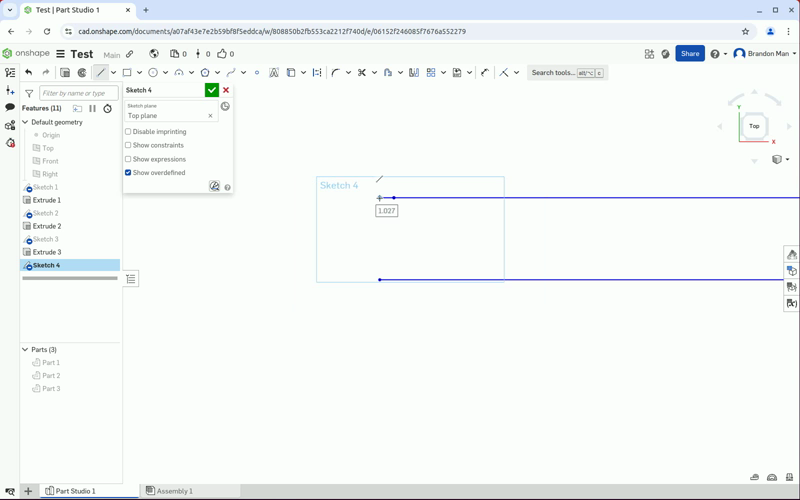
scroll(-6)
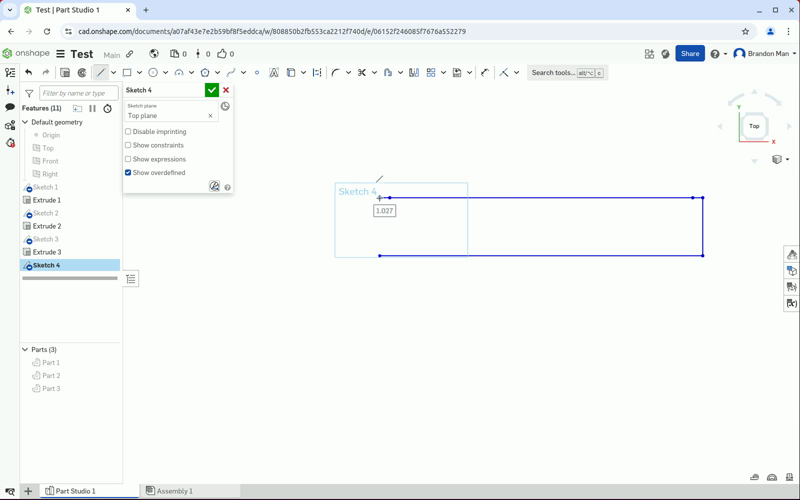
scroll(-6)
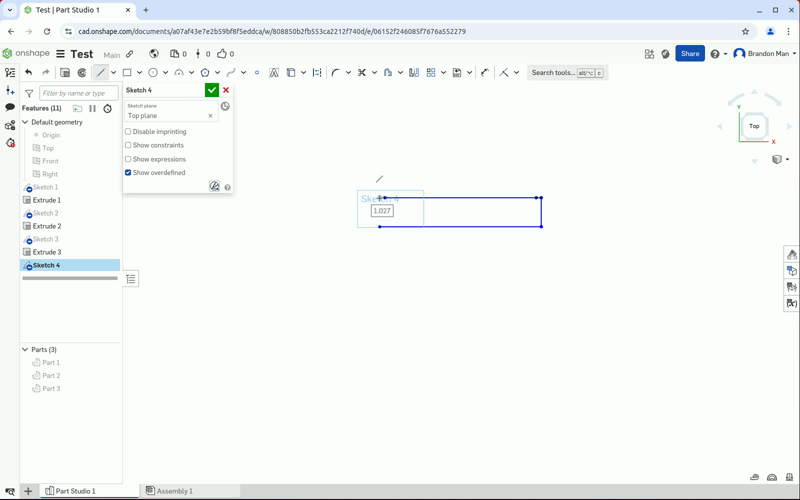
key_up(shift)
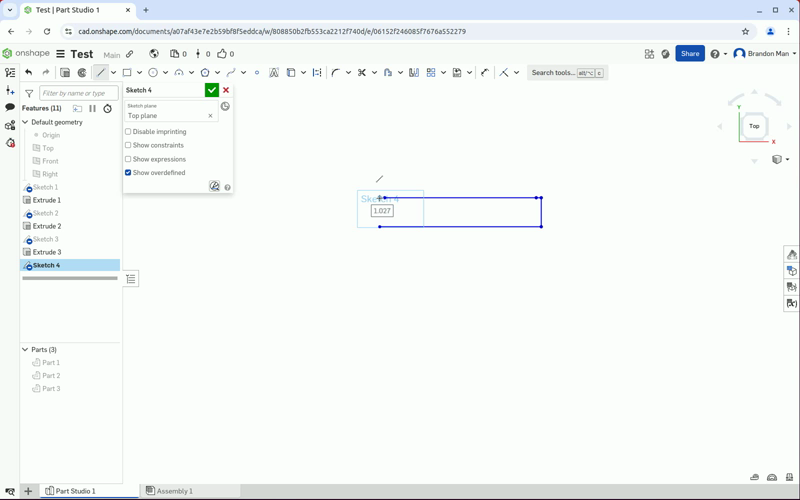
mouse_move(409, 197)
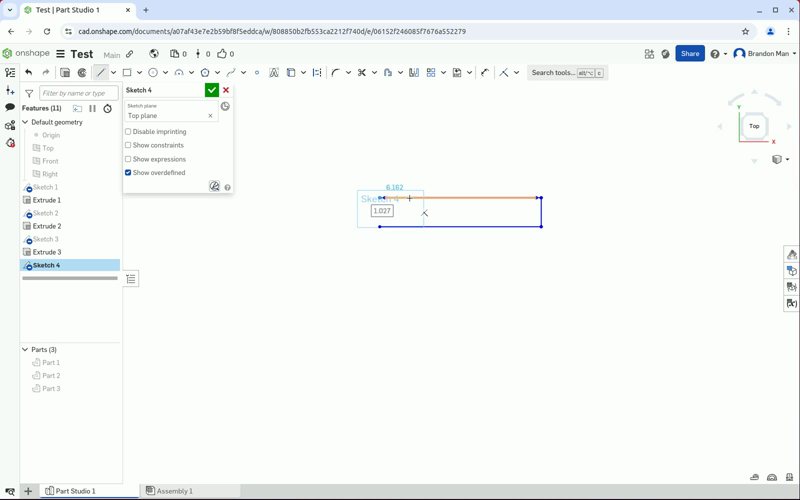
key_down(shift)
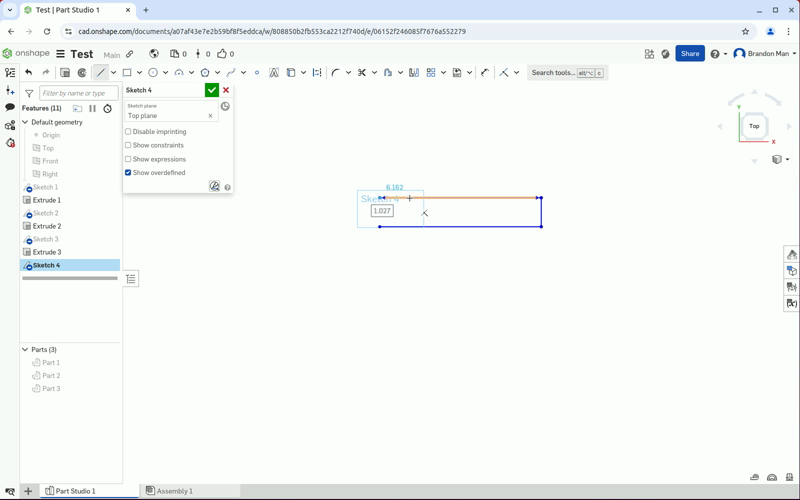
mouse_move(379, 226)
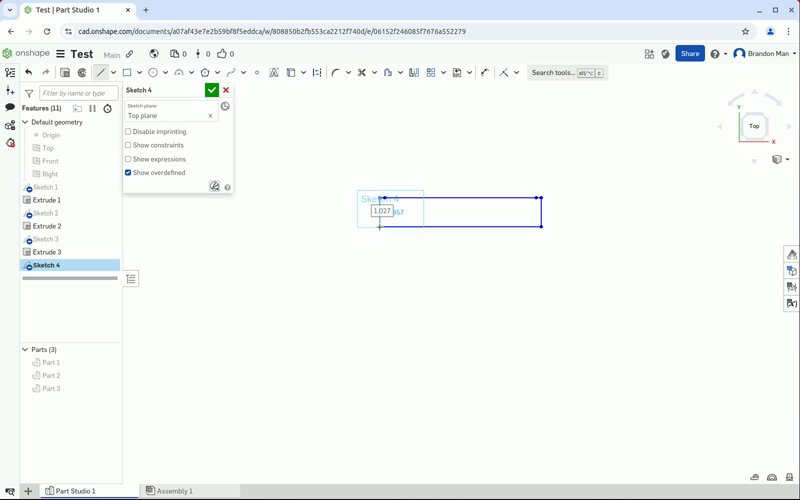
key_up(shift)
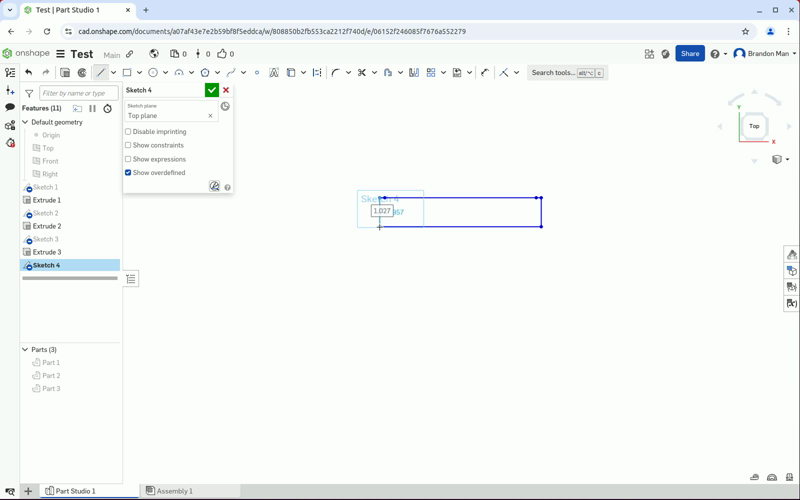
click(379, 226)
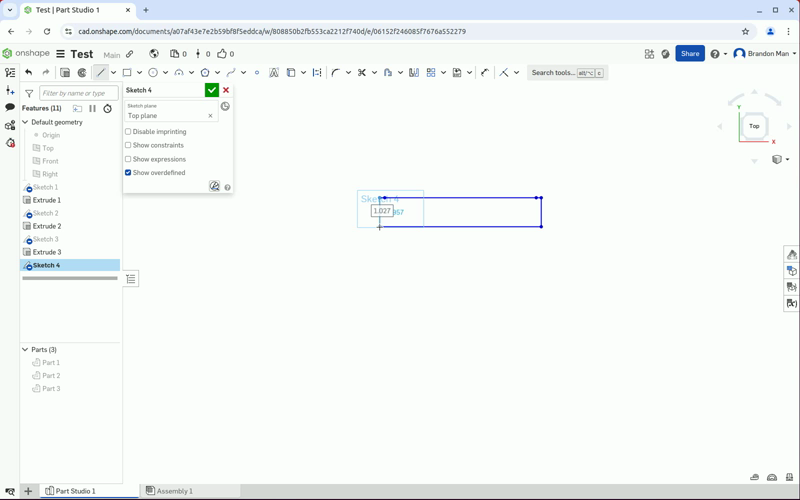
key(esc)
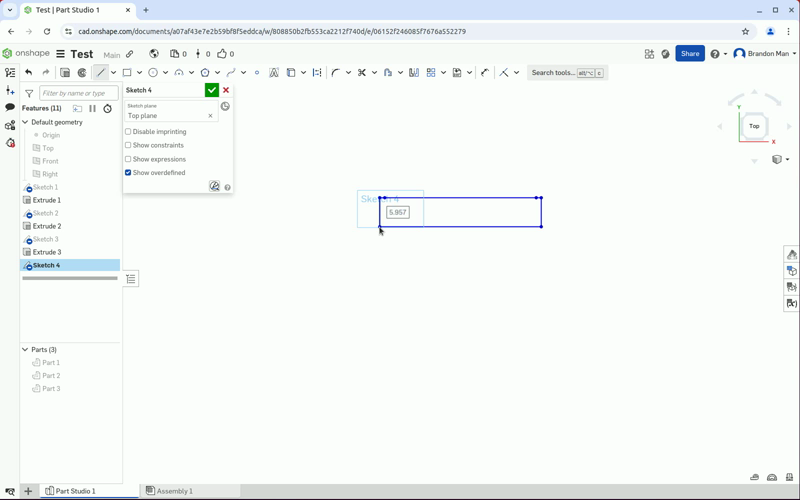
mouse_move(429, 201)
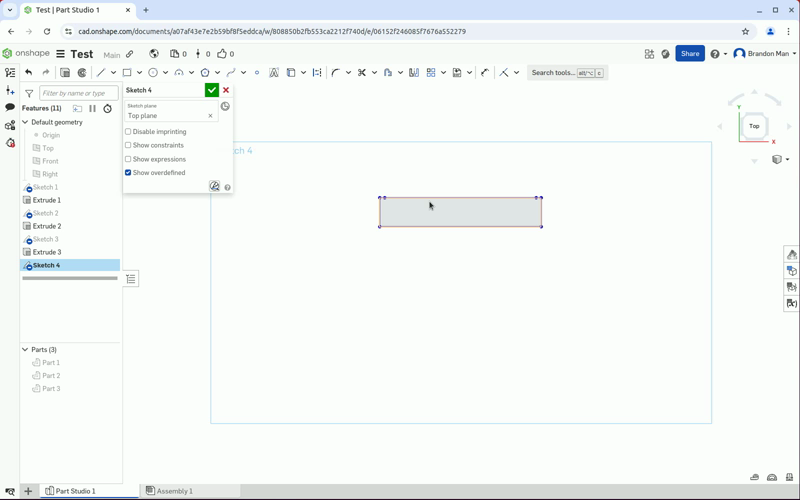
click(429, 201)
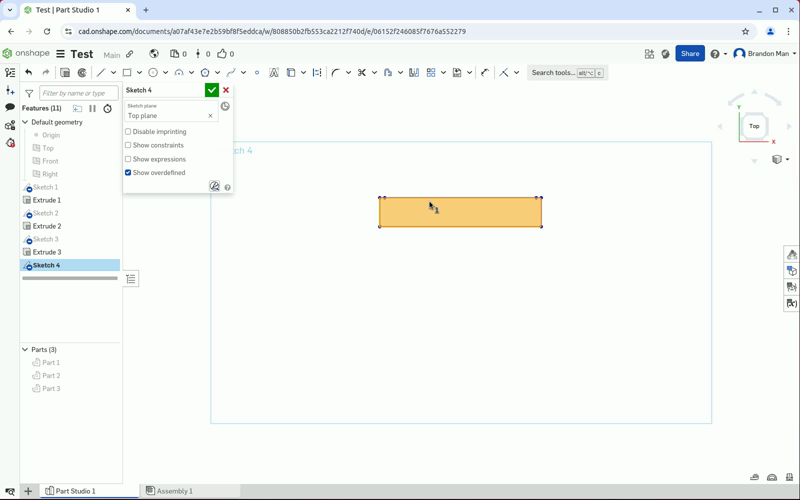
mouse_move(73, 352)
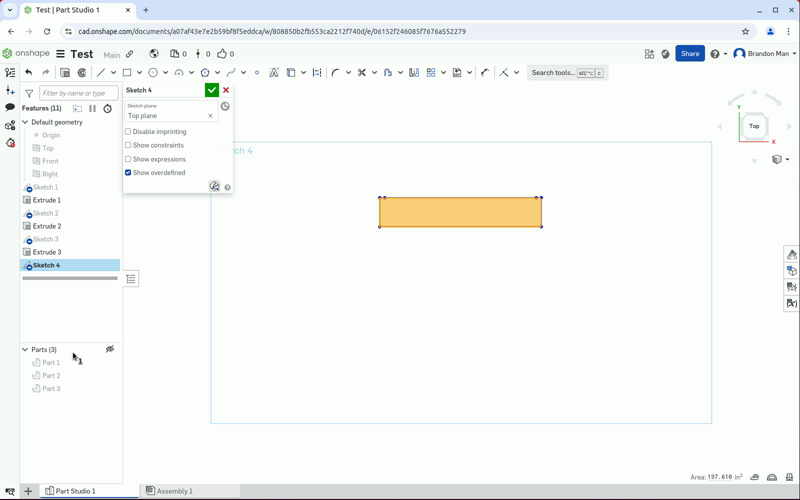
key(shift+y)
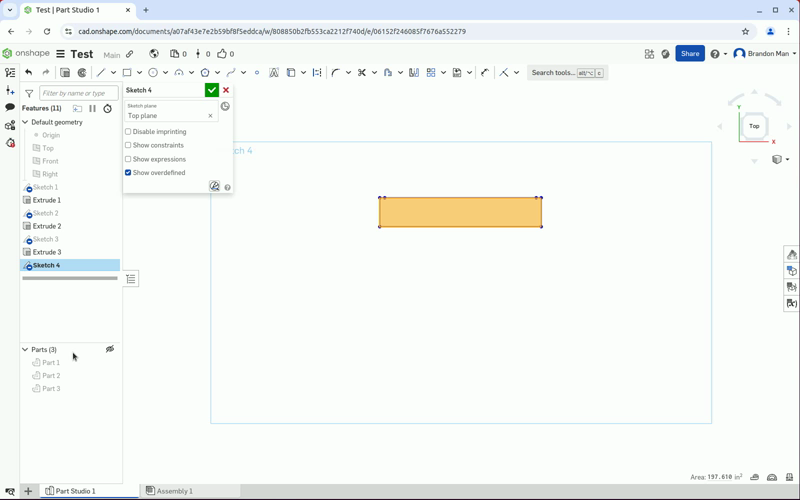
key(shift+e)
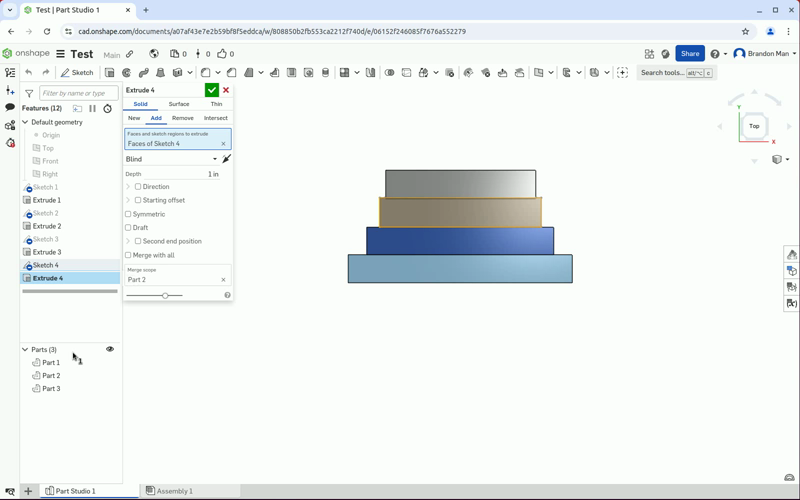
mouse_move(143, 106)
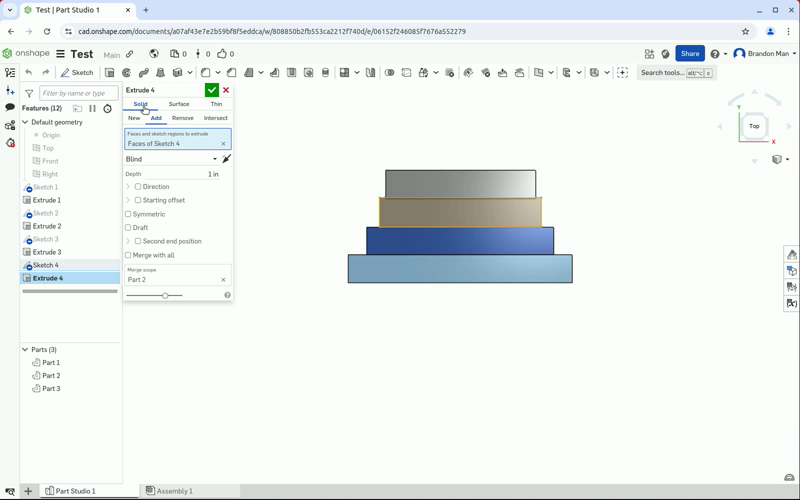
click(143, 106)
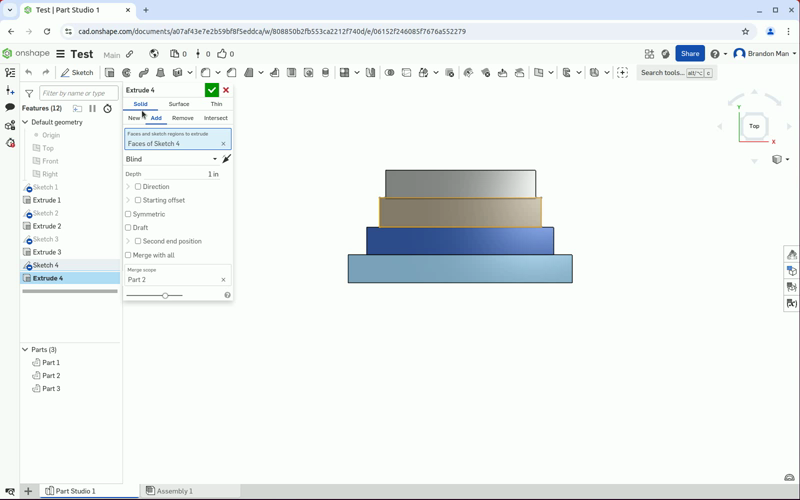
mouse_move(137, 120)
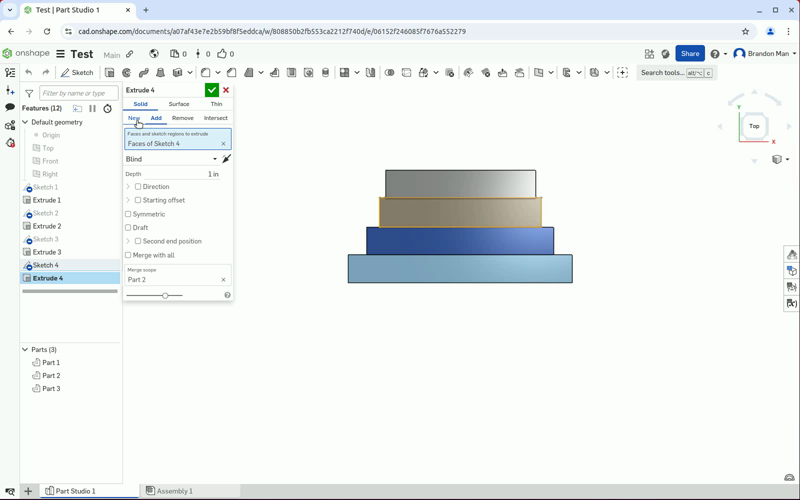
click(137, 120)
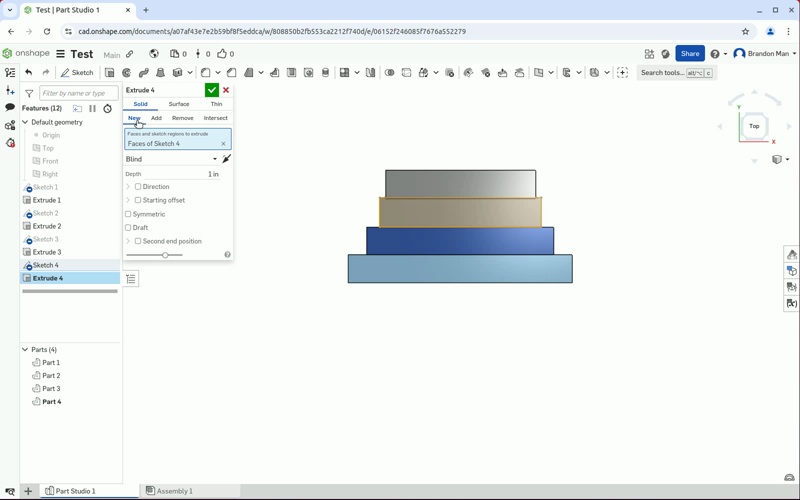
key(tab, 4)
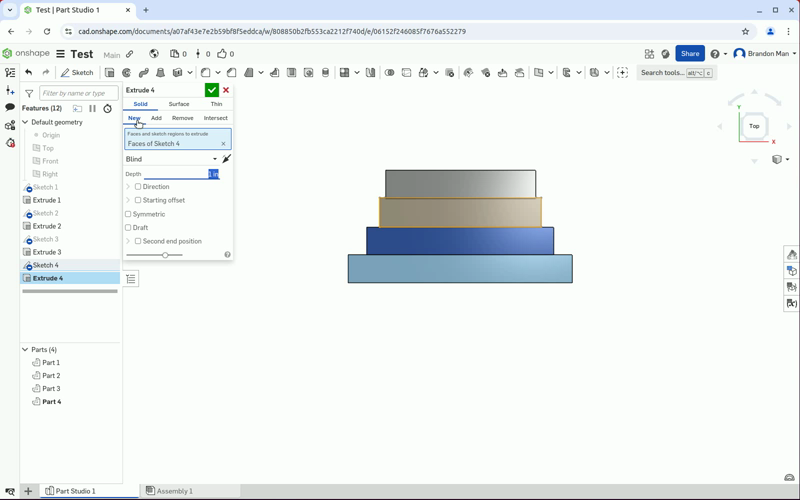
text(3.851)
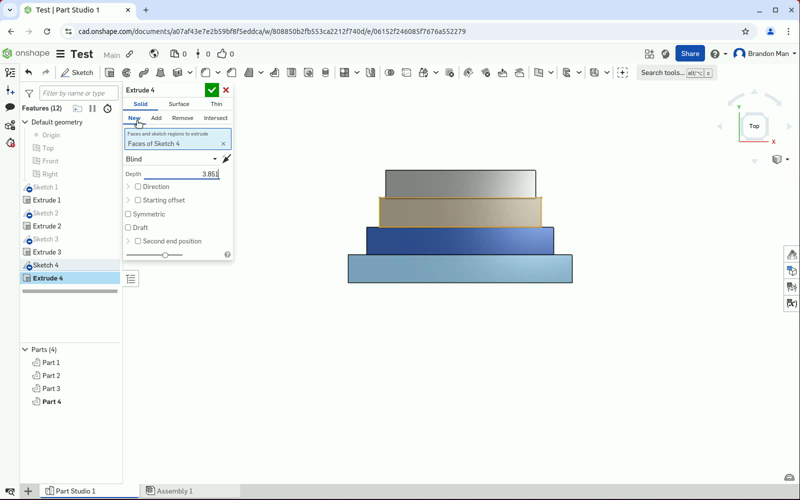
key(enter)
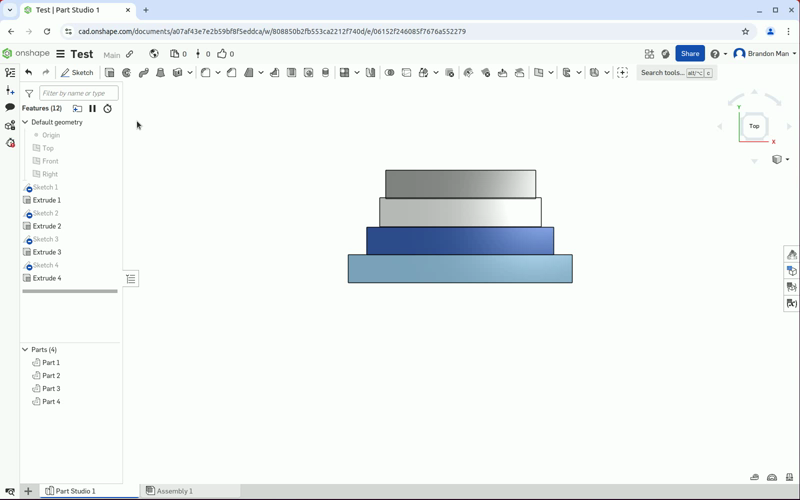
key(shift+h)
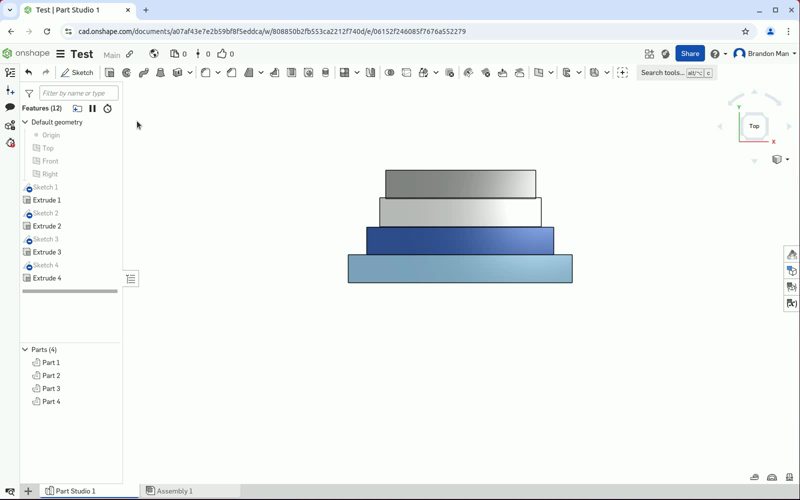
key(shift+h)
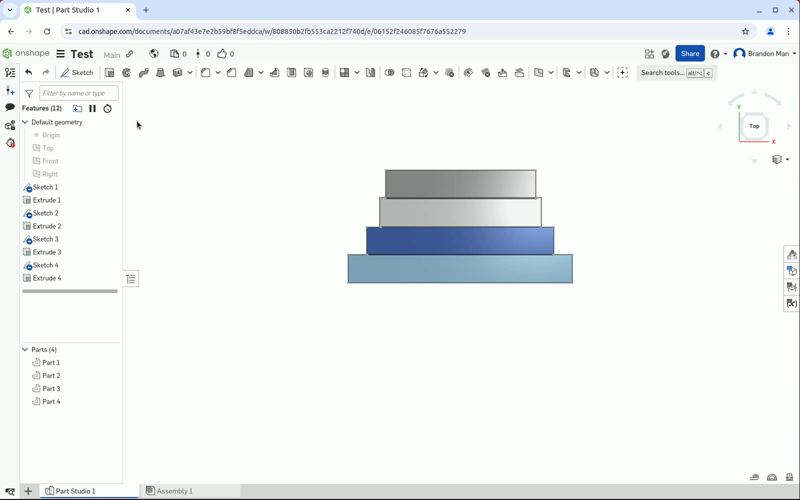
key(shift+7)
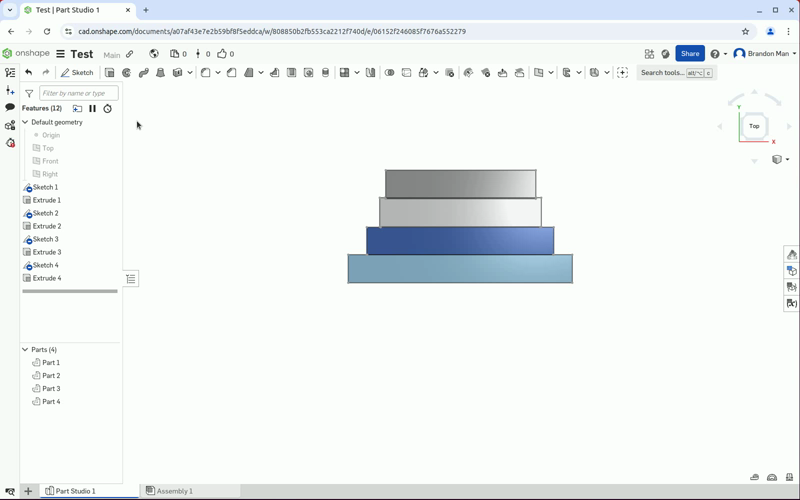
key(up, 3)
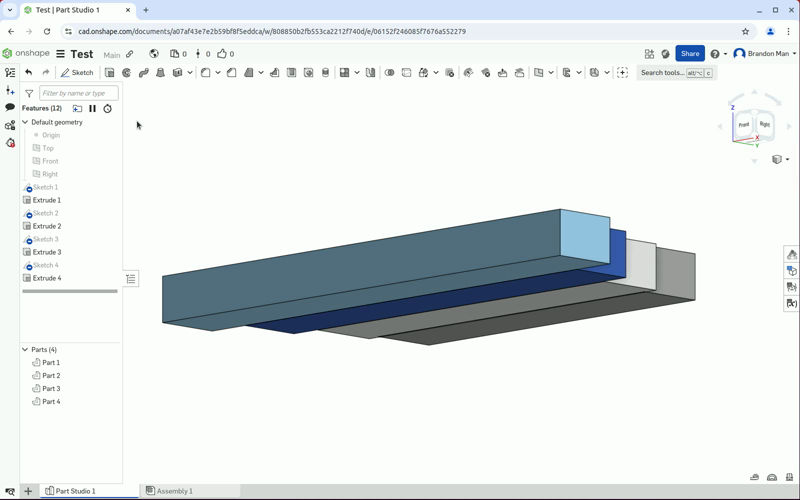
key(left, 3)
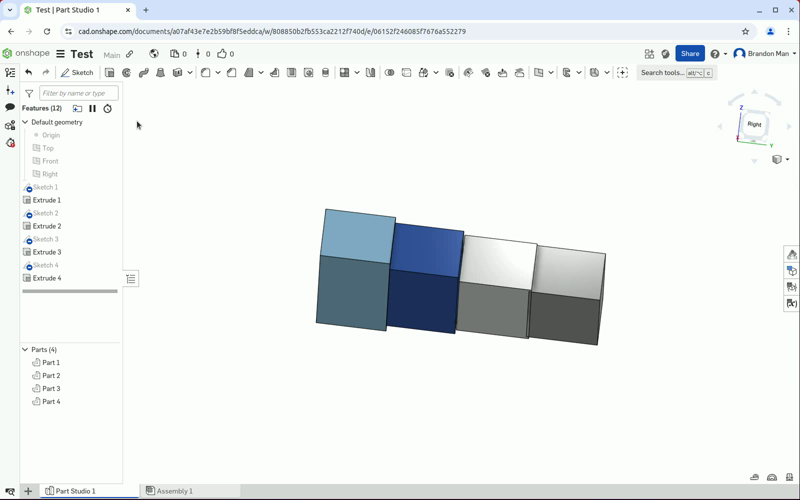
key(right, 3)
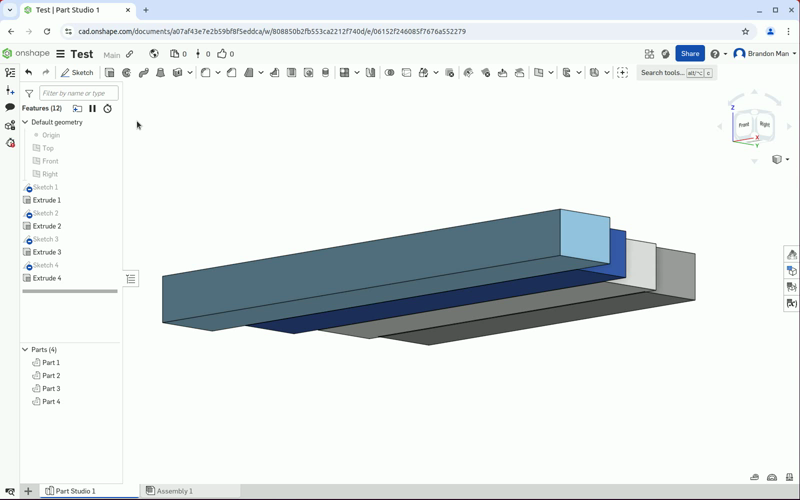
key(down, 3)
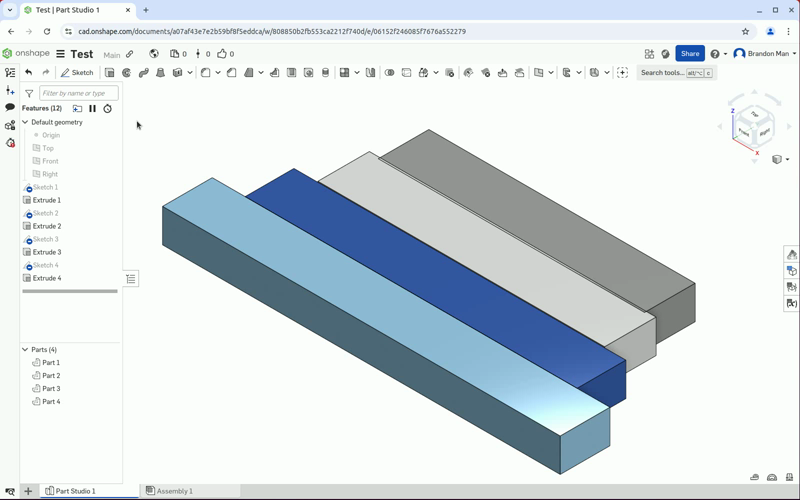
mouse_move(73, 189)
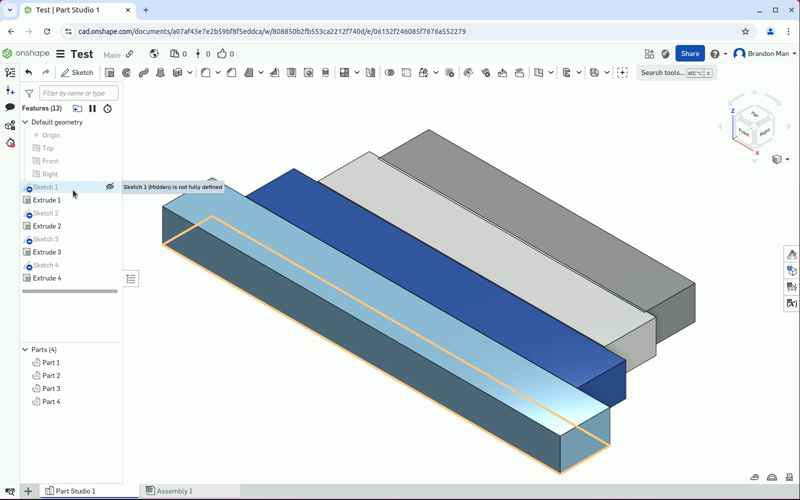
click(73, 189)